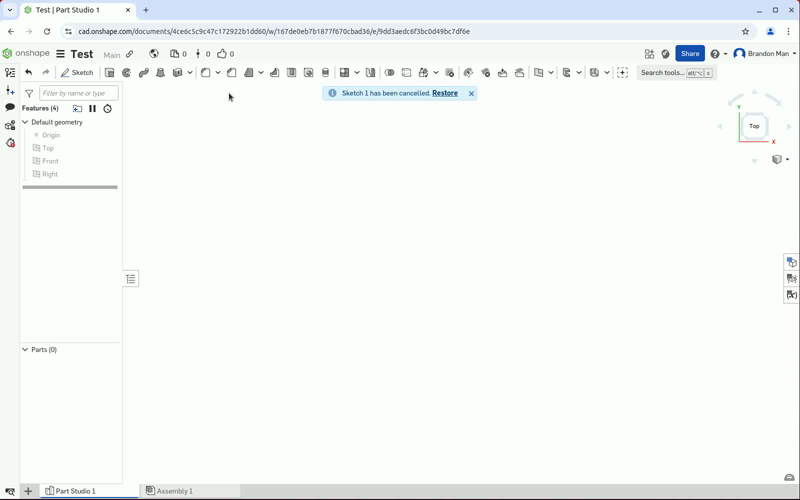
key(shift+h)
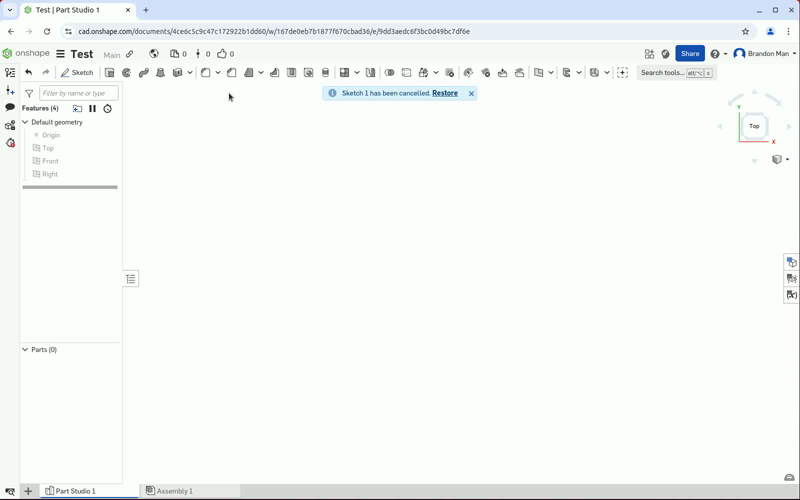
key(shift+s)
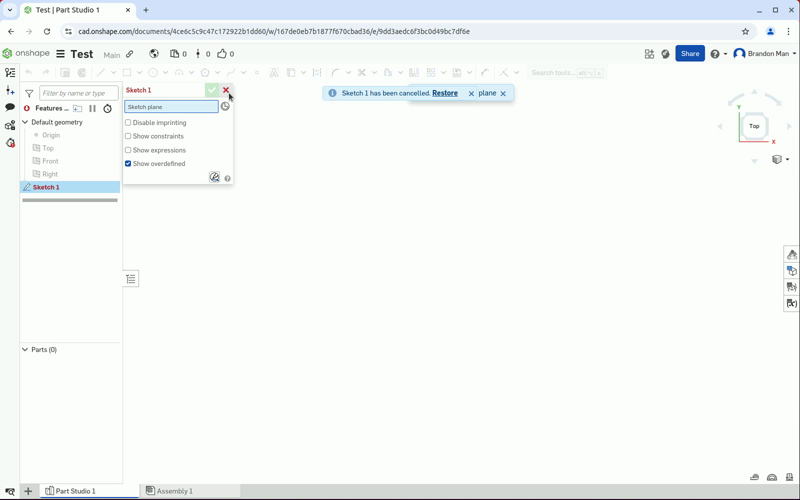
mouse_move(73, 150)
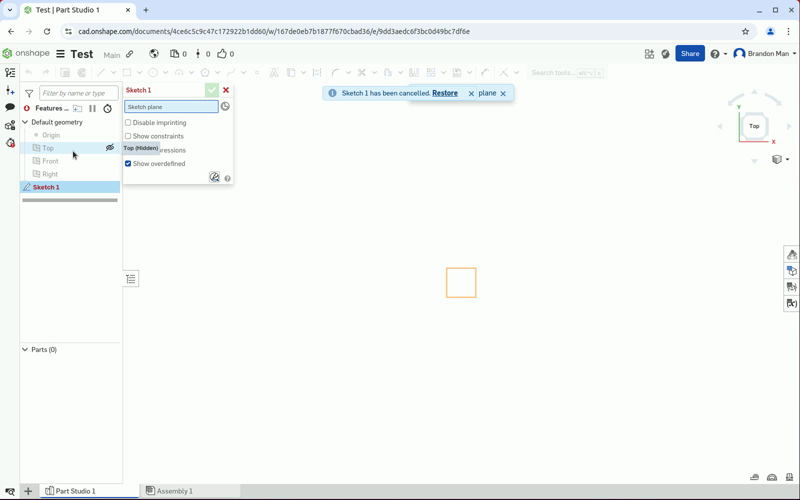
click(73, 150)
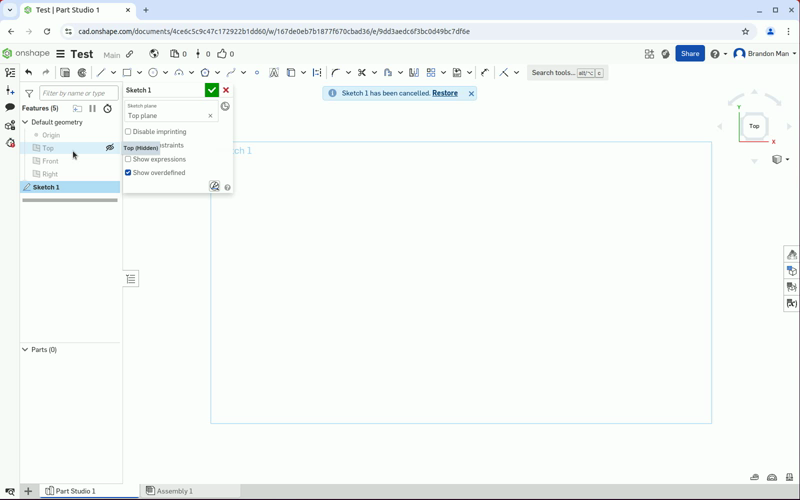
mouse_move(73, 352)
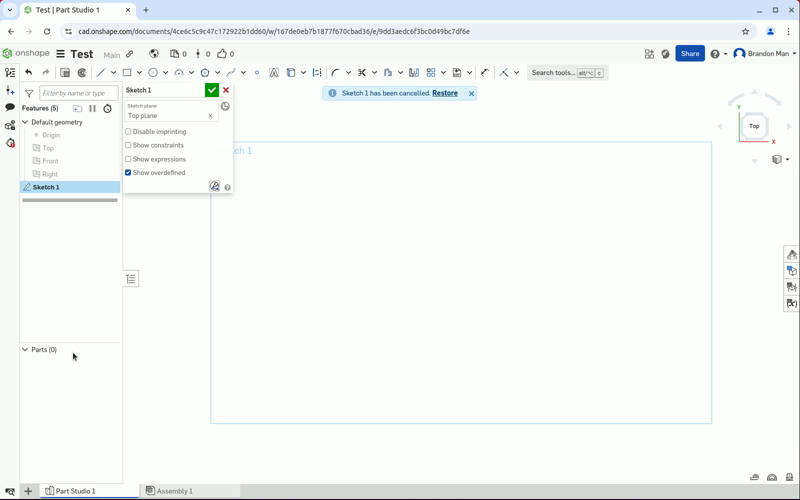
key(y)
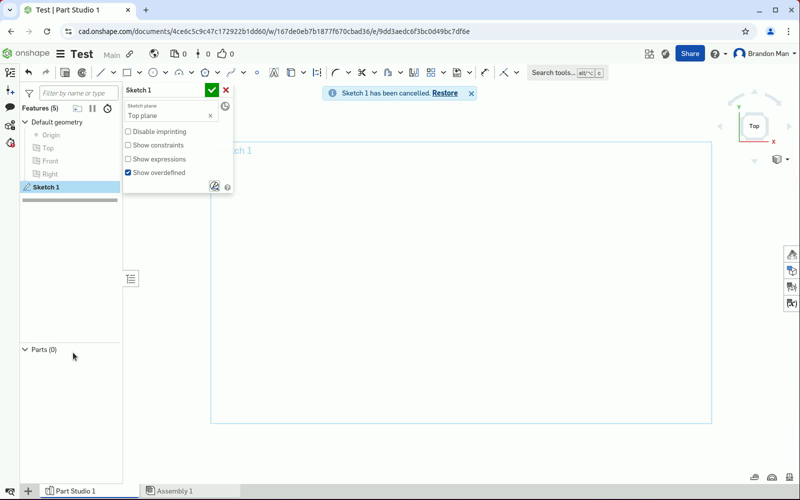
key(l)
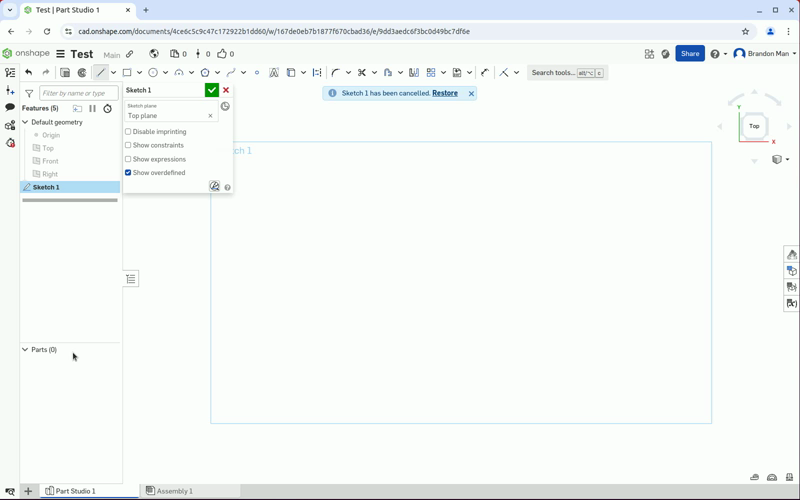
key_down(shift)
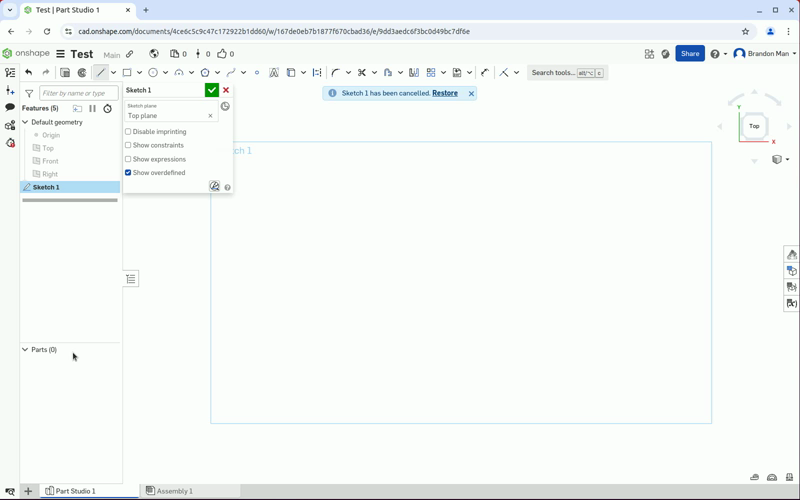
mouse_move(405, 301)
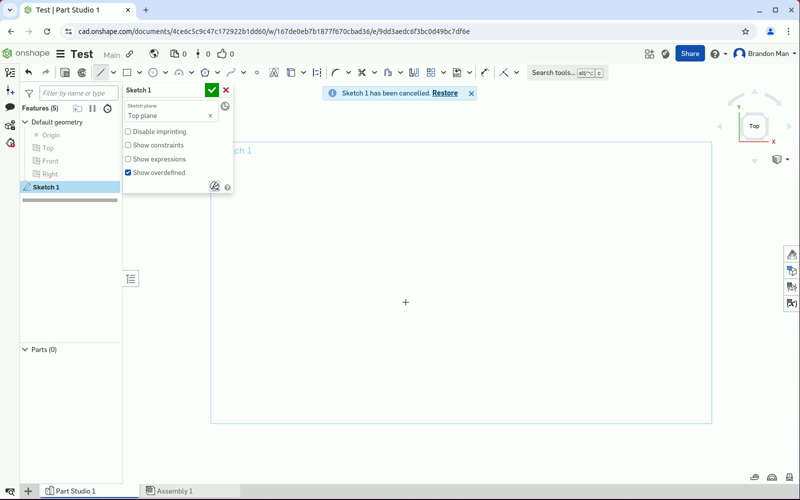
click(405, 301)
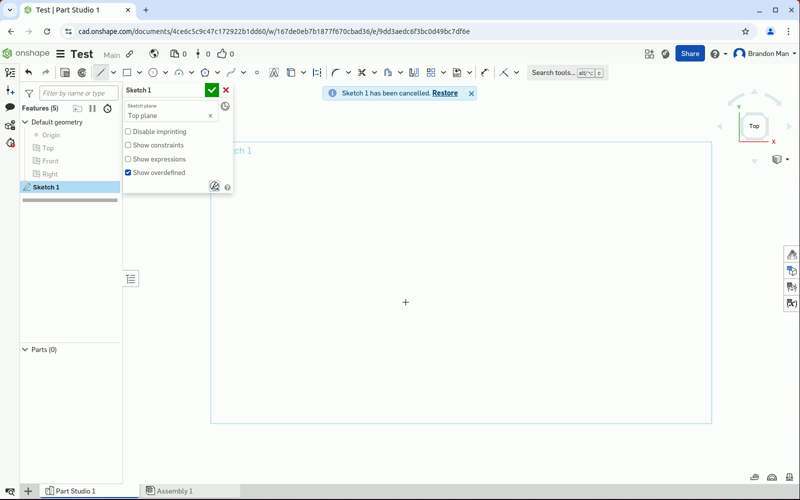
key_up(shift)
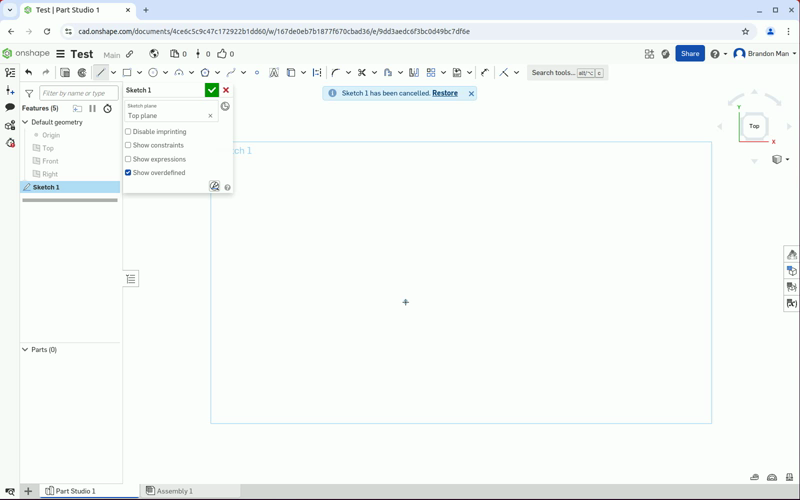
key_down(shift)
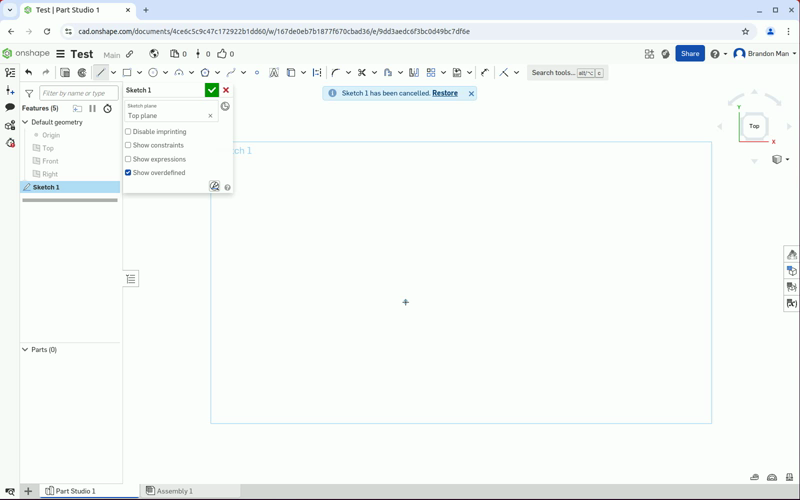
mouse_move(435, 301)
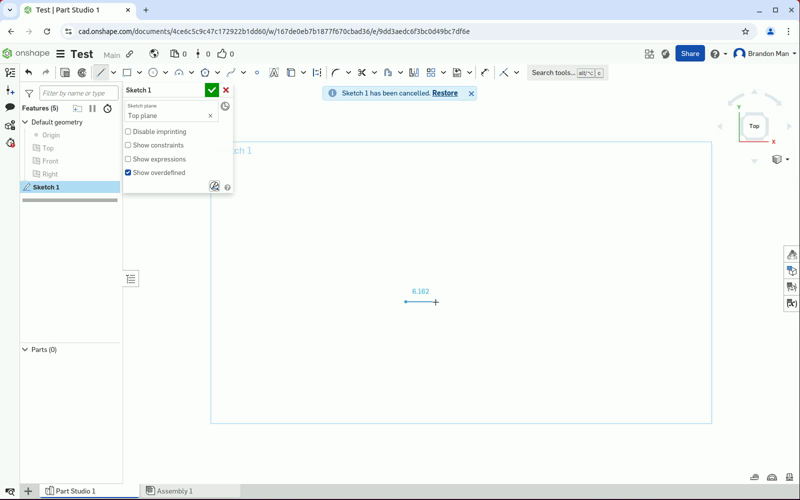
mouse_move(458, 326)
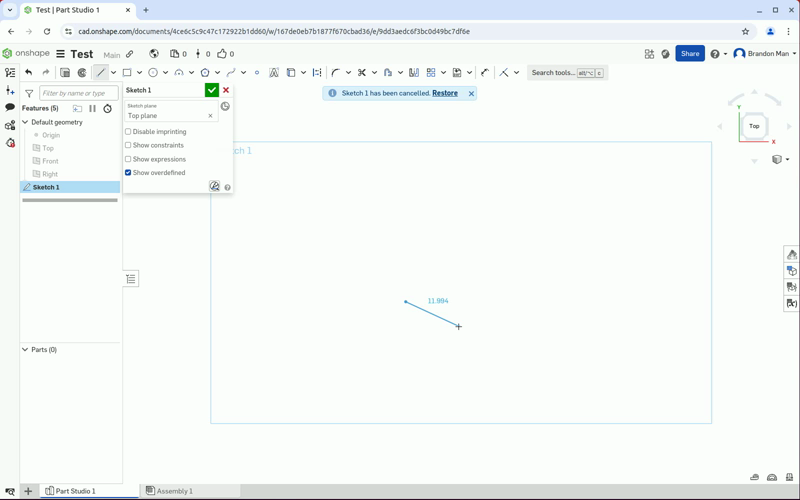
click(458, 326)
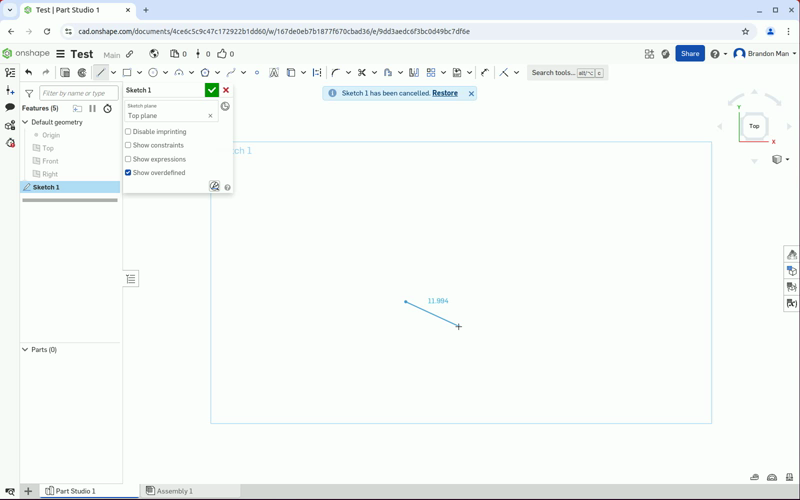
key_up(shift)
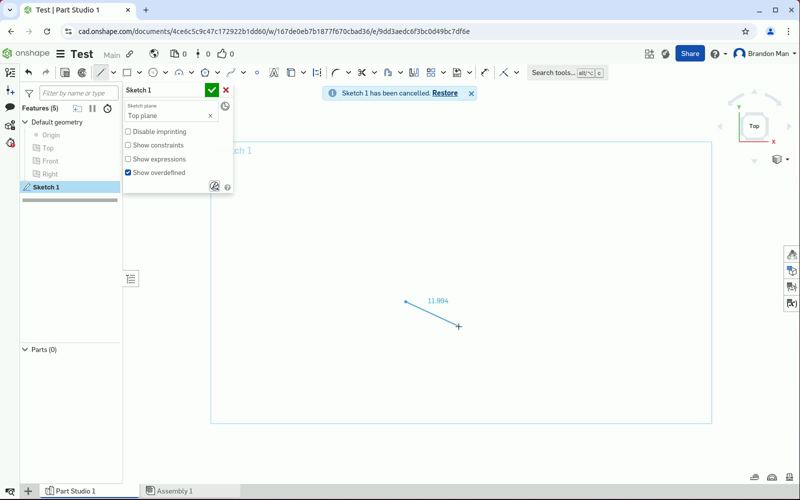
key_down(shift)
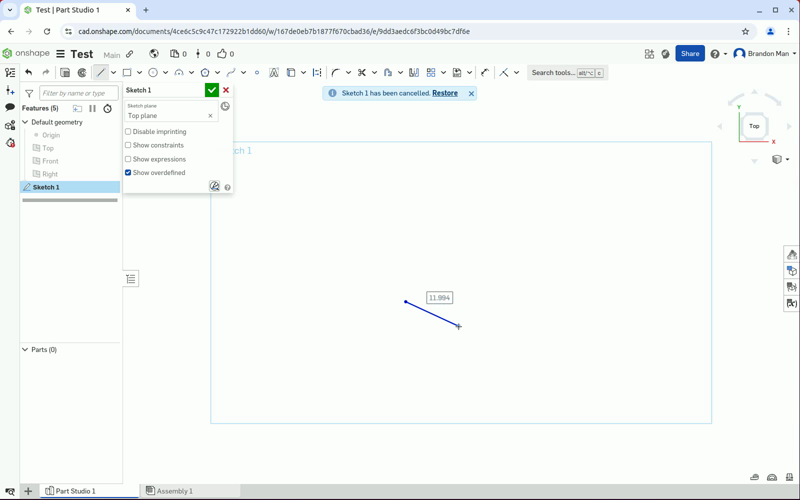
mouse_move(489, 326)
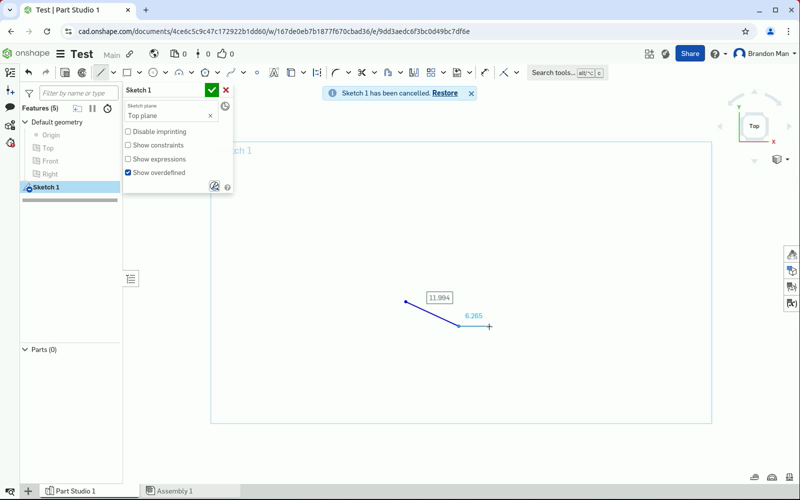
mouse_move(458, 374)
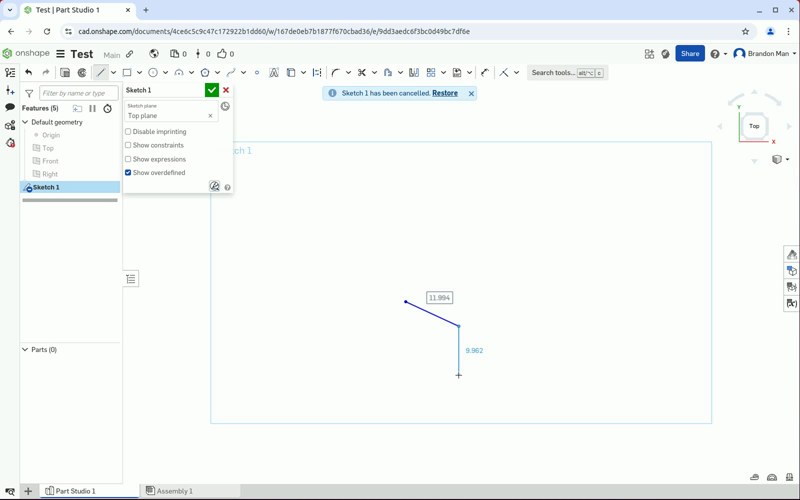
click(458, 374)
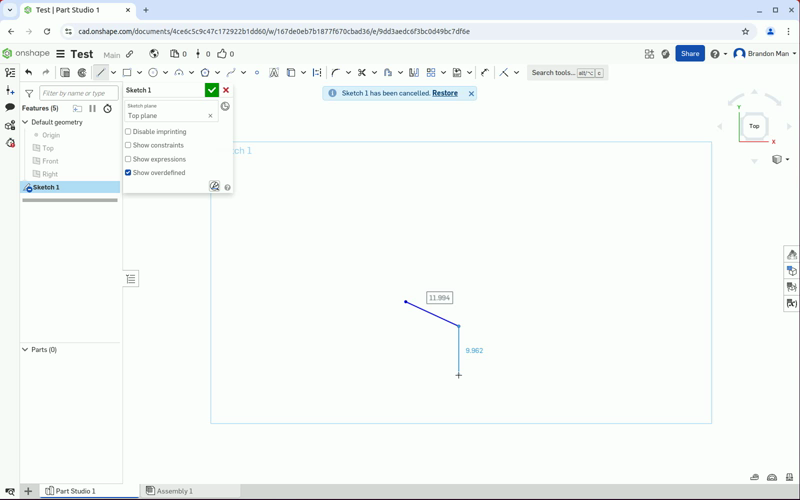
key_up(shift)
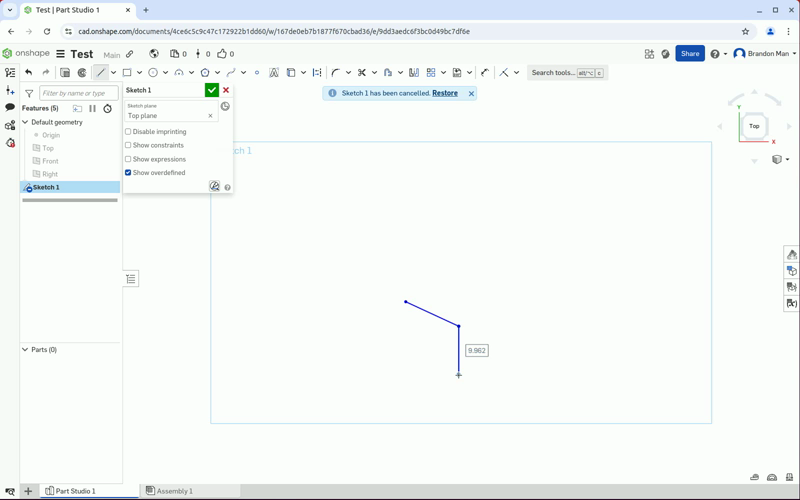
key_down(shift)
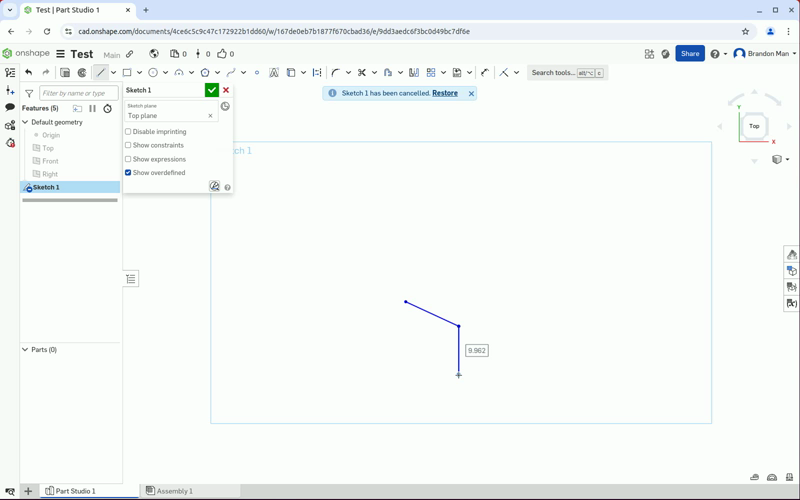
mouse_move(489, 374)
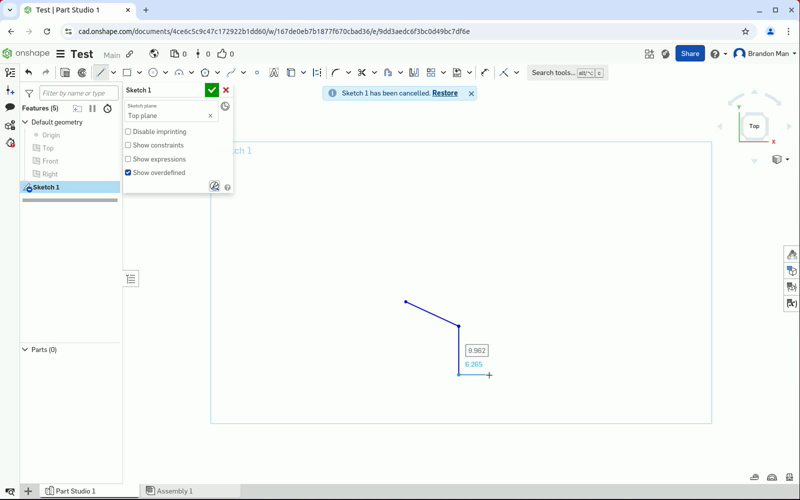
mouse_move(461, 374)
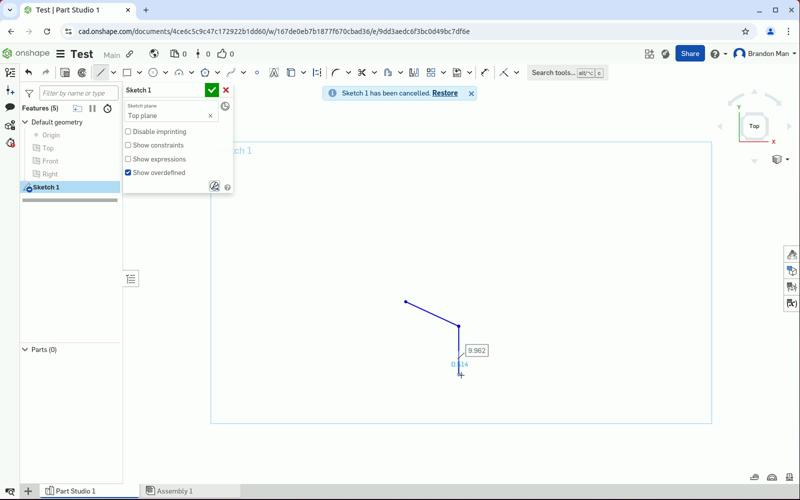
scroll(6)
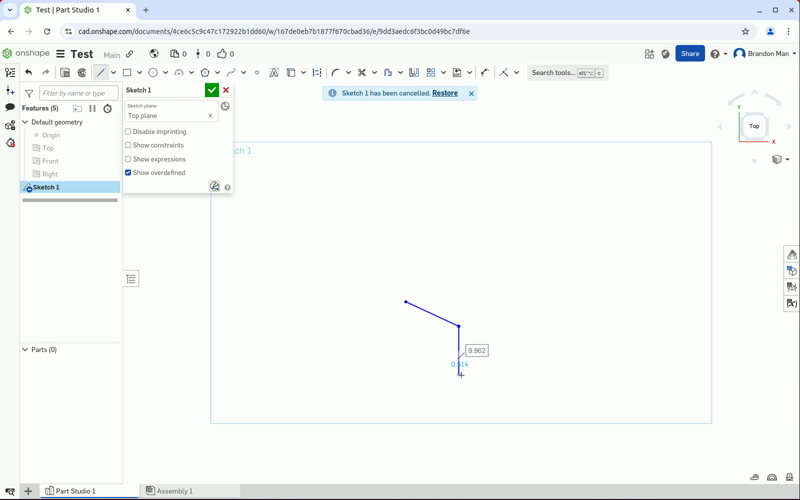
scroll(6)
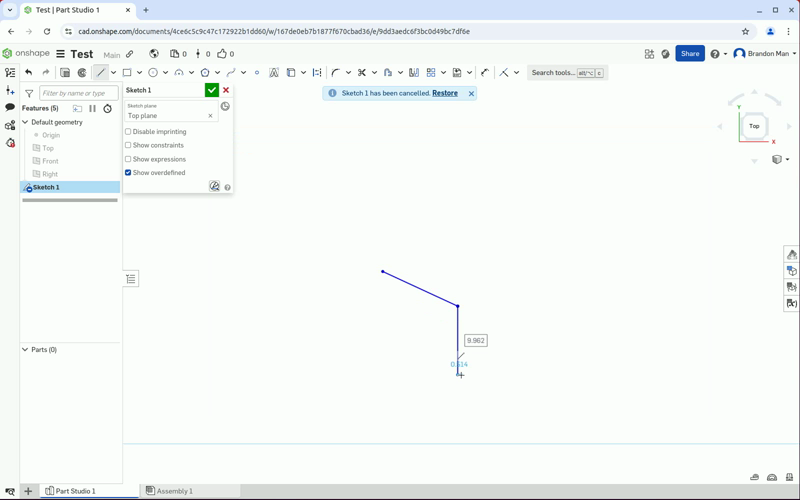
scroll(6)
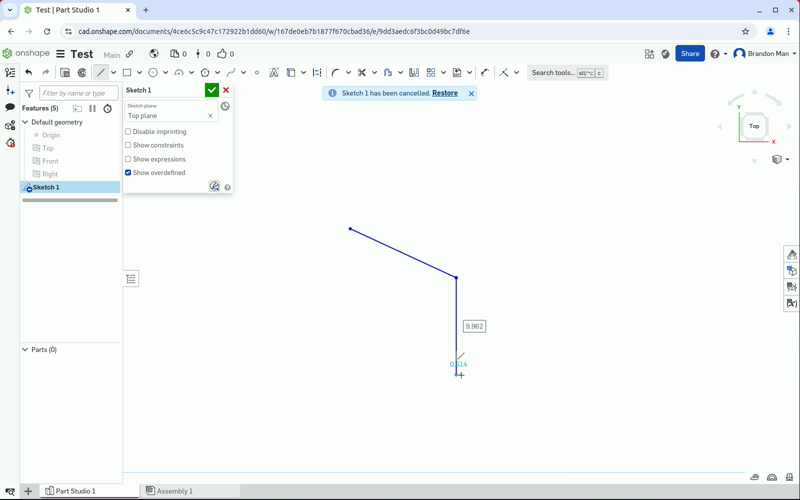
scroll(6)
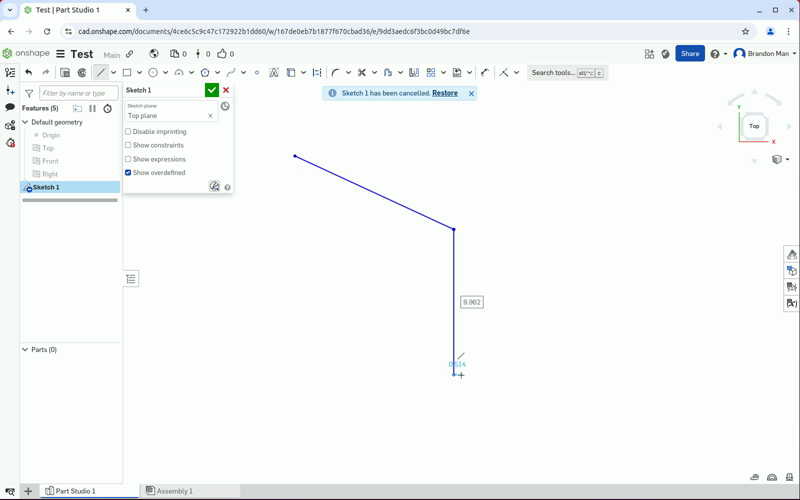
scroll(6)
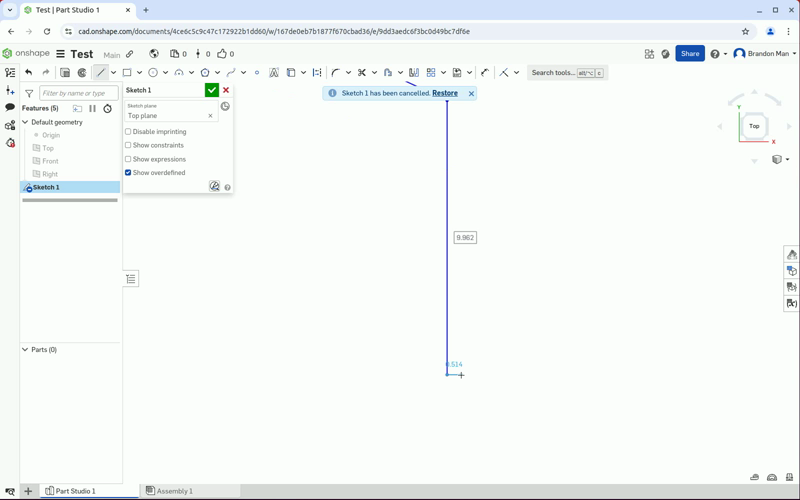
scroll(6)
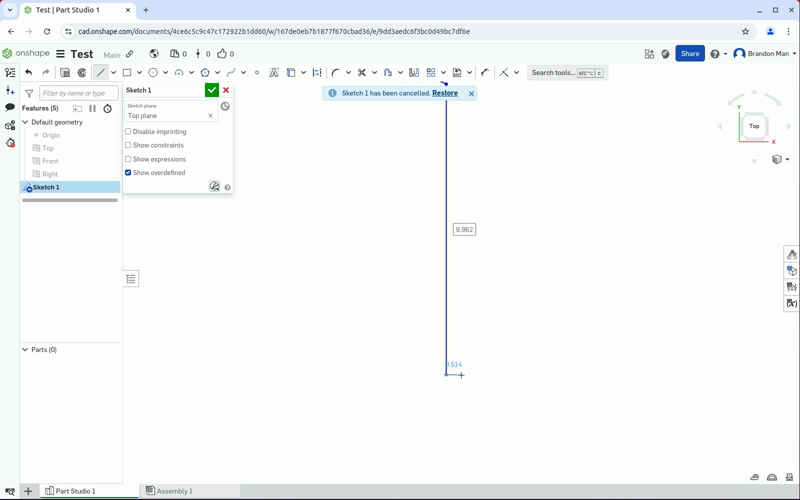
scroll(6)
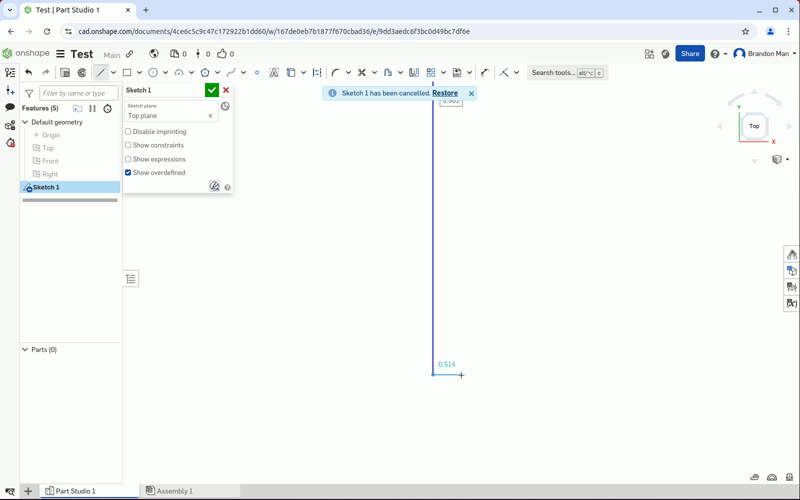
click(461, 374)
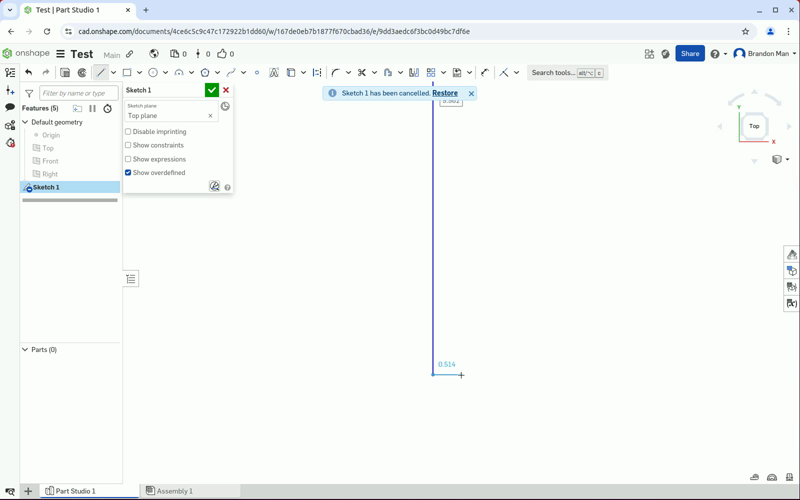
scroll(-6)
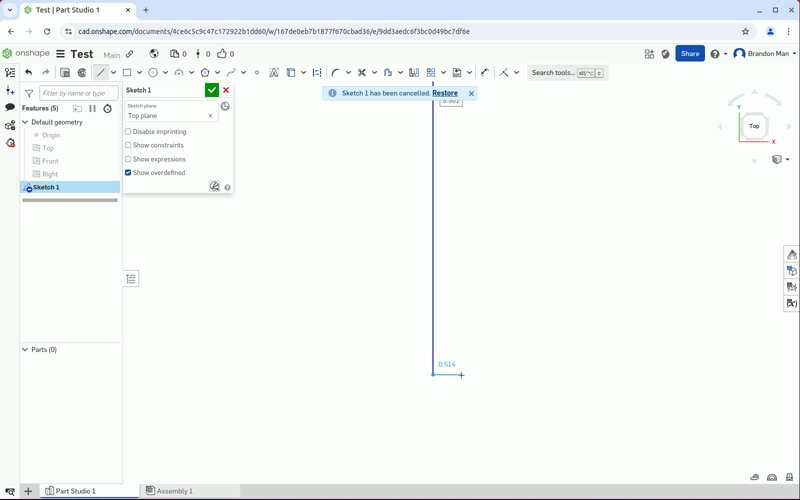
scroll(-6)
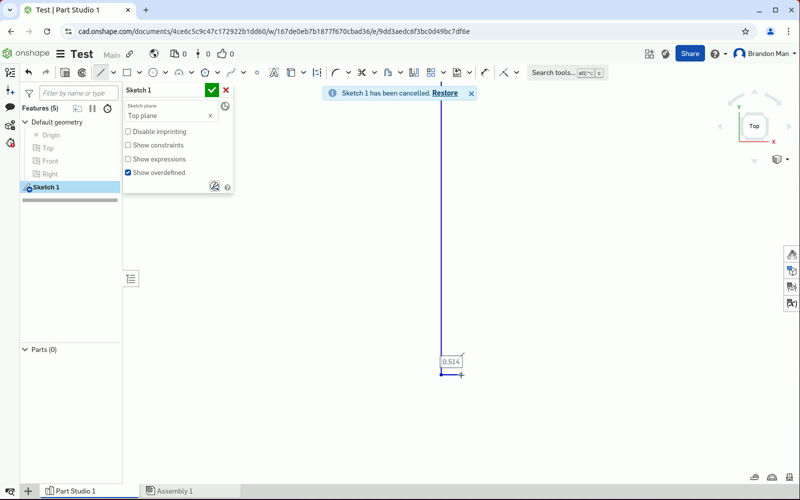
scroll(-6)
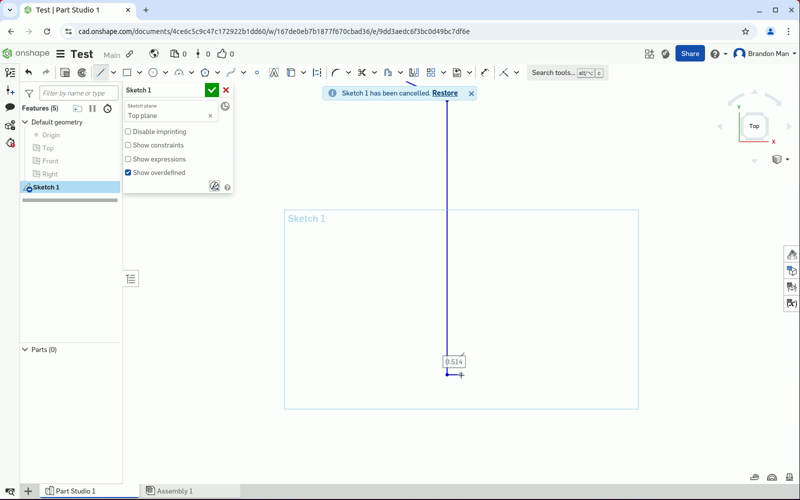
scroll(-6)
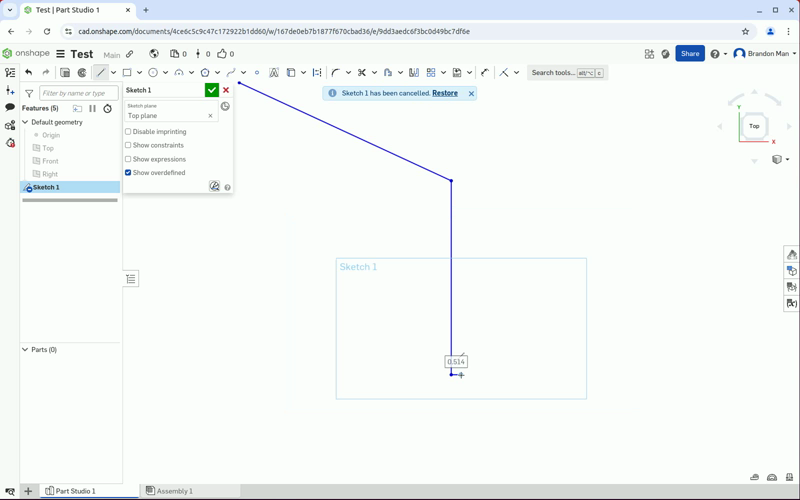
scroll(-6)
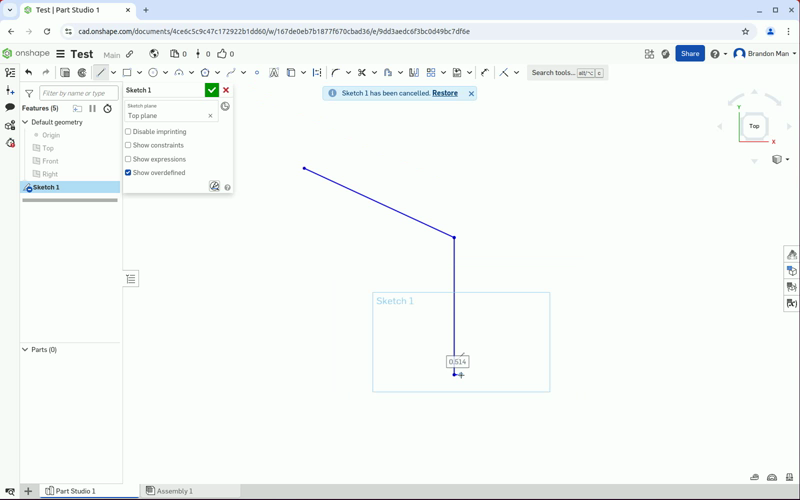
scroll(-6)
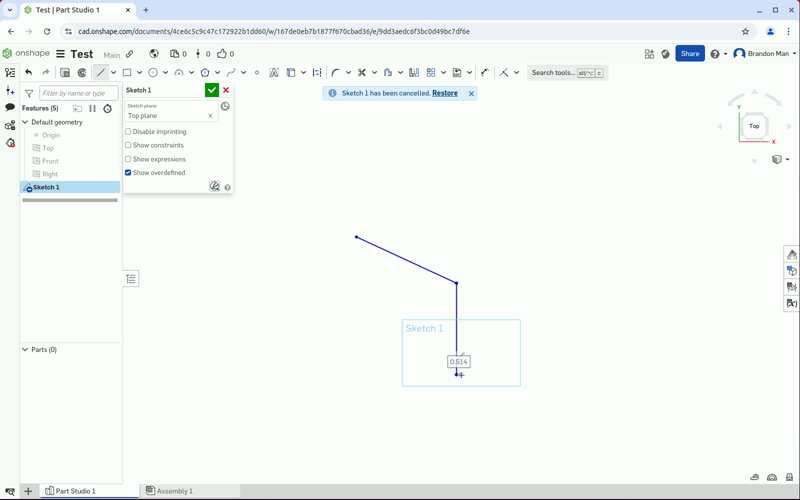
scroll(-6)
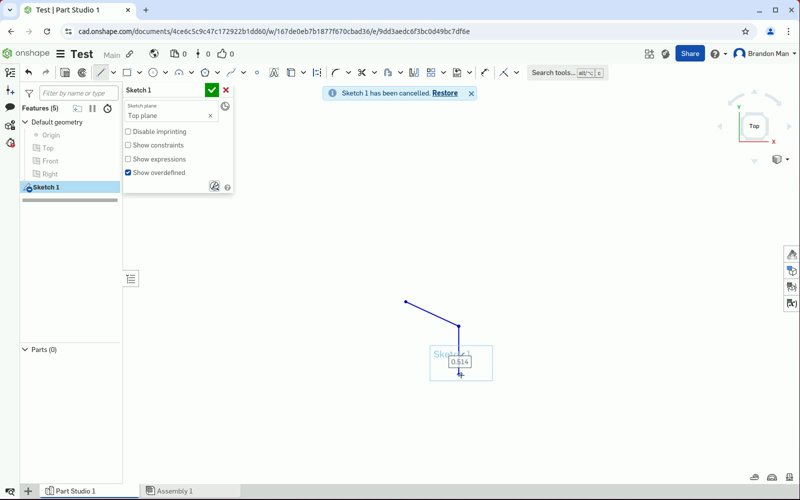
key_up(shift)
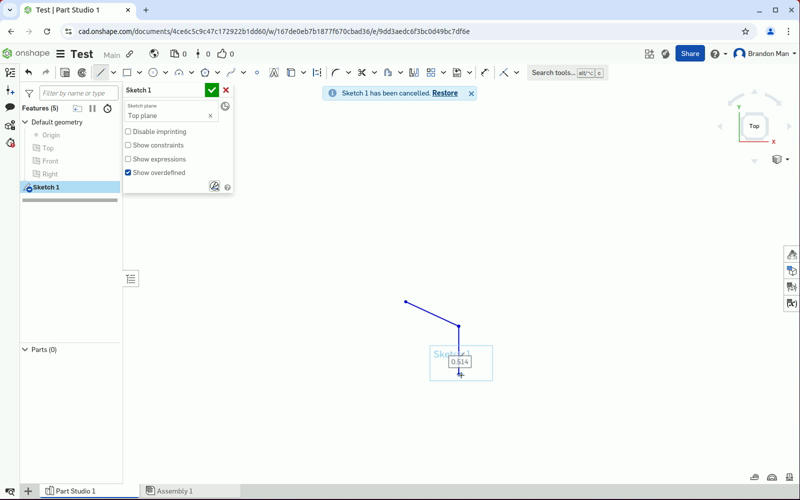
key_down(shift)
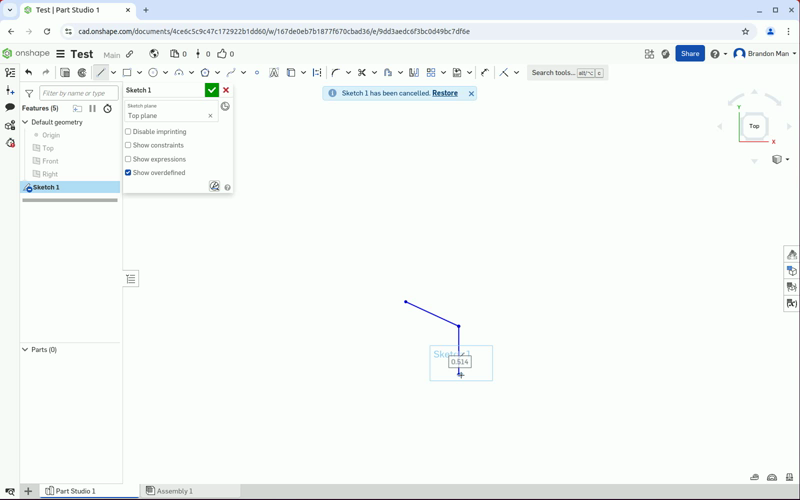
mouse_move(491, 374)
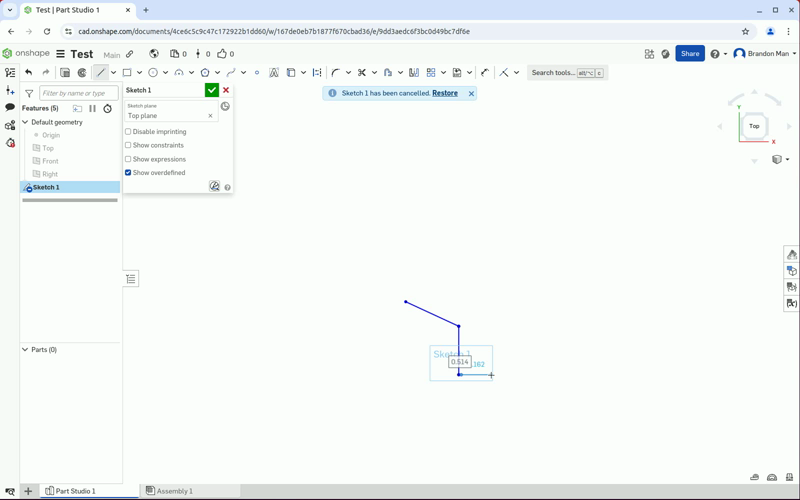
mouse_move(461, 324)
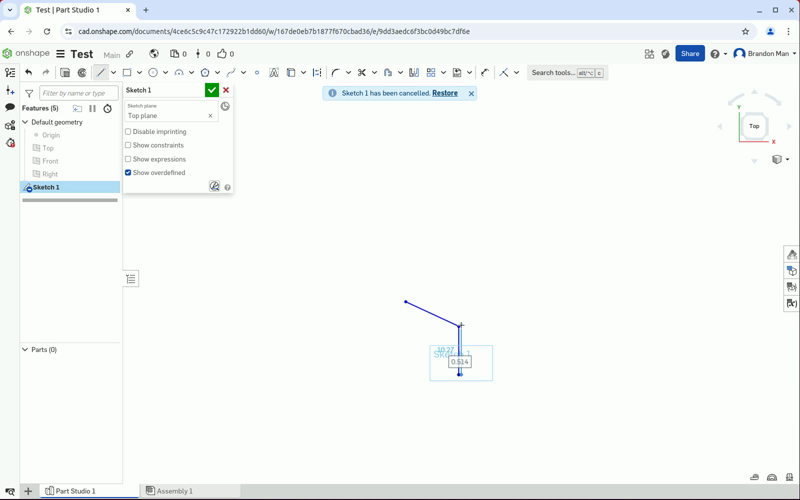
scroll(6)
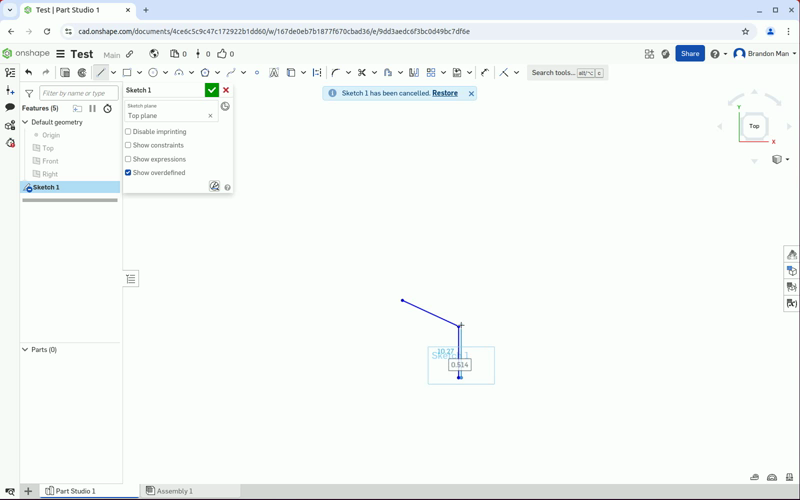
scroll(6)
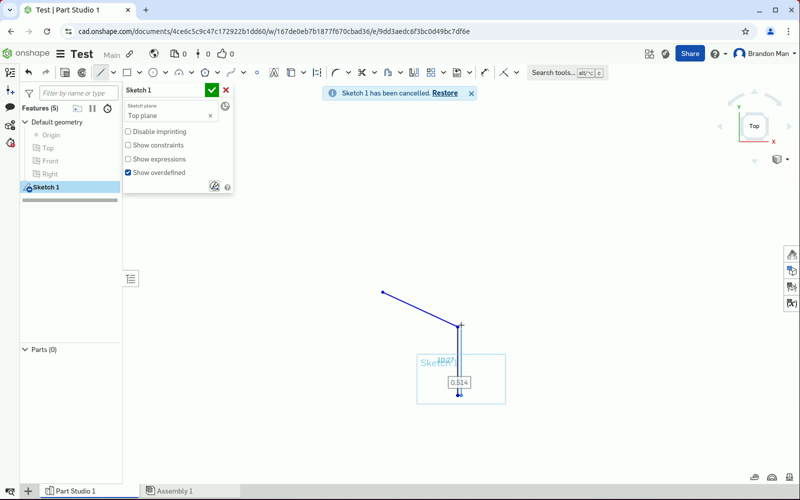
scroll(6)
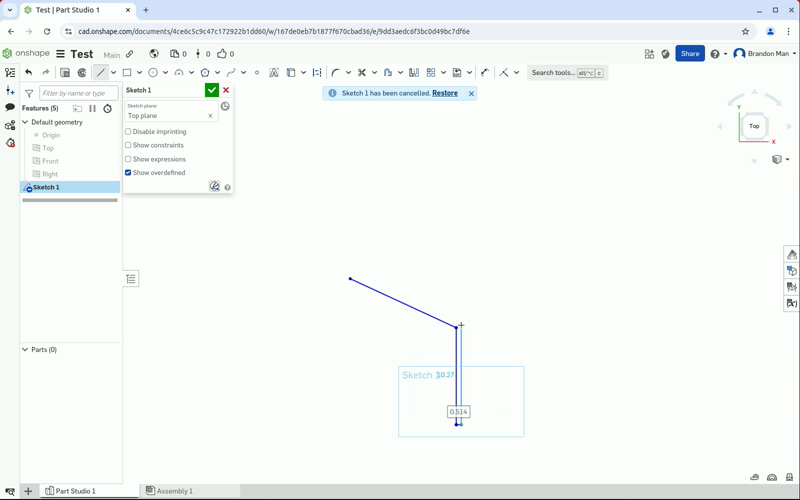
scroll(6)
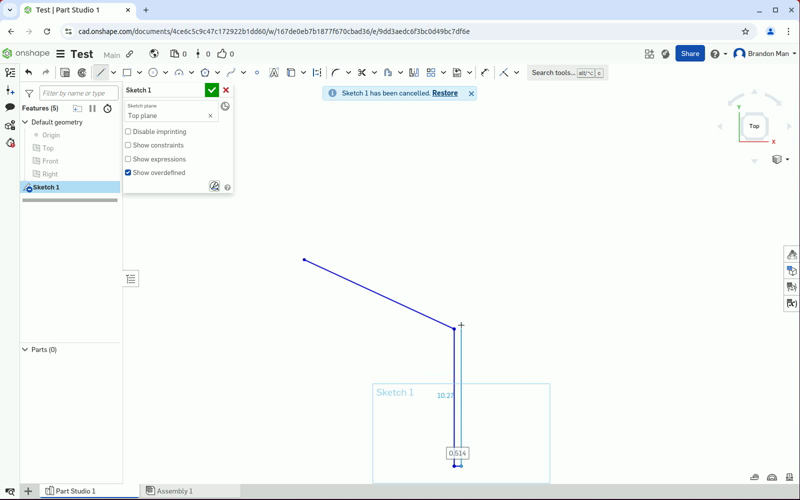
scroll(6)
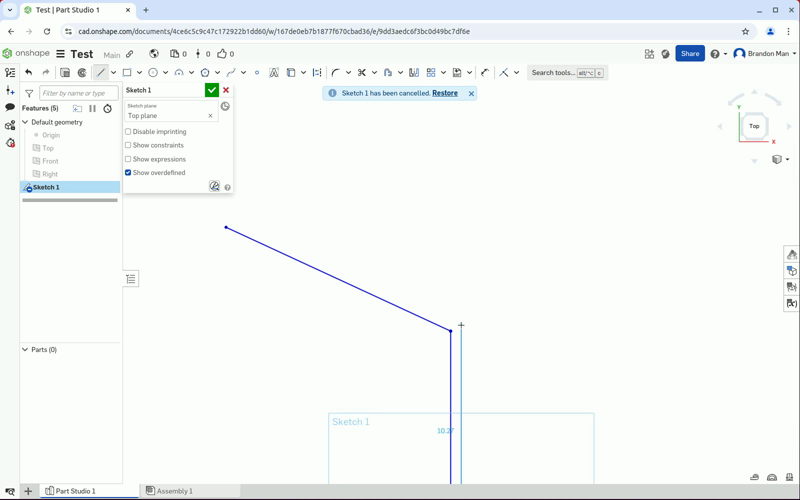
scroll(6)
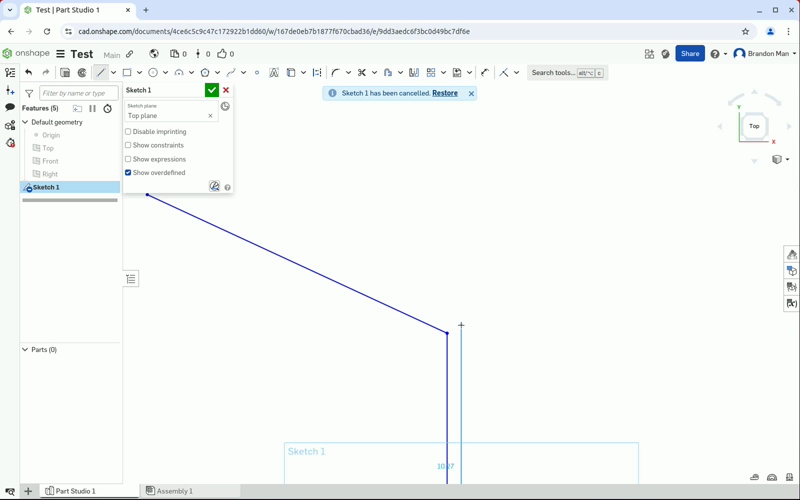
scroll(6)
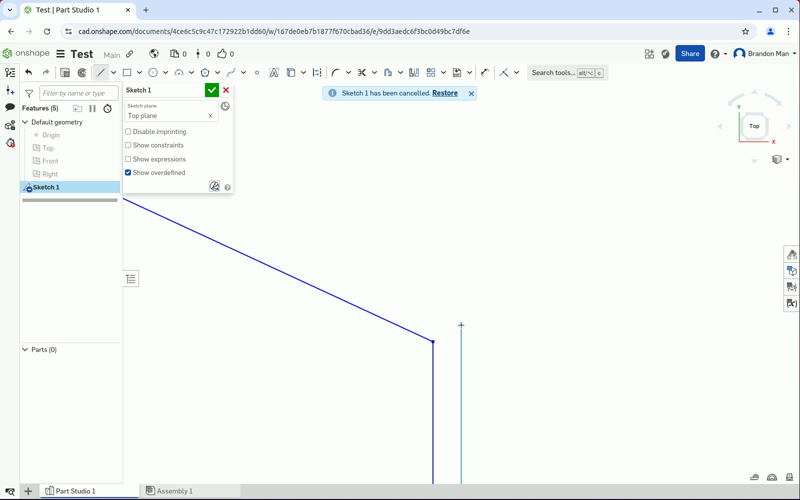
click(461, 324)
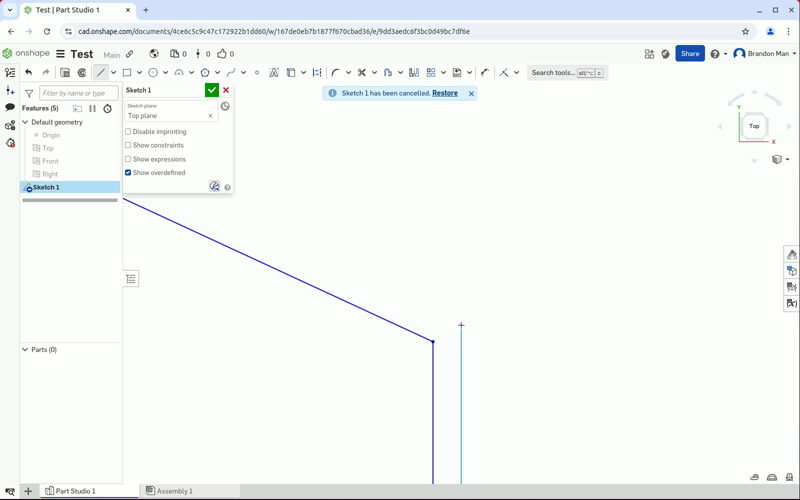
scroll(-6)
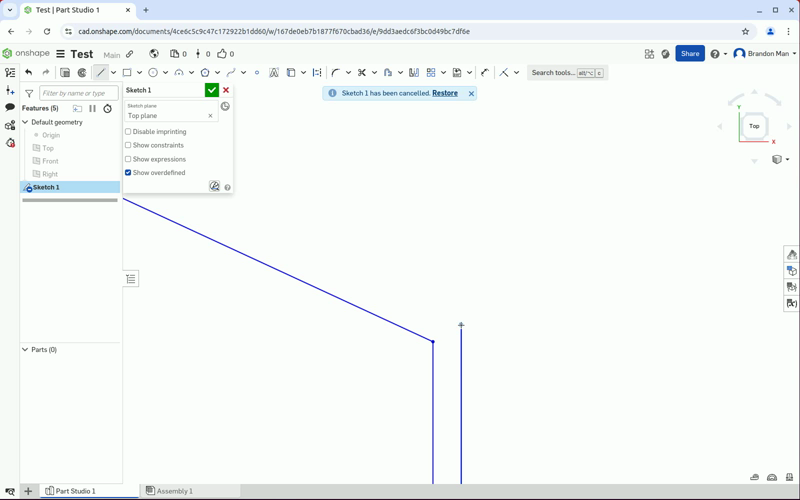
scroll(-6)
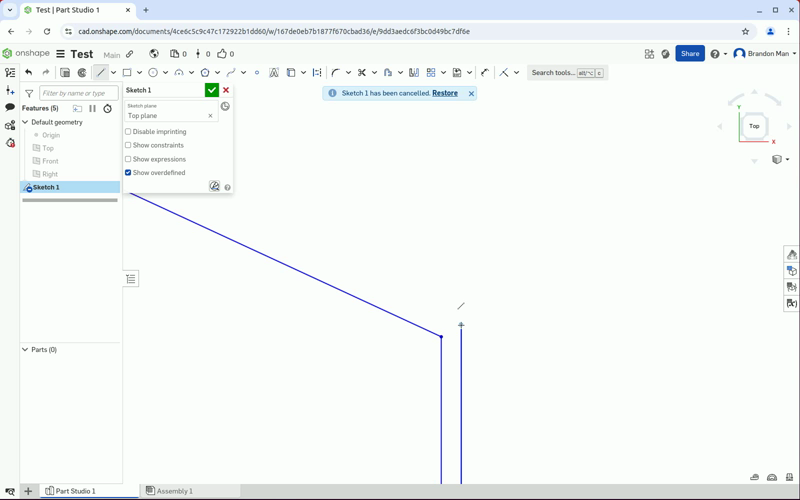
scroll(-6)
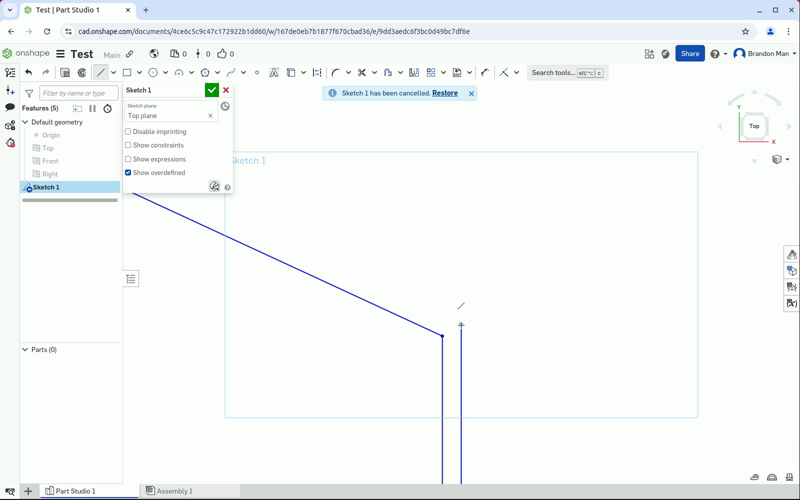
scroll(-6)
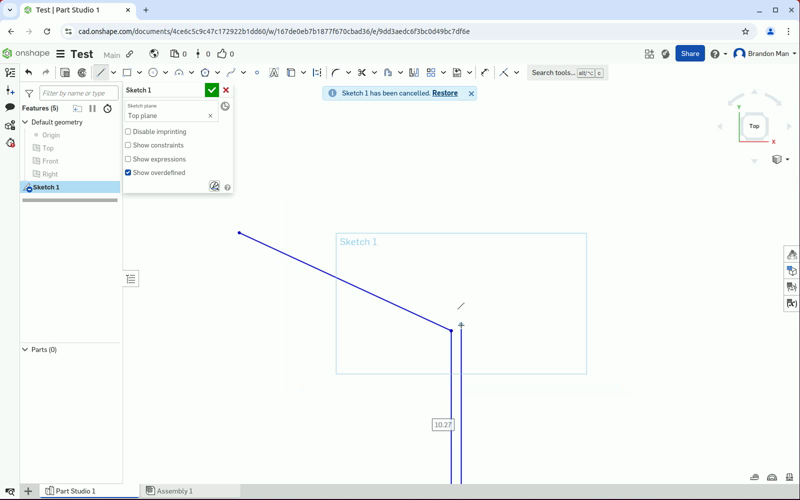
scroll(-6)
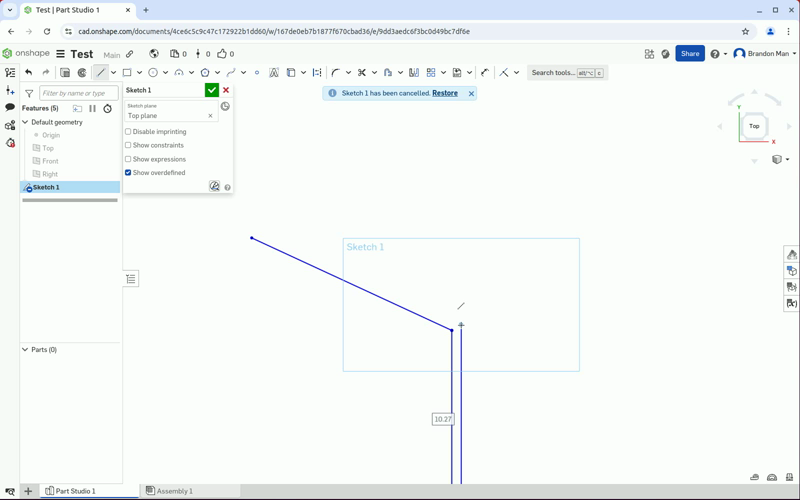
scroll(-6)
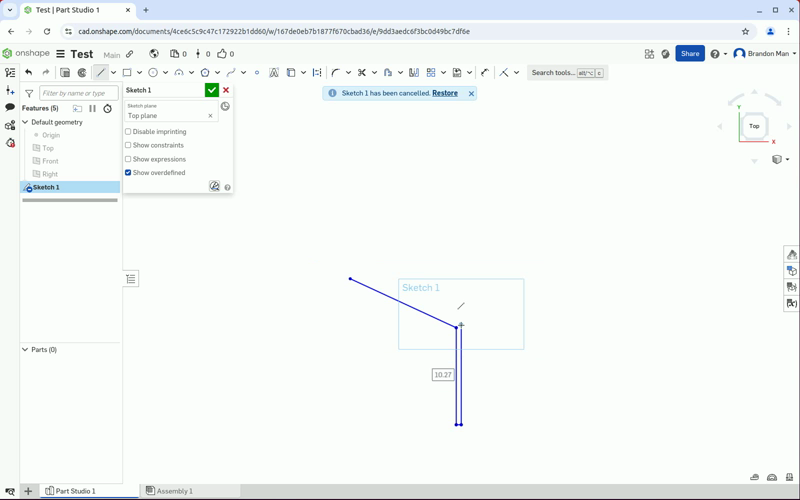
scroll(-6)
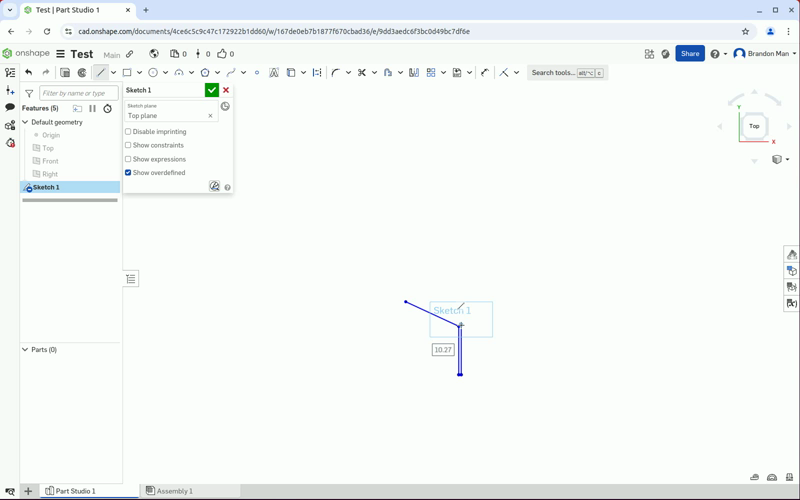
key_up(shift)
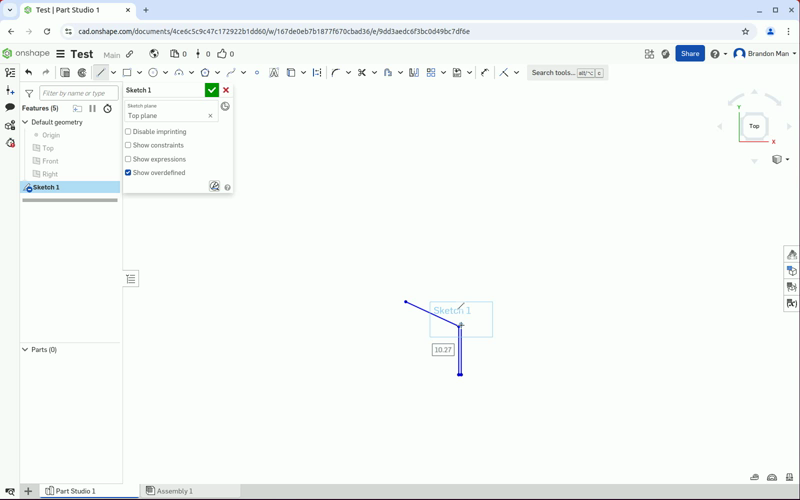
key_down(shift)
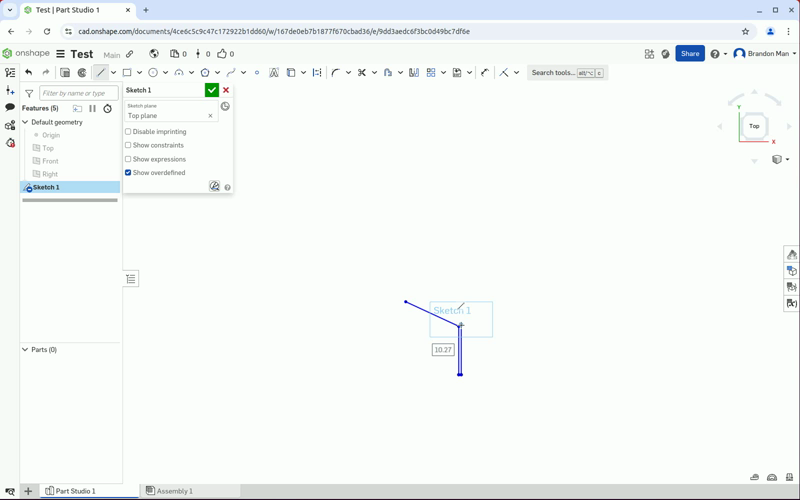
mouse_move(491, 324)
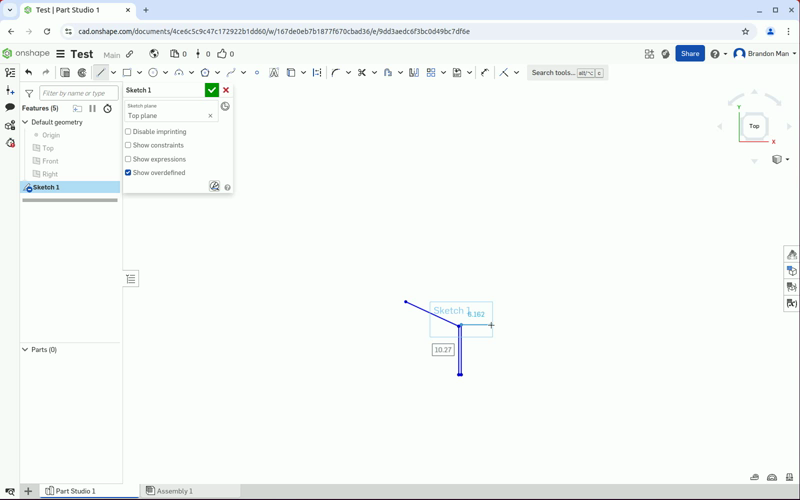
mouse_move(407, 300)
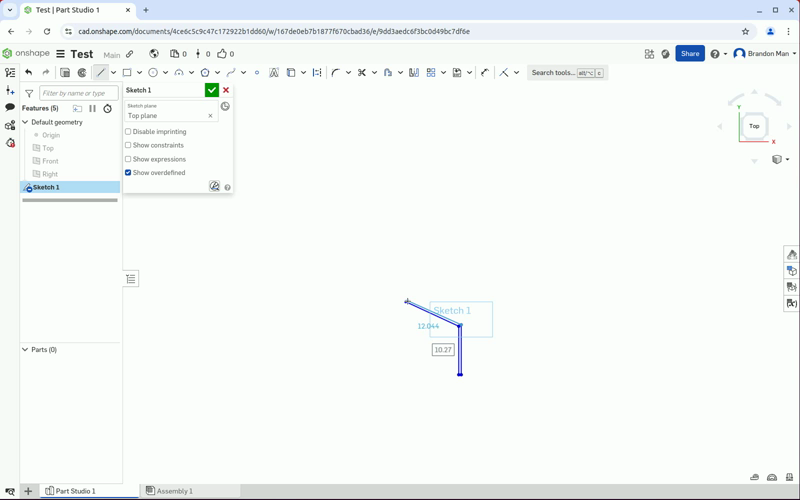
scroll(6)
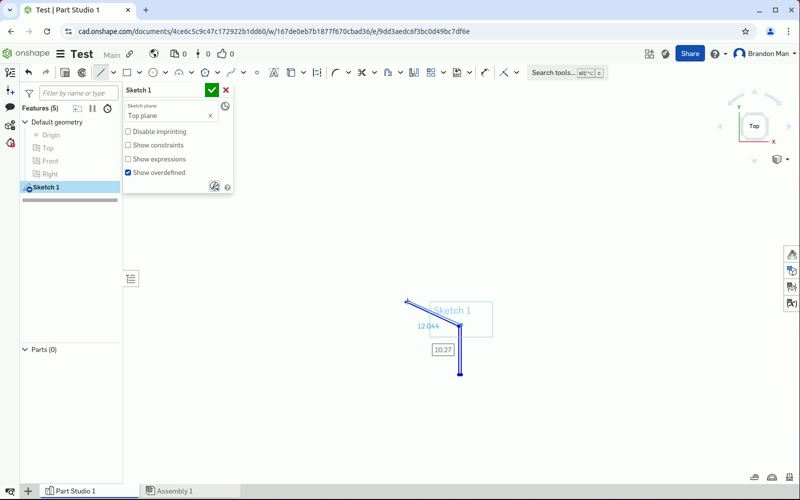
scroll(6)
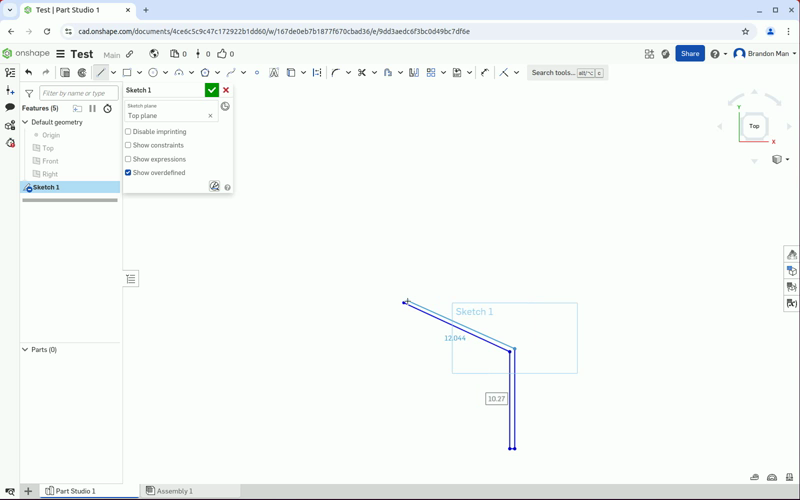
scroll(6)
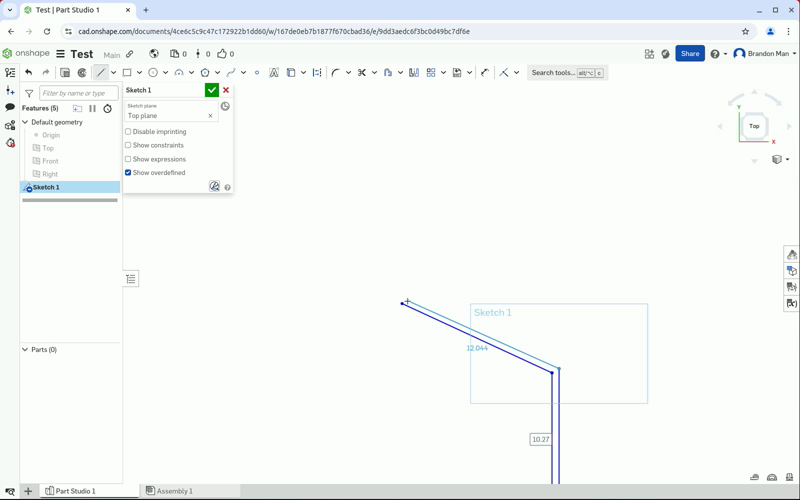
scroll(6)
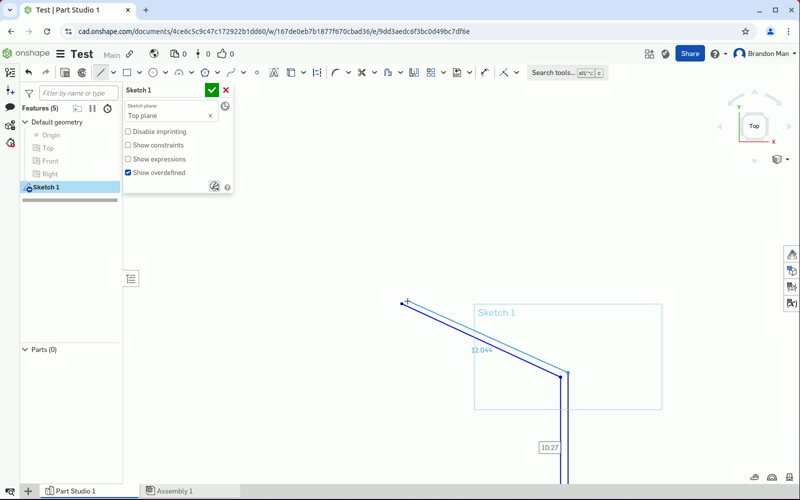
scroll(6)
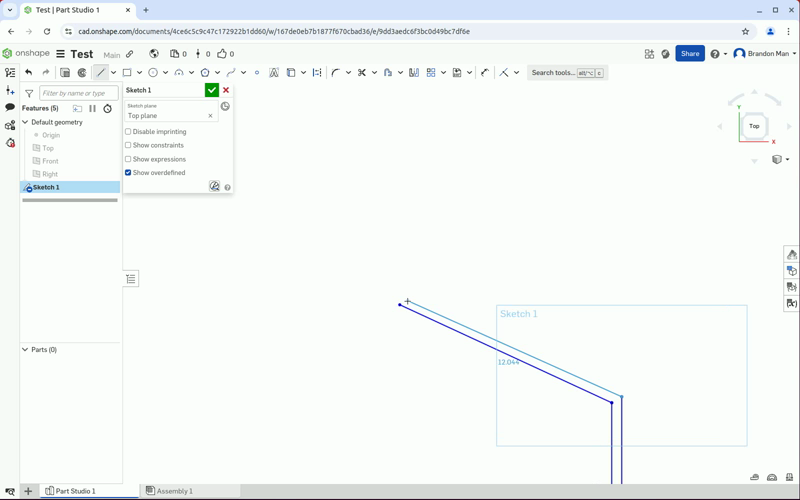
scroll(6)
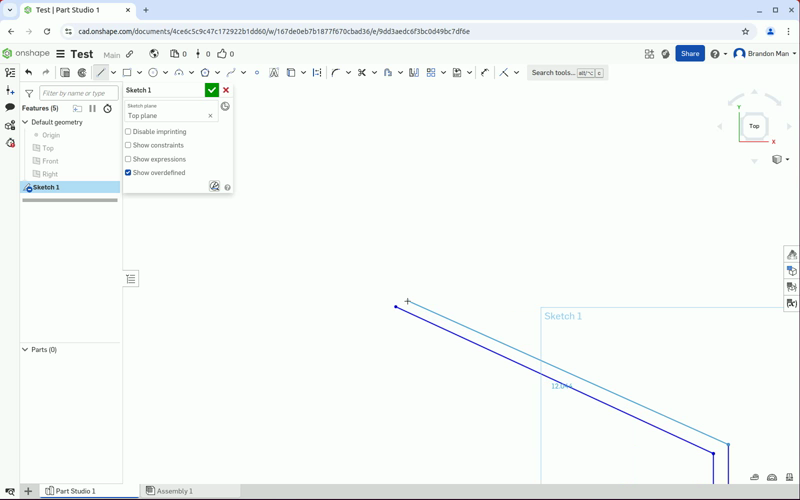
scroll(6)
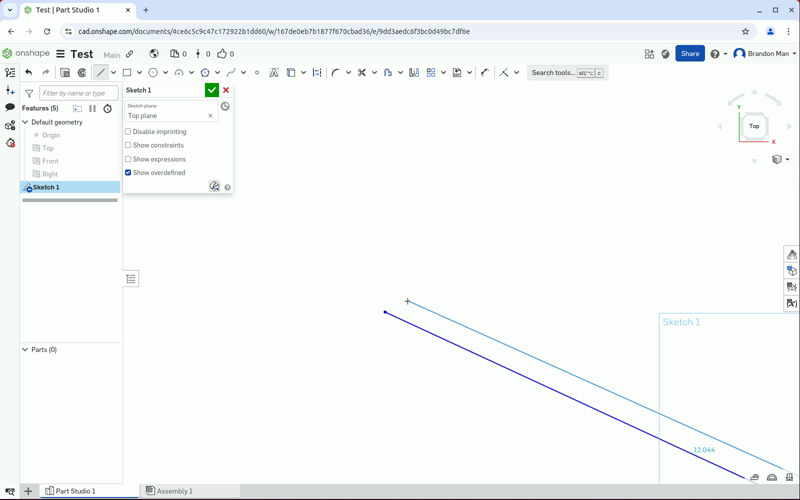
click(407, 300)
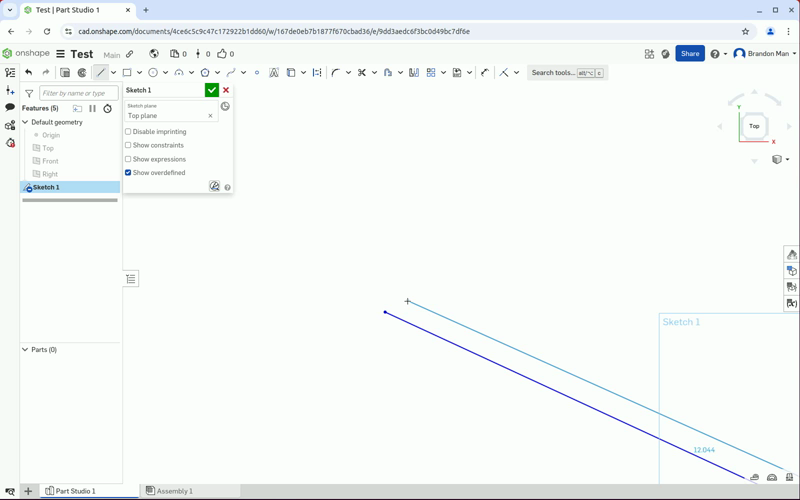
scroll(-6)
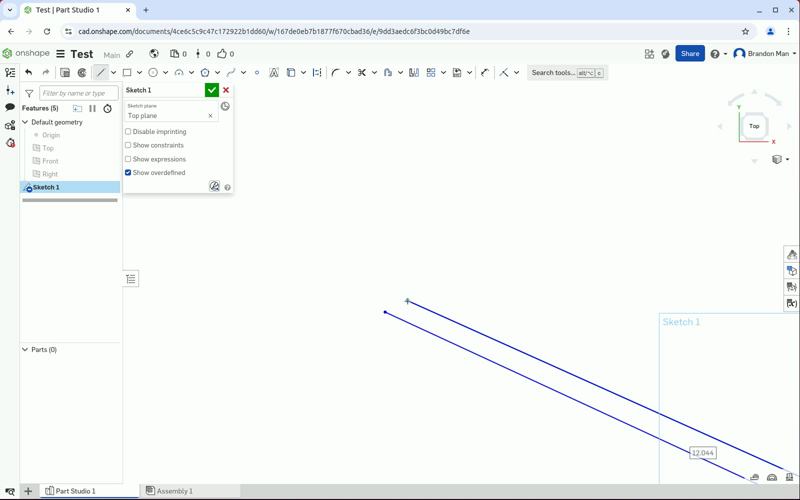
scroll(-6)
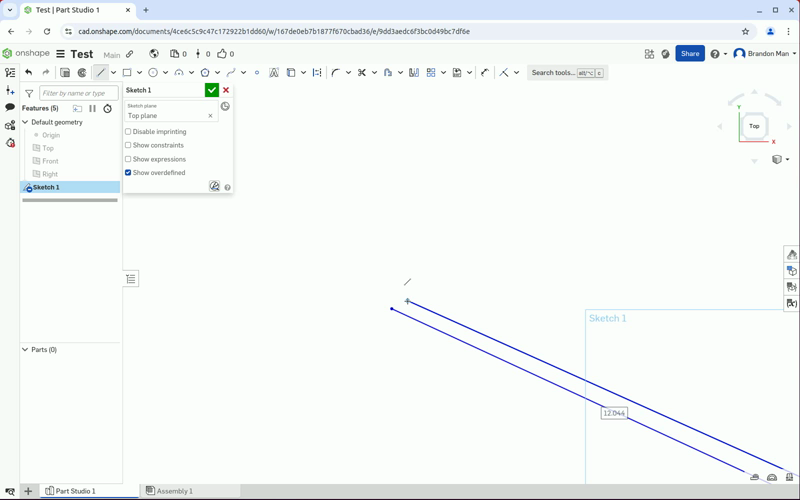
scroll(-6)
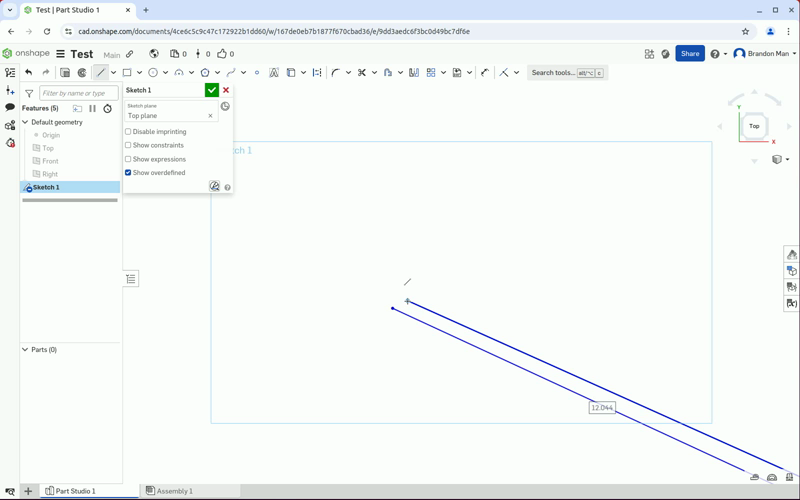
scroll(-6)
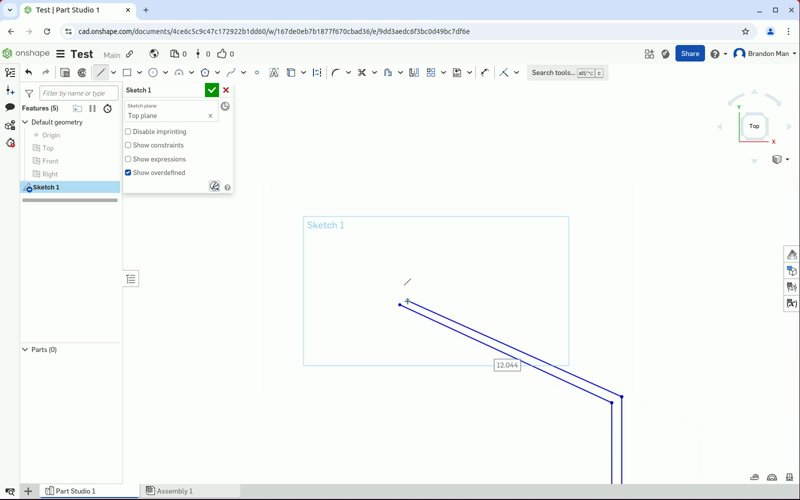
scroll(-6)
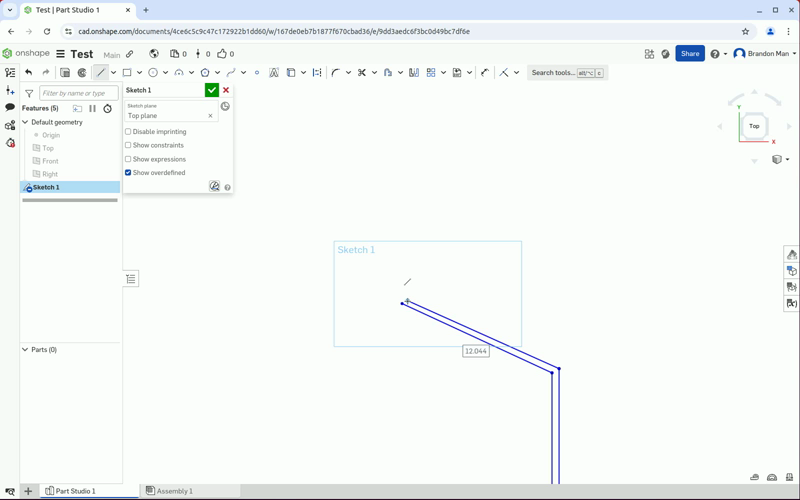
scroll(-6)
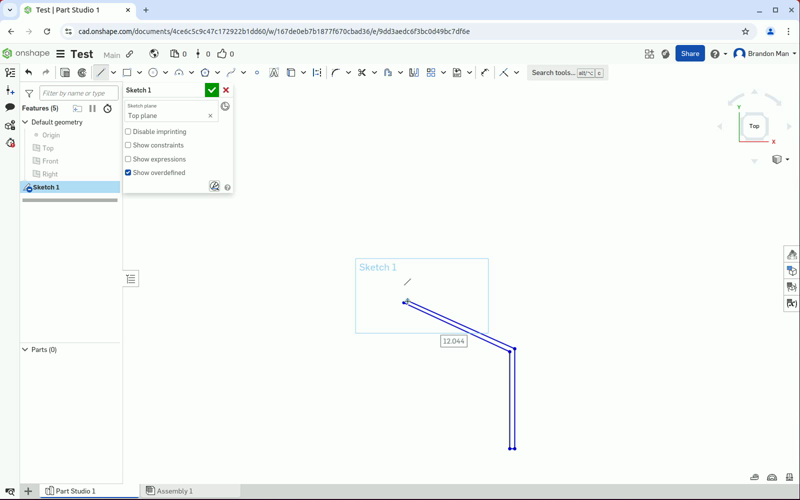
scroll(-6)
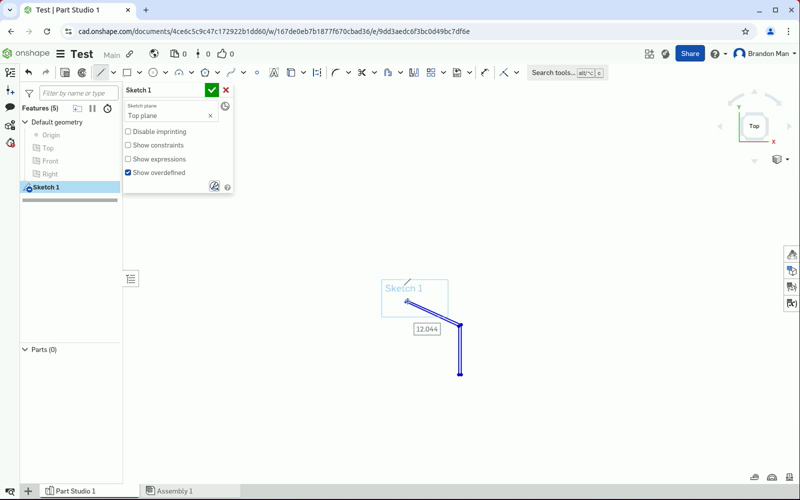
key_up(shift)
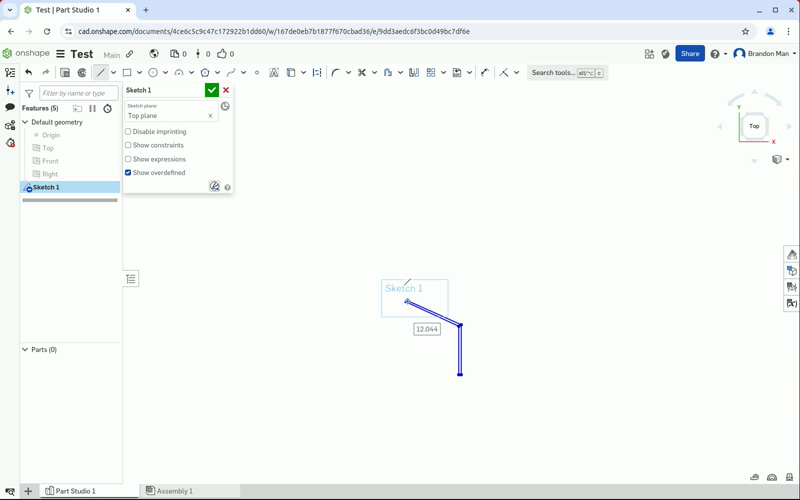
key_down(shift)
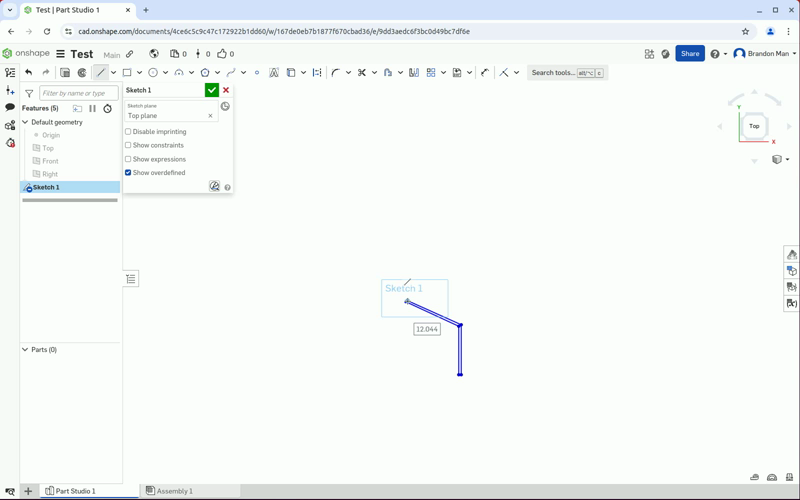
mouse_move(437, 300)
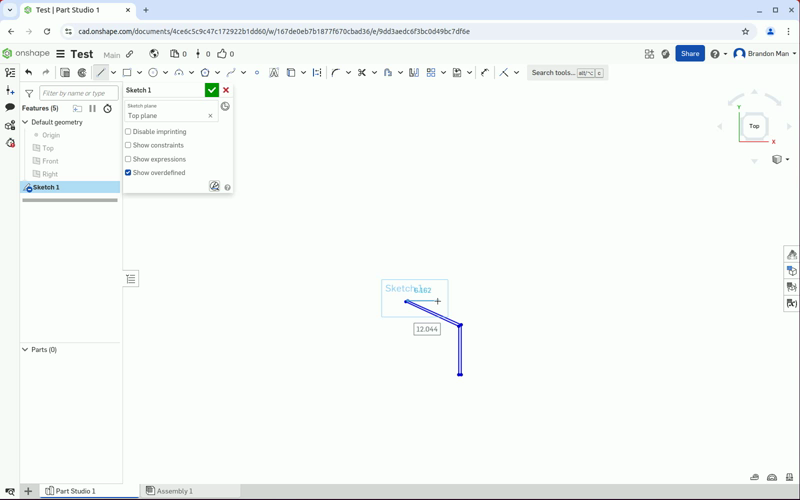
mouse_move(407, 265)
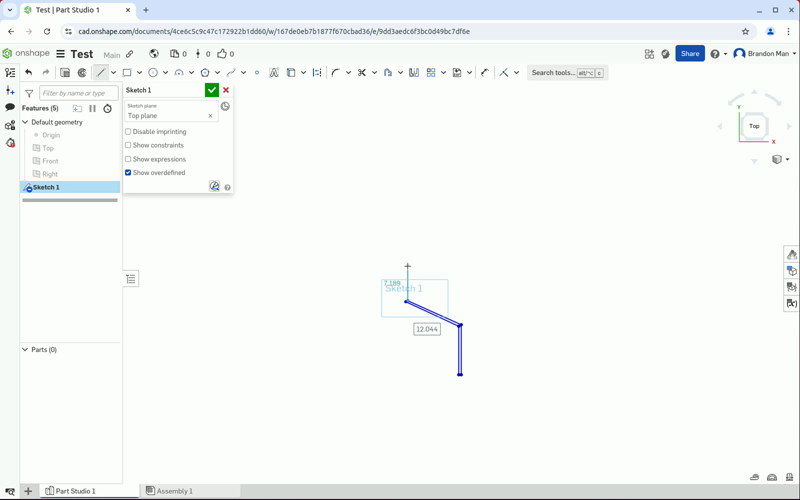
click(407, 265)
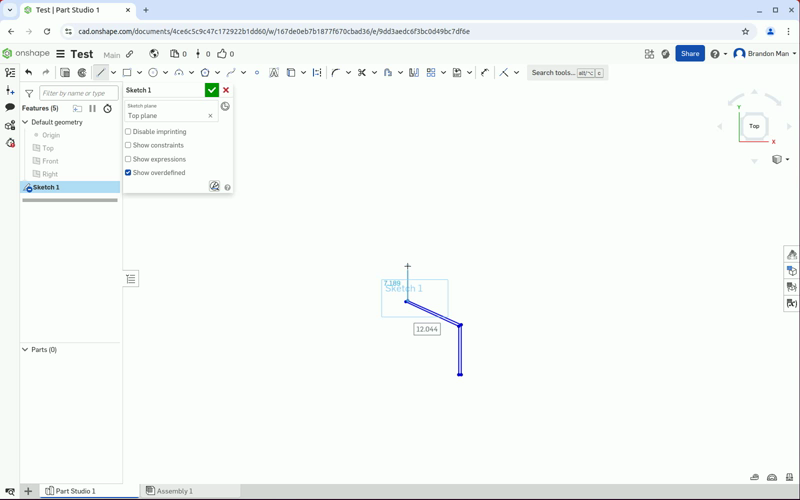
key_up(shift)
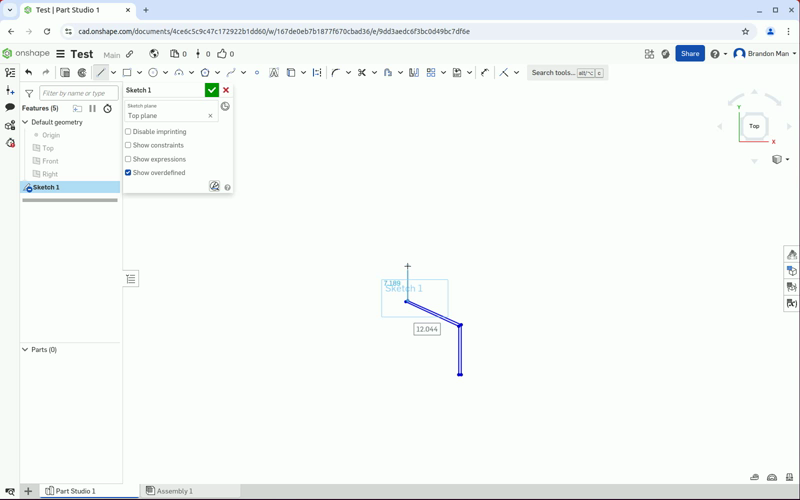
key_down(shift)
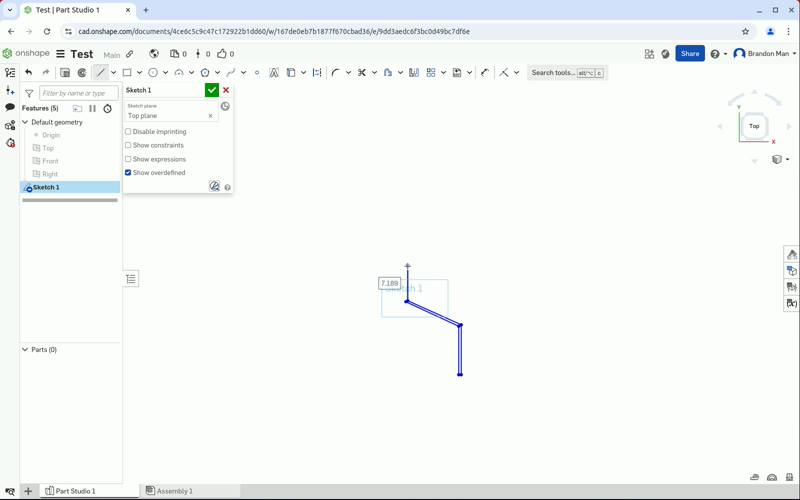
mouse_move(437, 265)
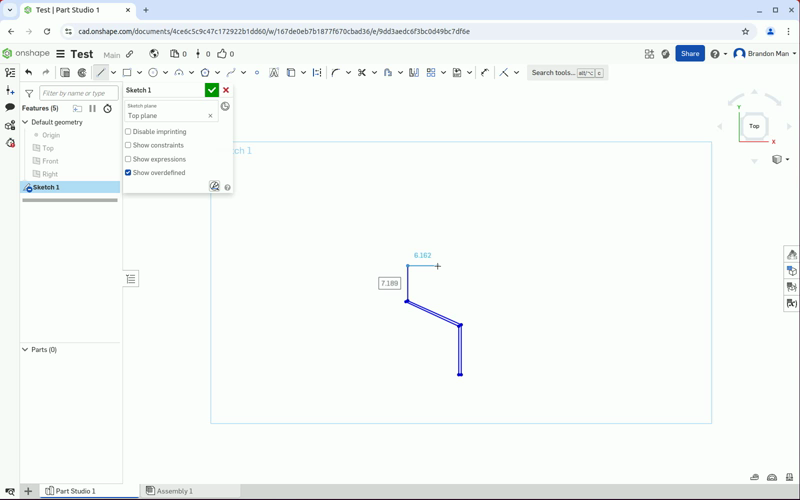
mouse_move(461, 241)
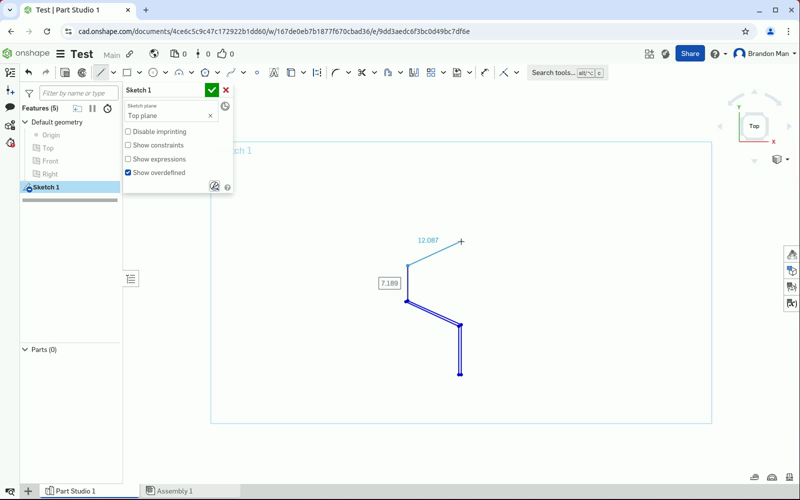
click(461, 241)
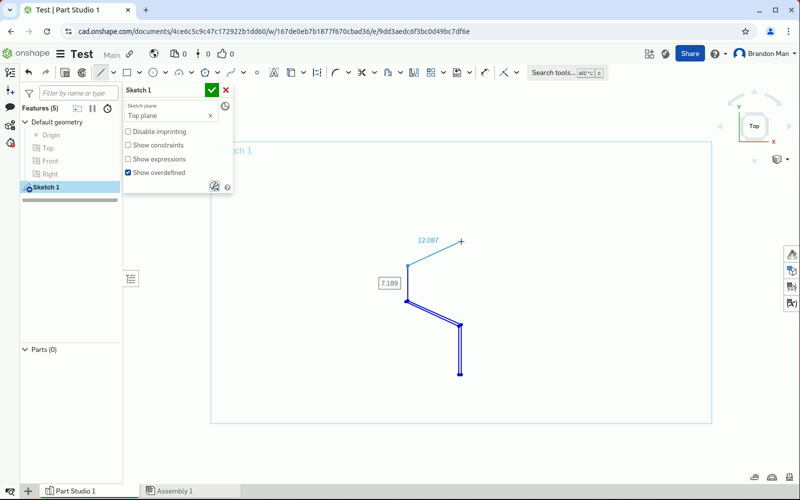
key_up(shift)
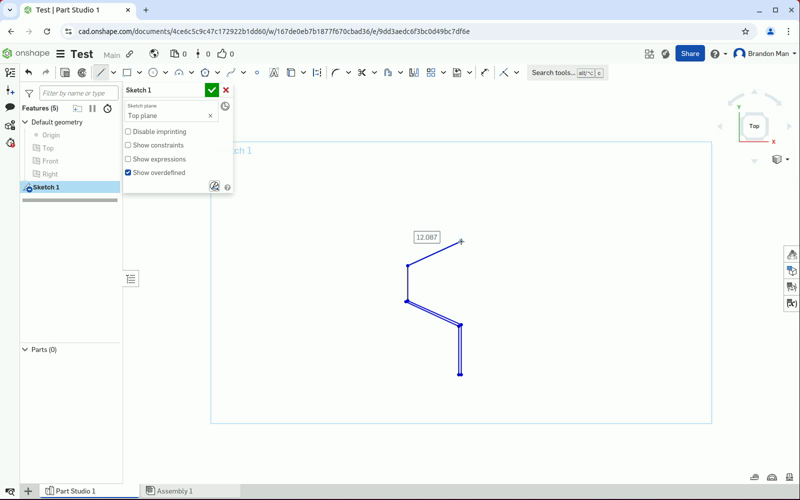
key_down(shift)
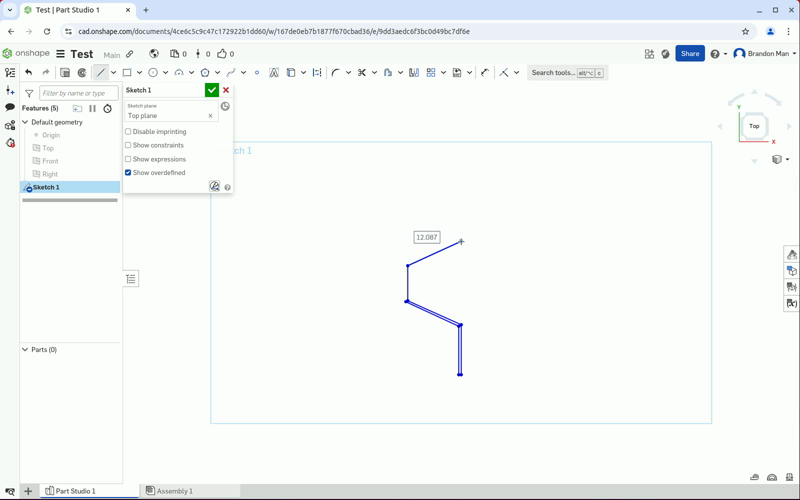
mouse_move(491, 241)
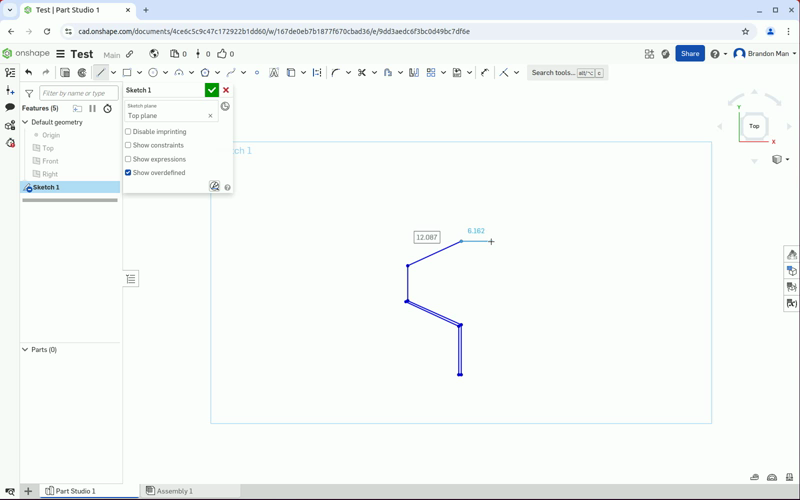
mouse_move(461, 191)
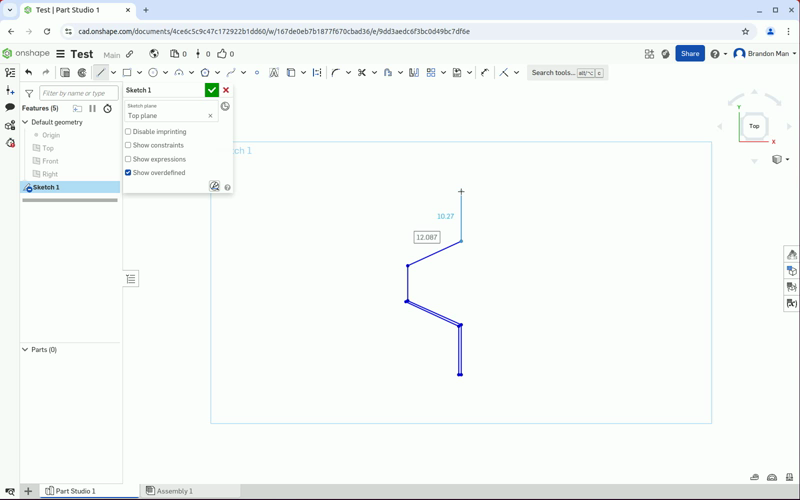
click(461, 191)
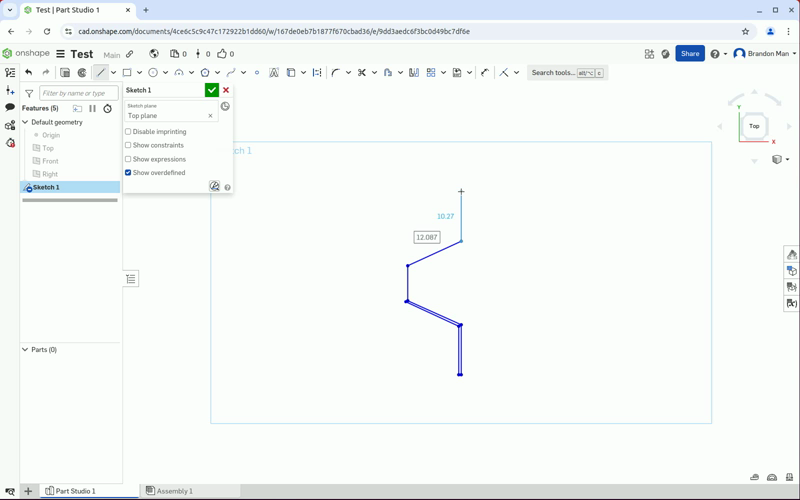
key_up(shift)
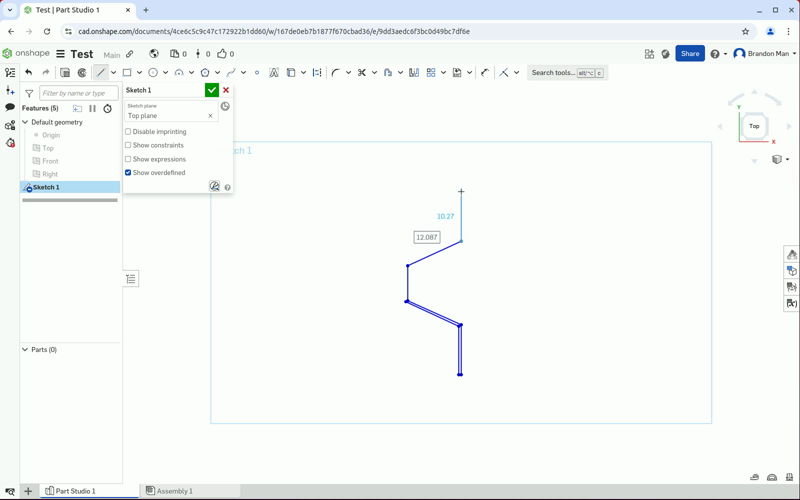
key_down(shift)
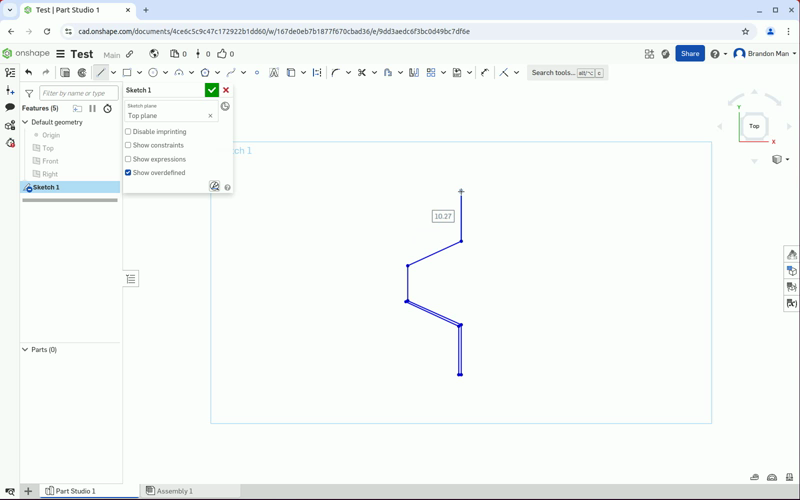
mouse_move(491, 191)
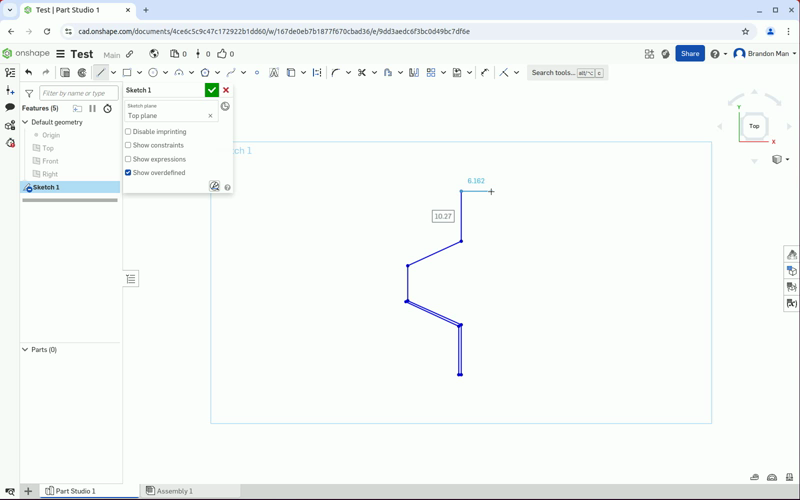
mouse_move(458, 191)
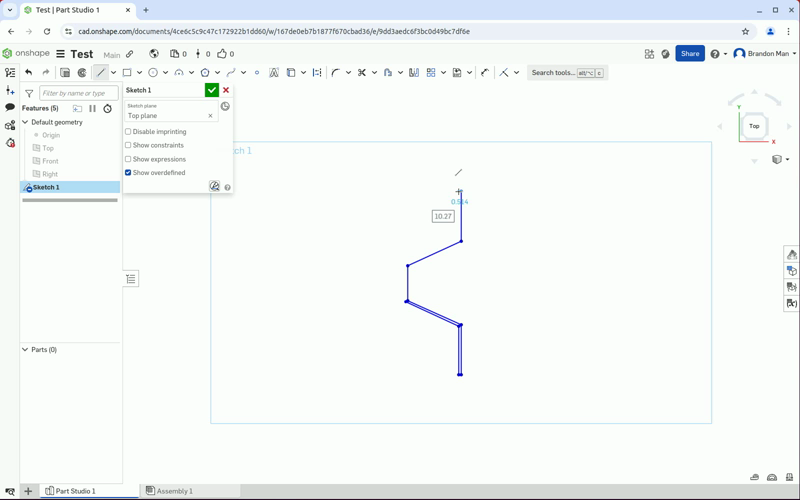
scroll(6)
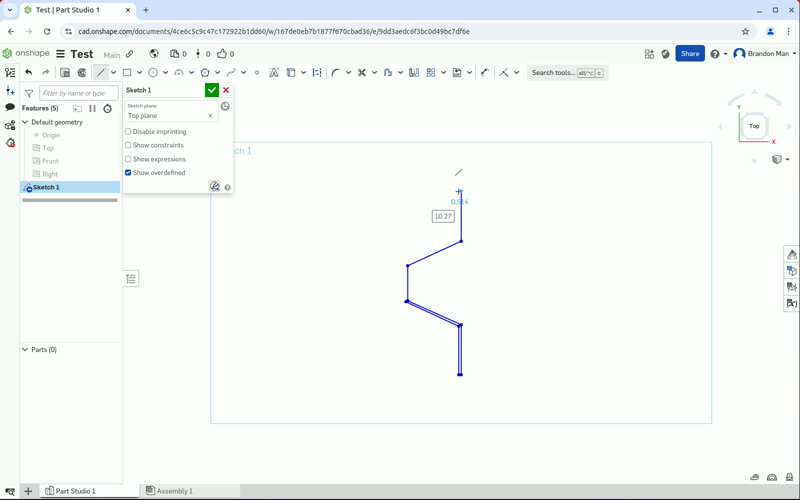
scroll(6)
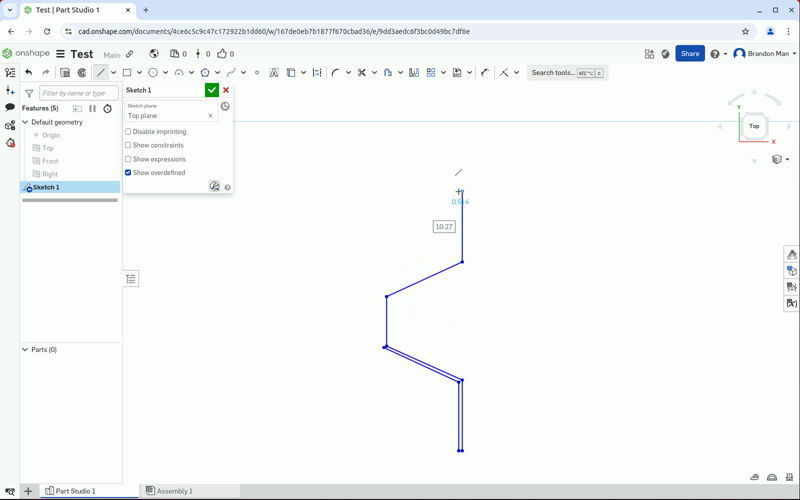
scroll(6)
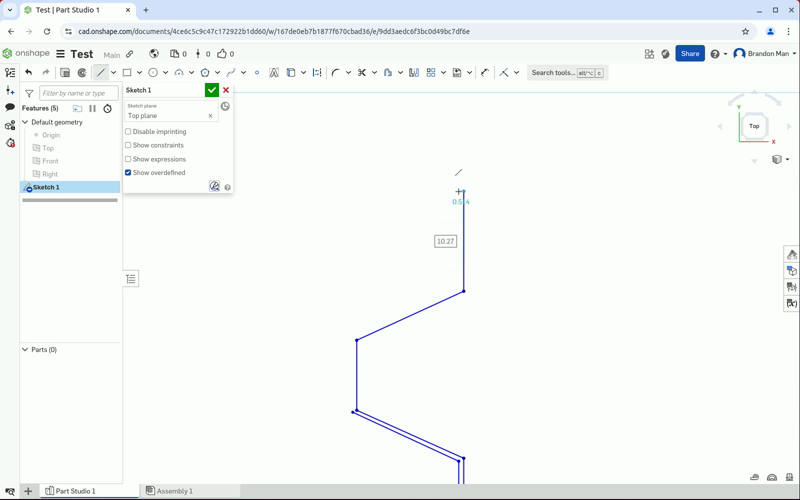
scroll(6)
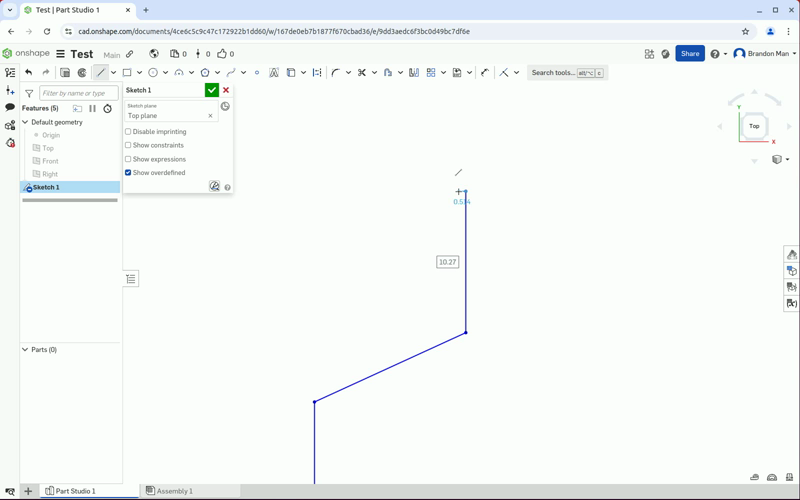
scroll(6)
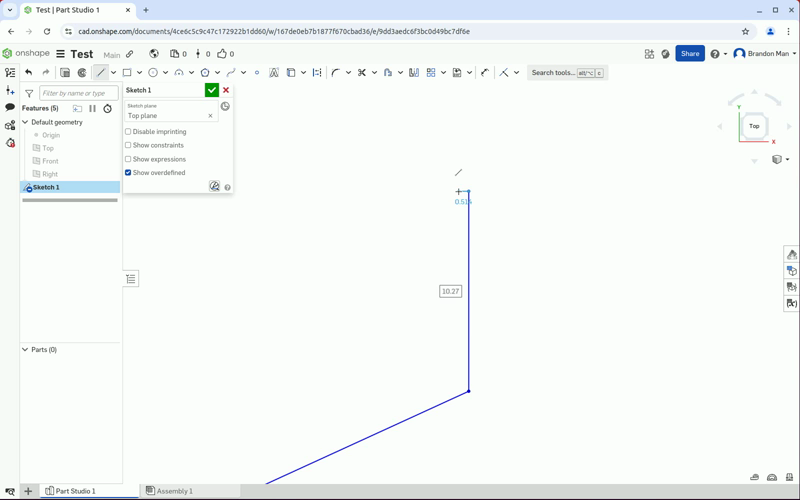
scroll(6)
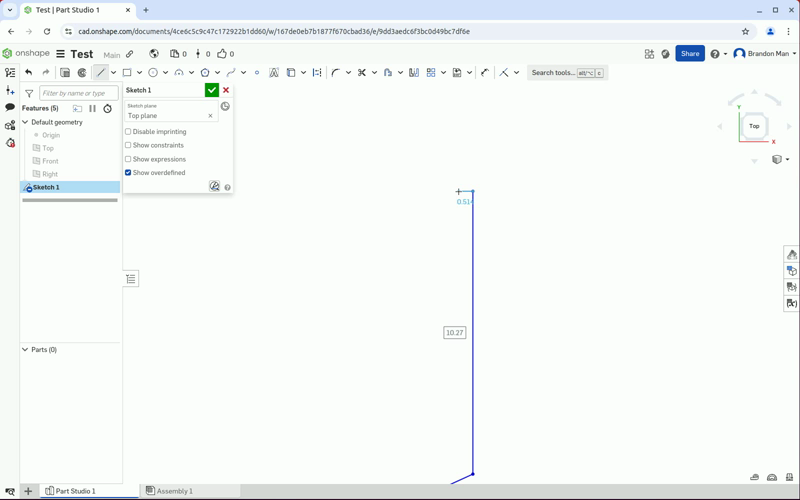
scroll(6)
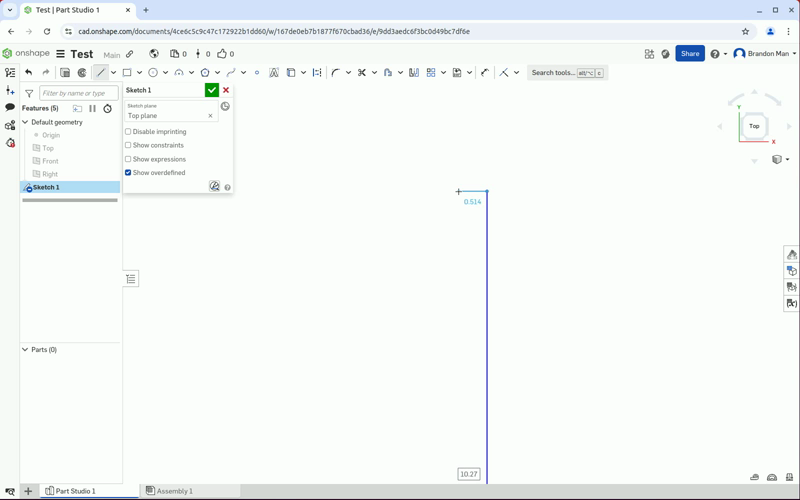
click(458, 191)
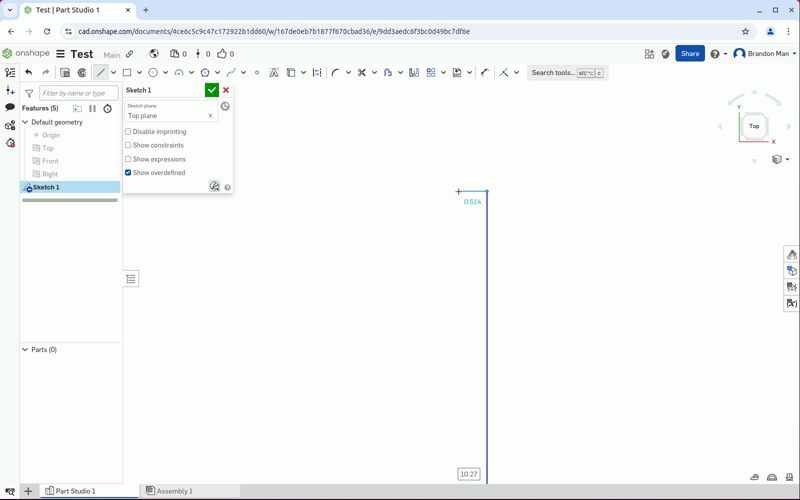
scroll(-6)
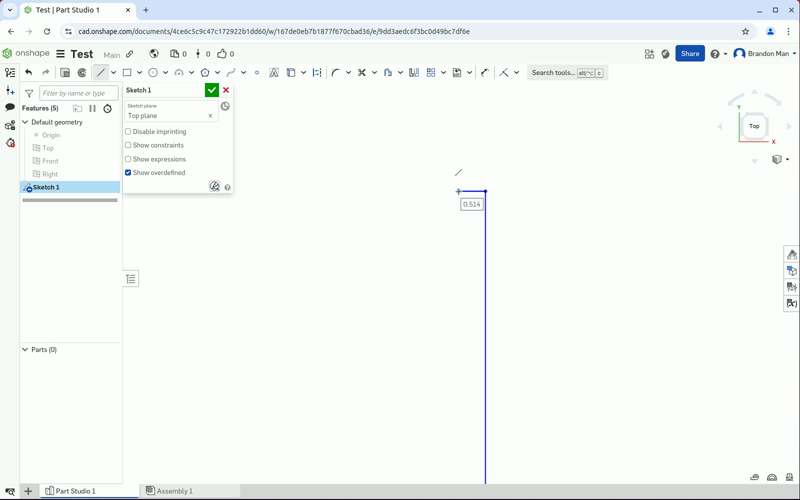
scroll(-6)
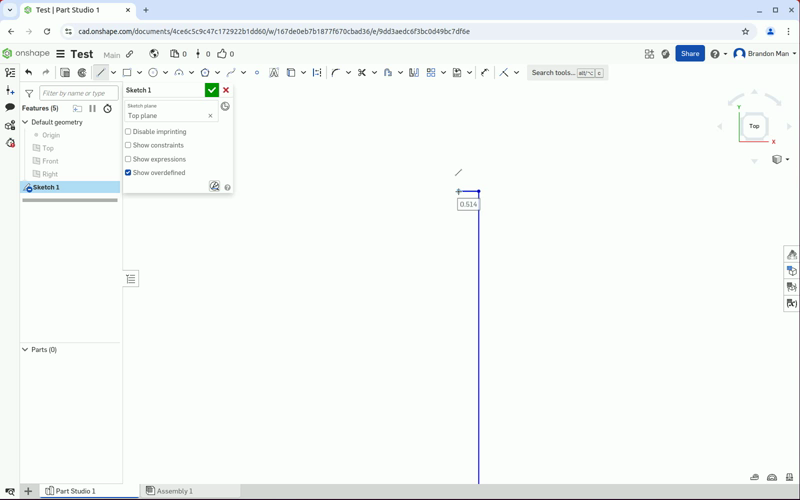
scroll(-6)
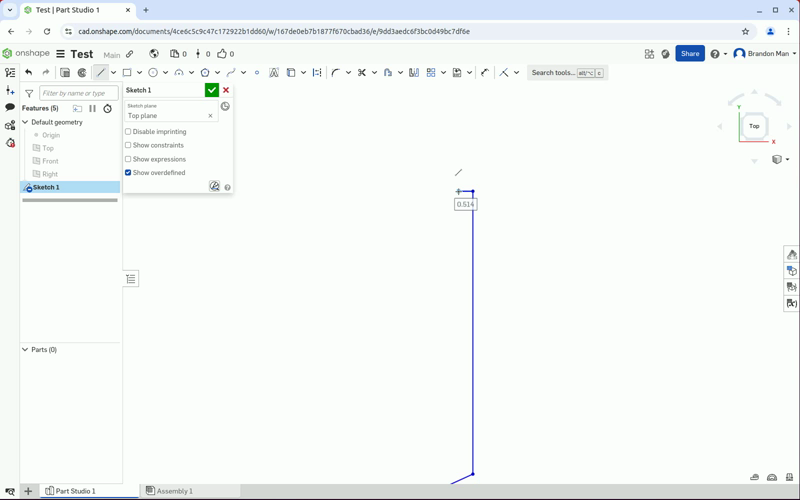
scroll(-6)
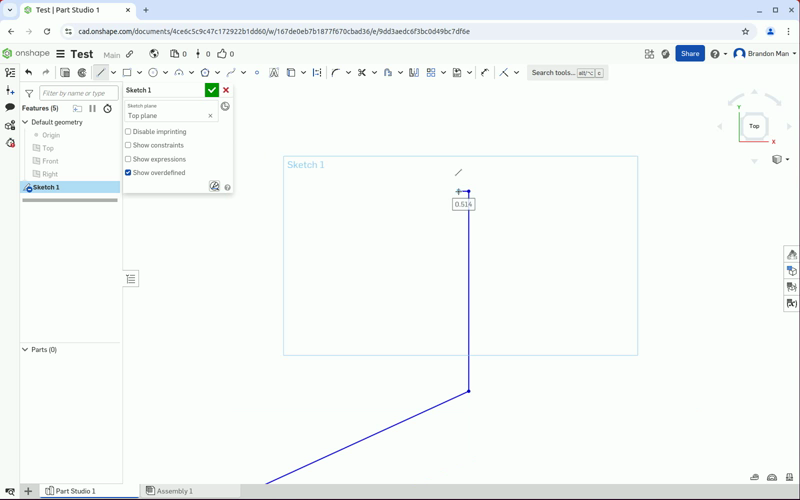
scroll(-6)
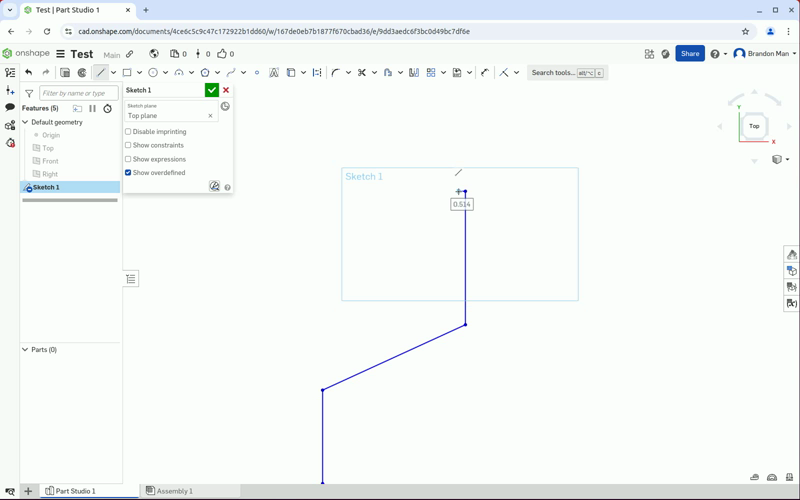
scroll(-6)
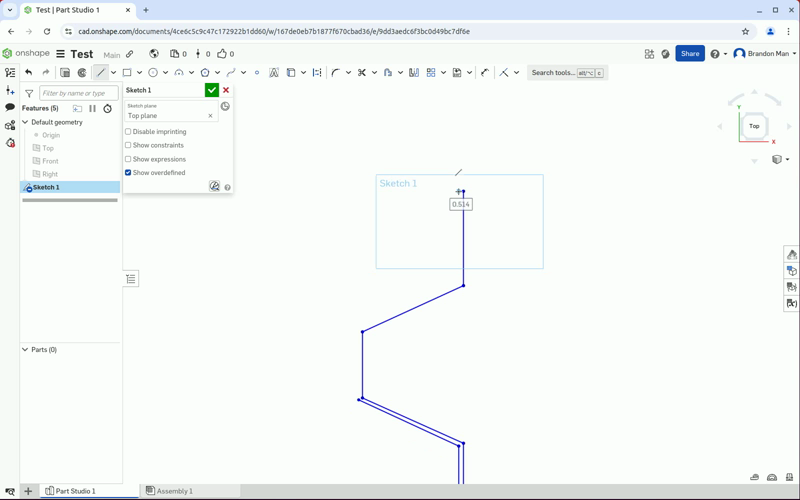
scroll(-6)
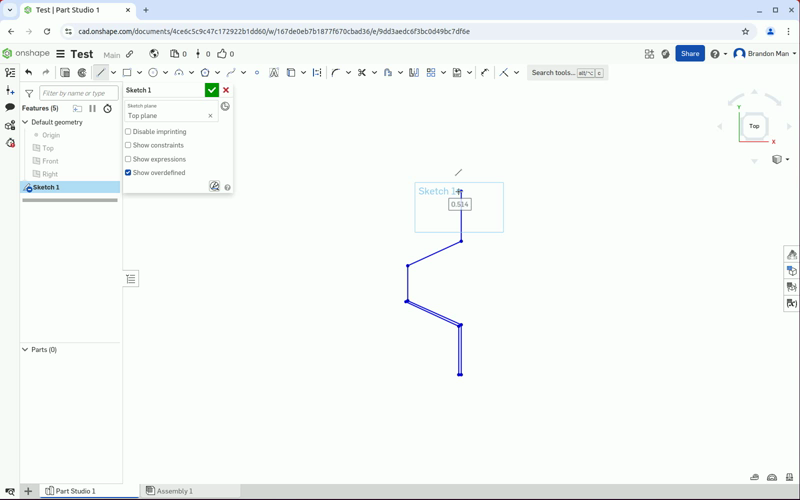
key_up(shift)
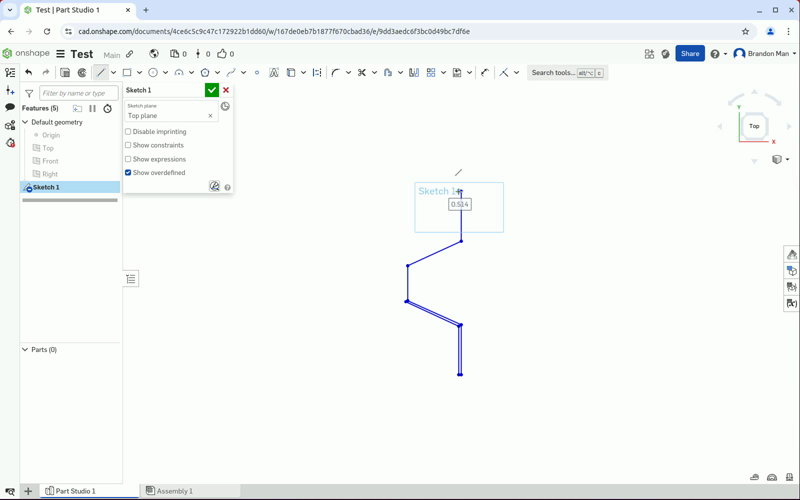
key_down(shift)
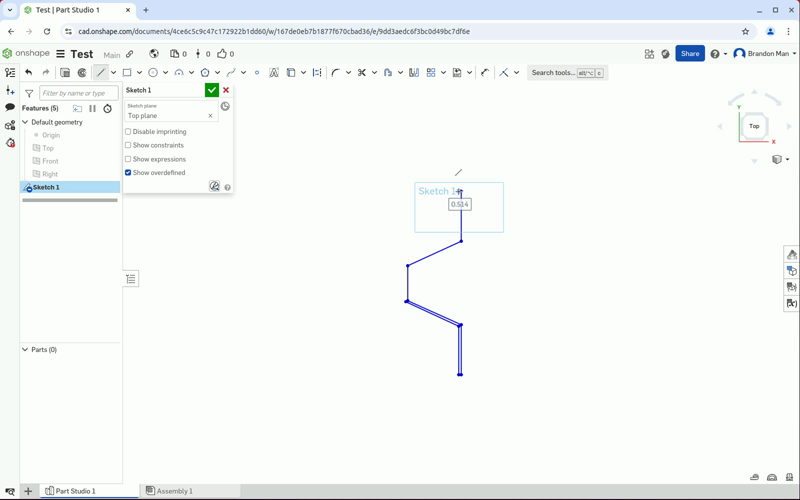
mouse_move(489, 191)
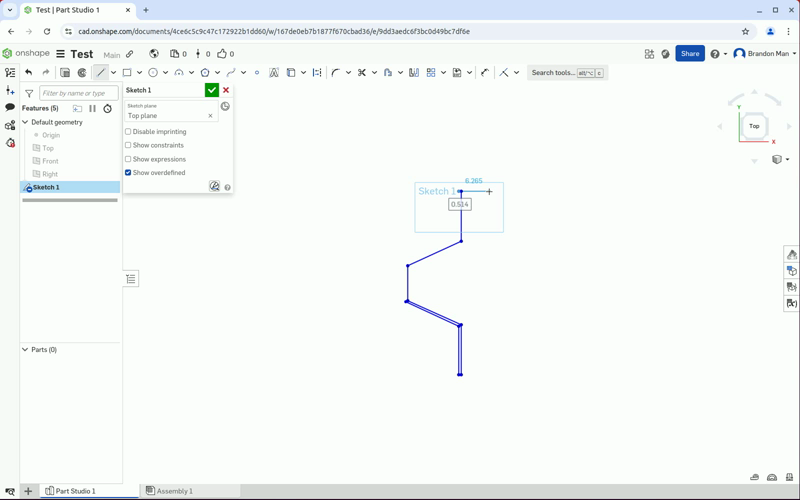
mouse_move(458, 240)
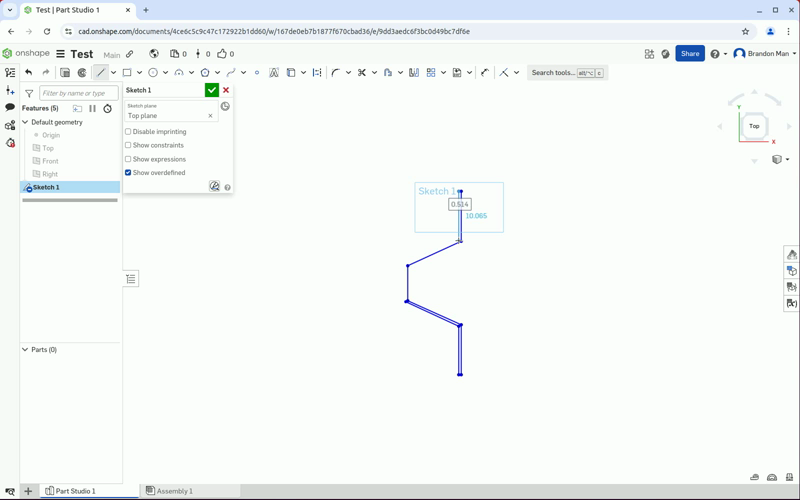
scroll(6)
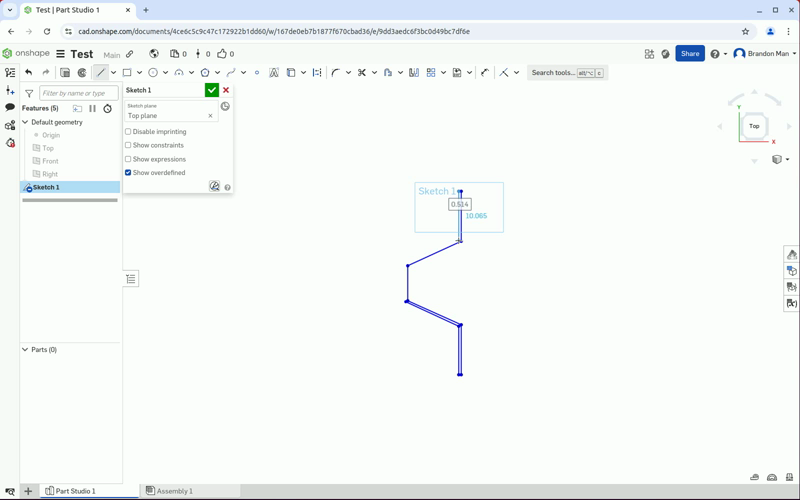
scroll(6)
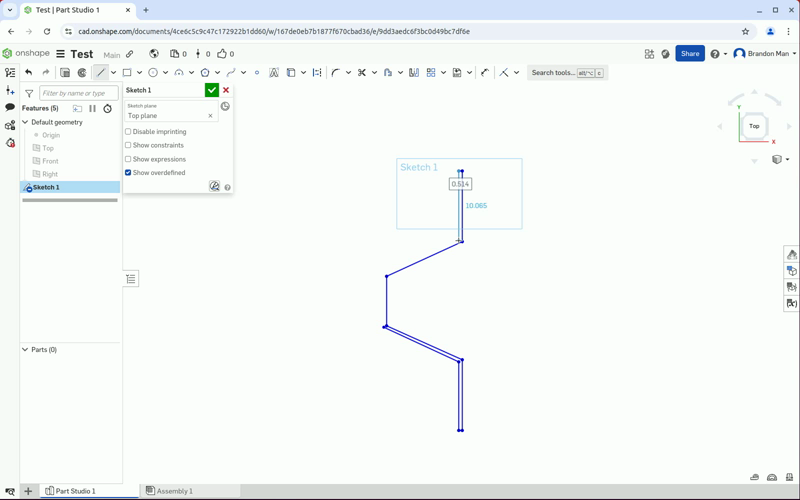
scroll(6)
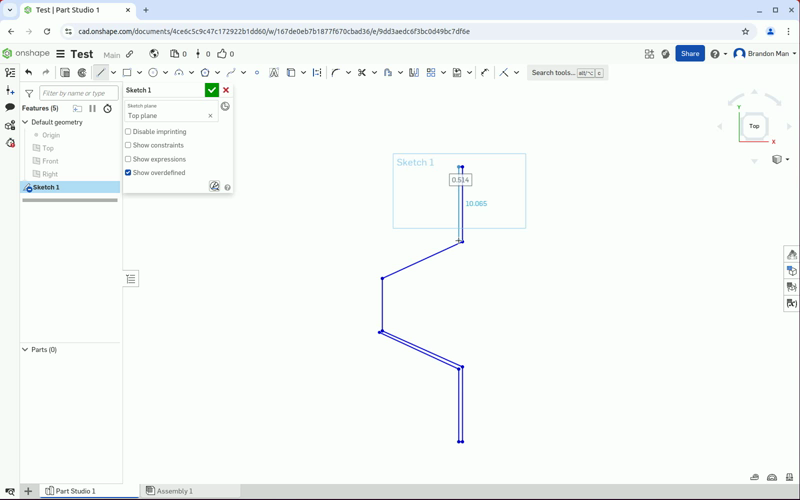
scroll(6)
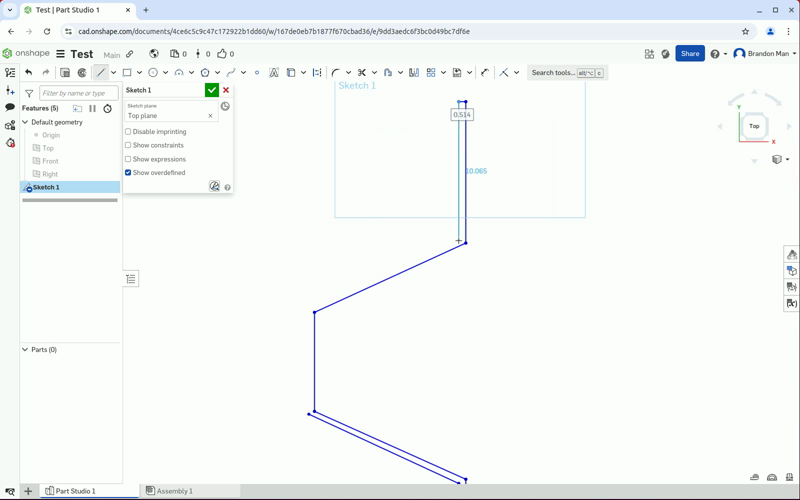
scroll(6)
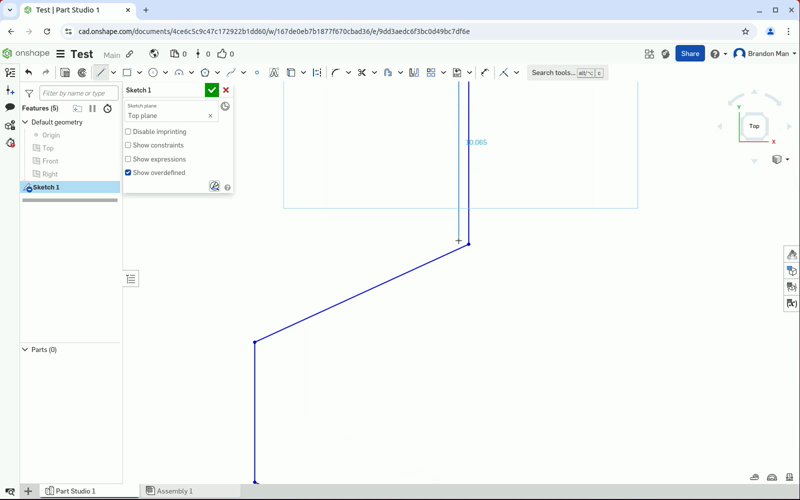
scroll(6)
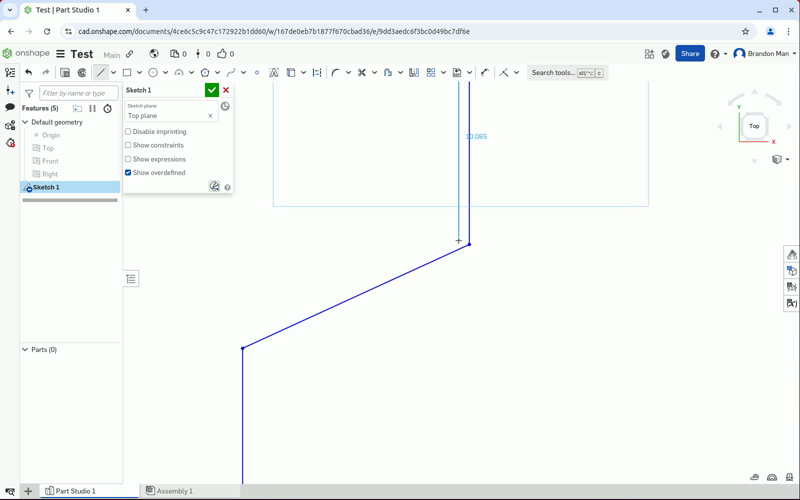
scroll(6)
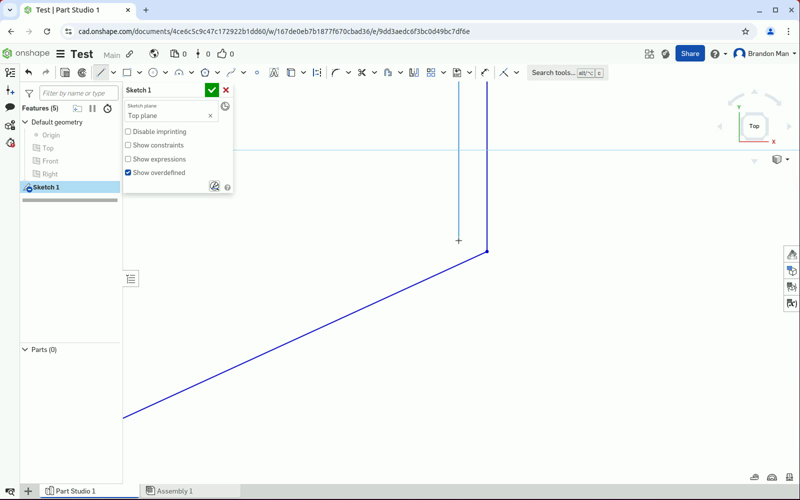
click(458, 240)
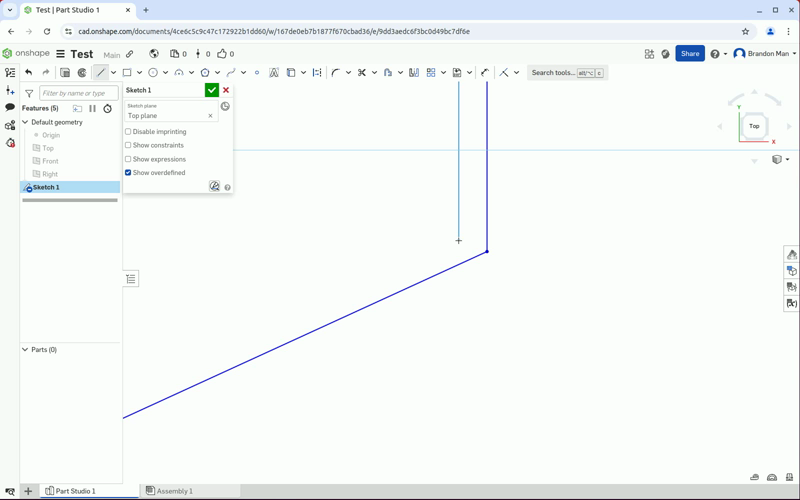
scroll(-6)
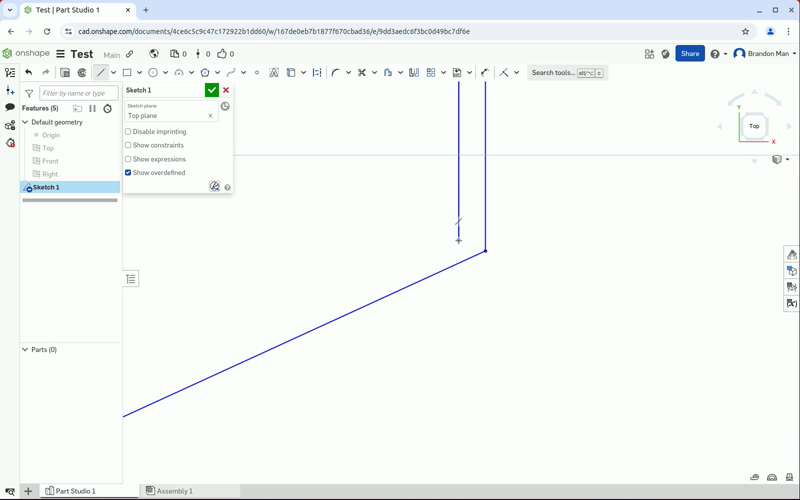
scroll(-6)
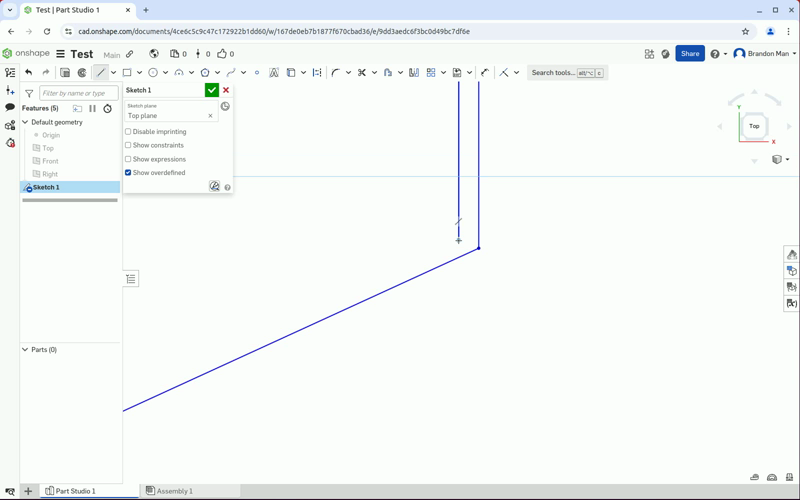
scroll(-6)
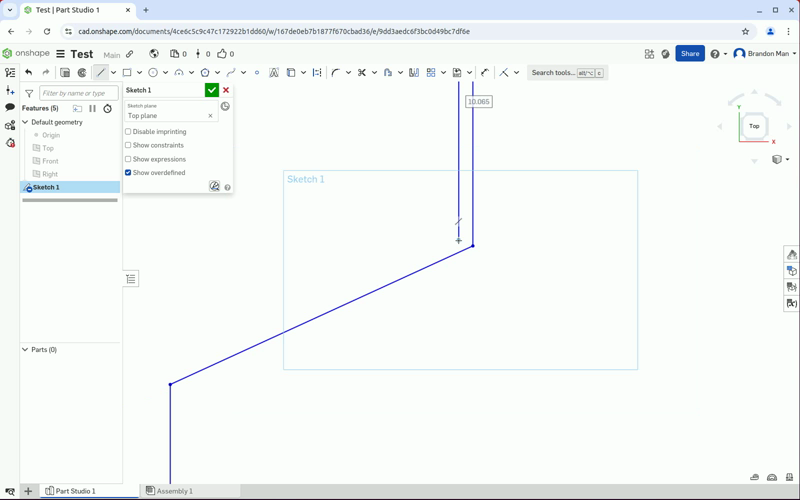
scroll(-6)
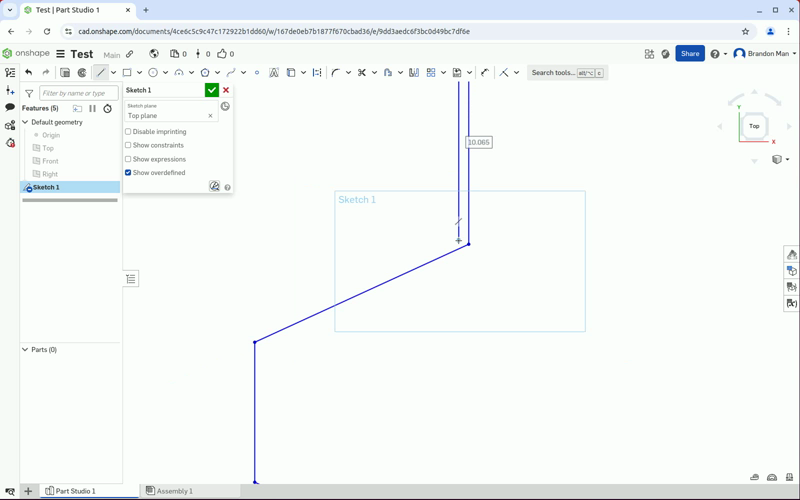
scroll(-6)
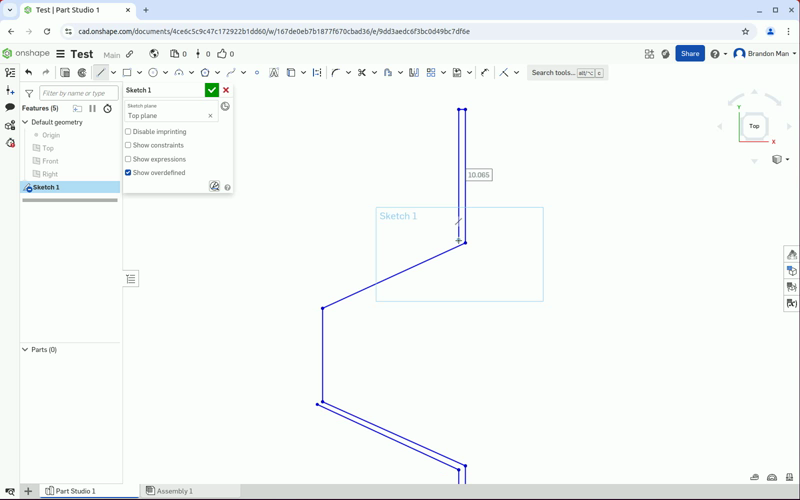
scroll(-6)
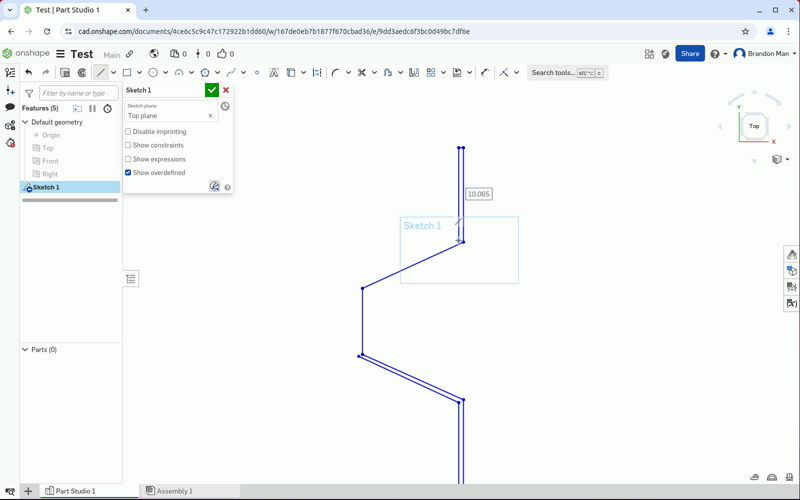
scroll(-6)
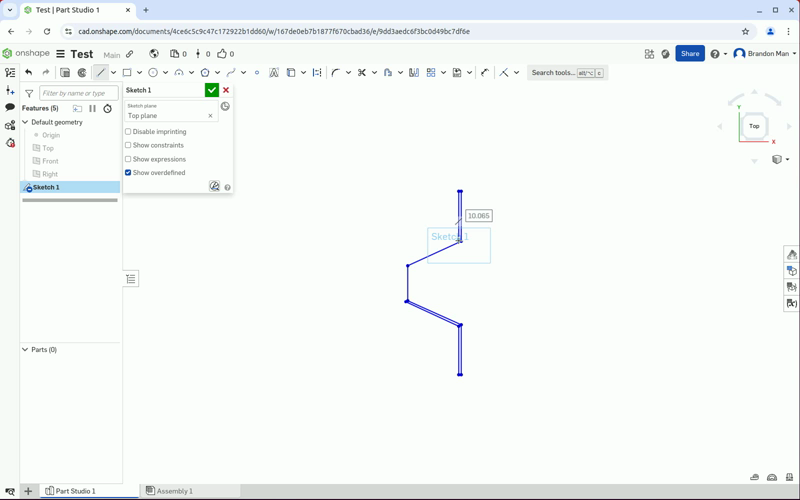
key_up(shift)
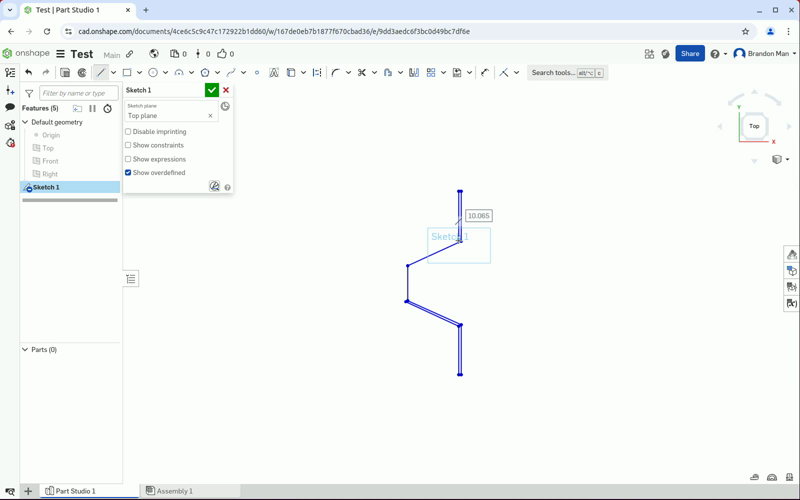
key_down(shift)
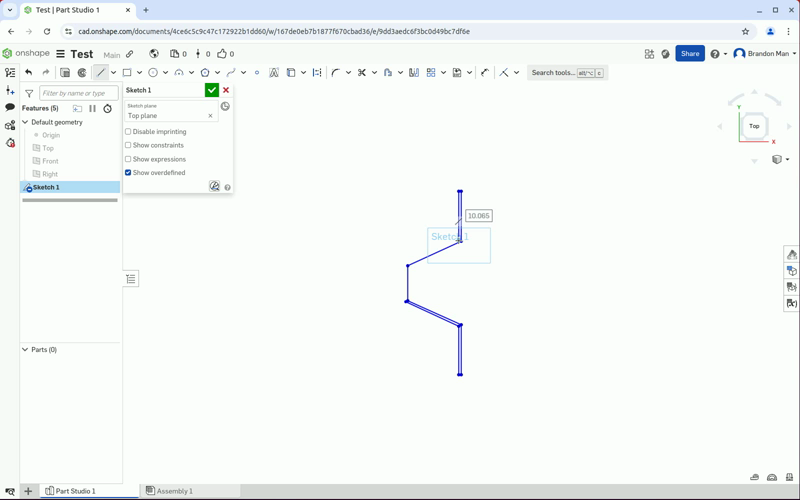
mouse_move(489, 240)
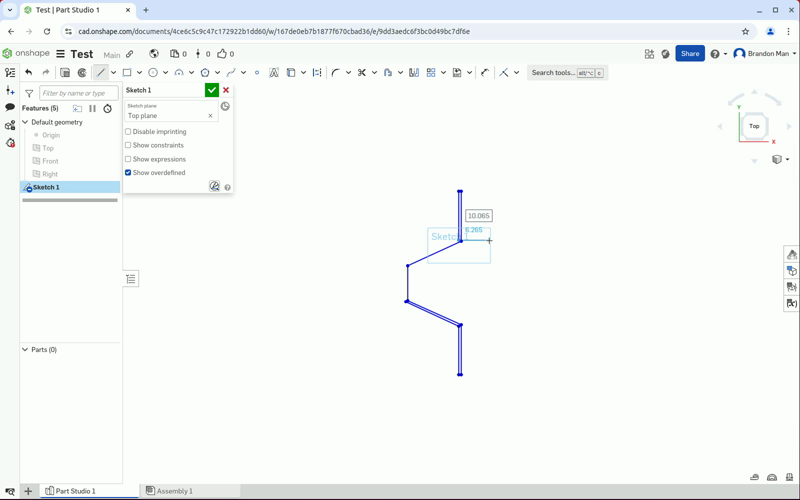
mouse_move(405, 264)
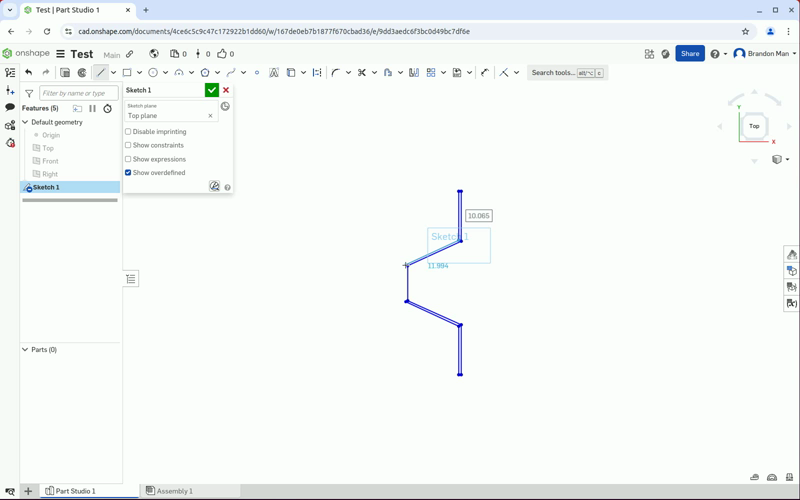
scroll(6)
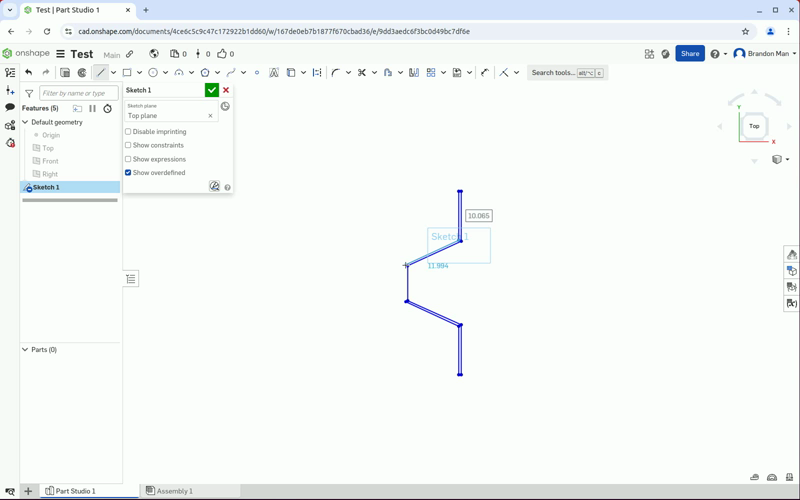
scroll(6)
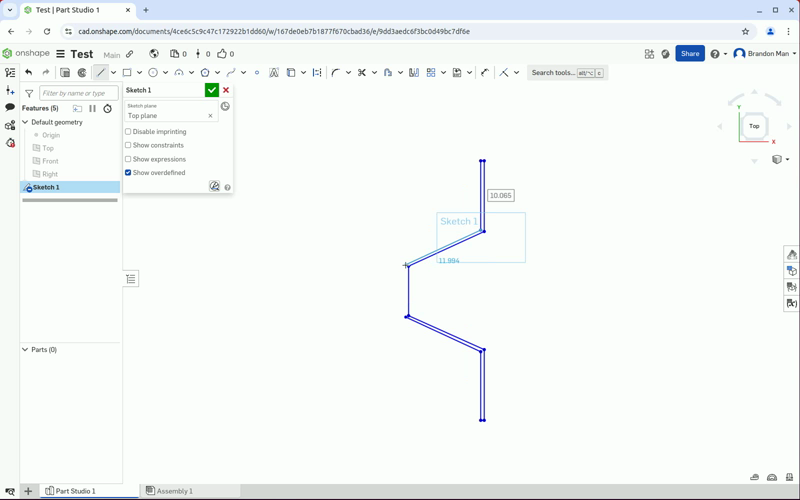
scroll(6)
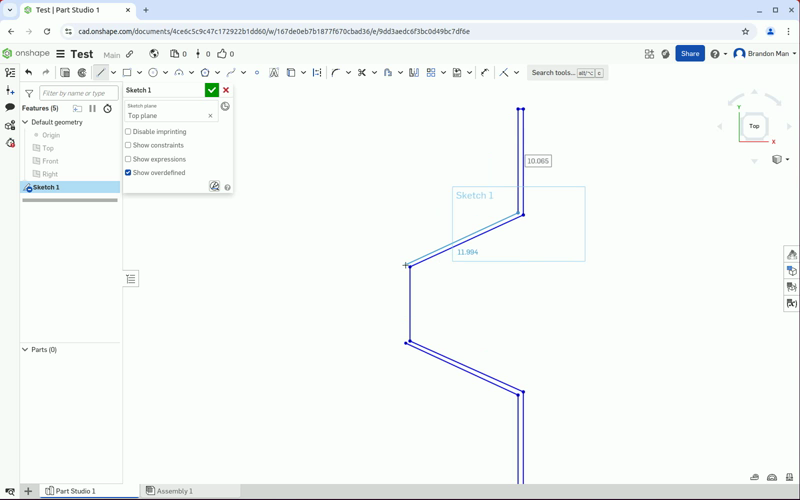
scroll(6)
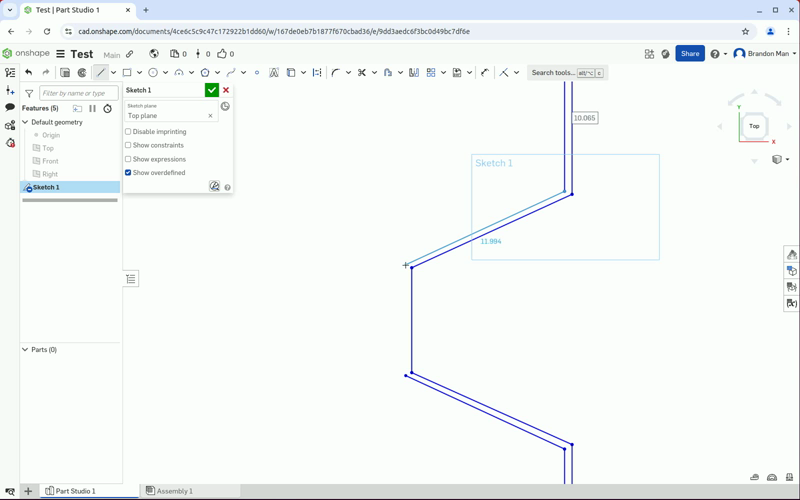
scroll(6)
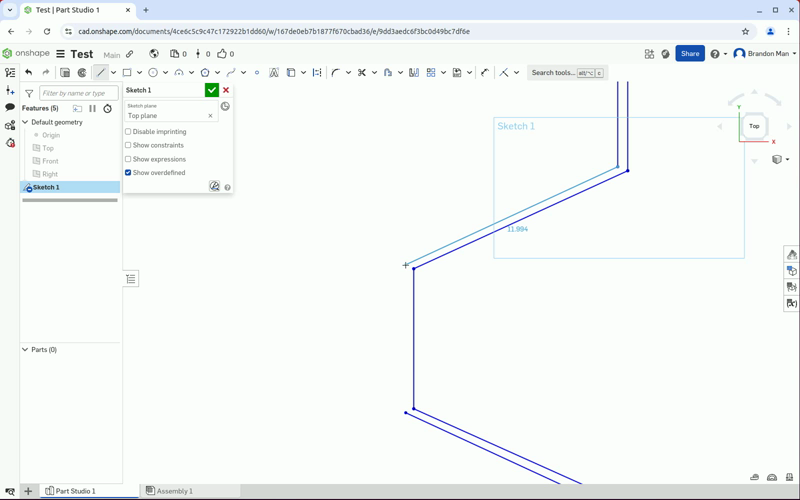
scroll(6)
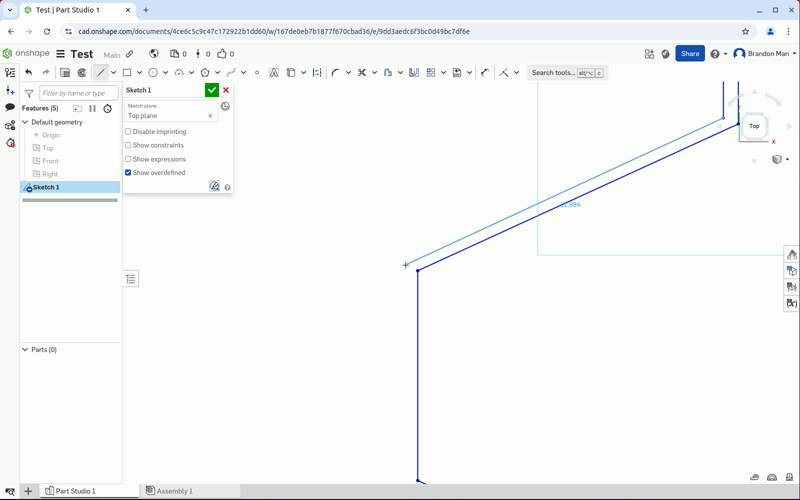
scroll(6)
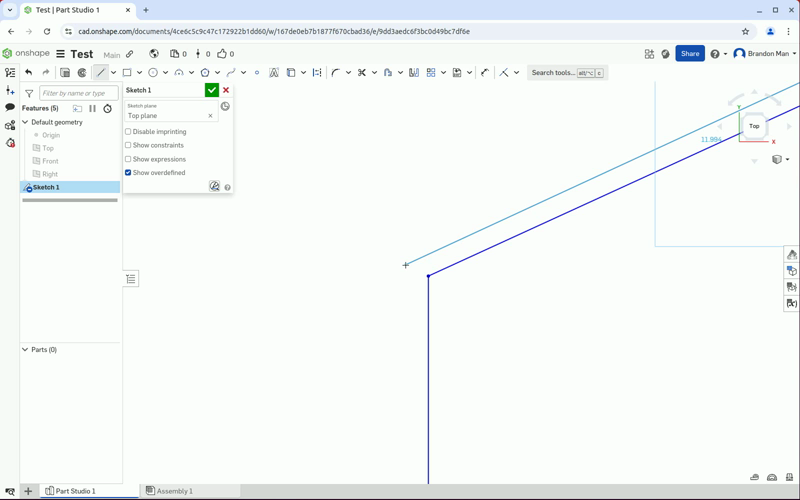
click(405, 264)
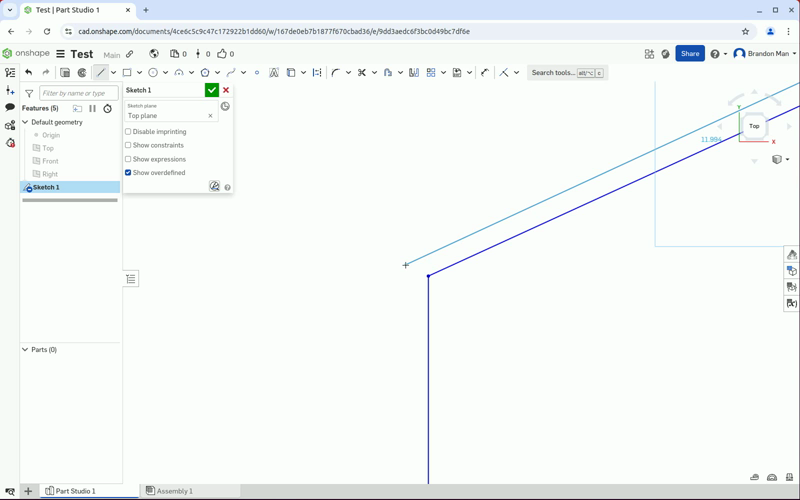
scroll(-6)
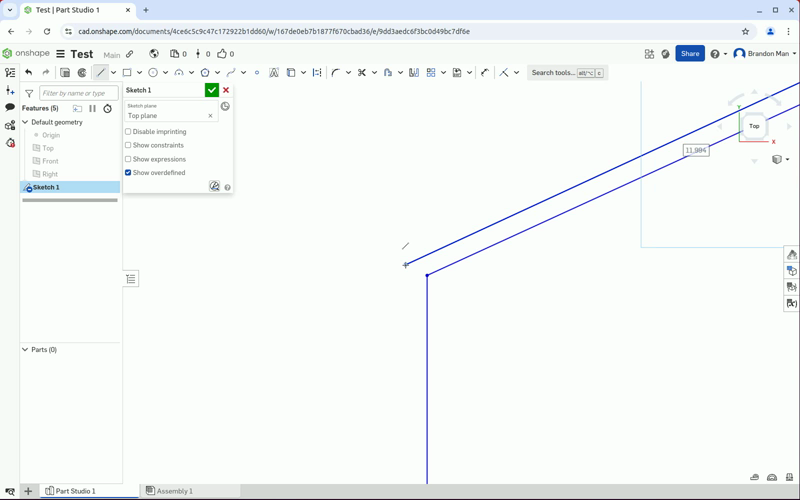
scroll(-6)
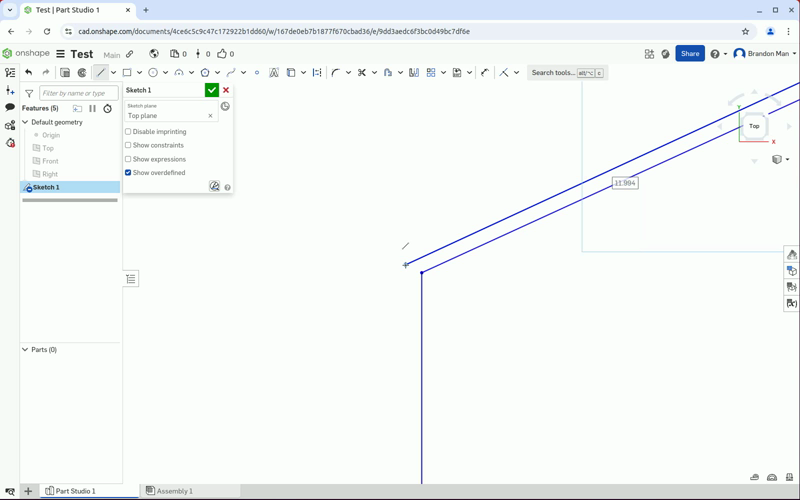
scroll(-6)
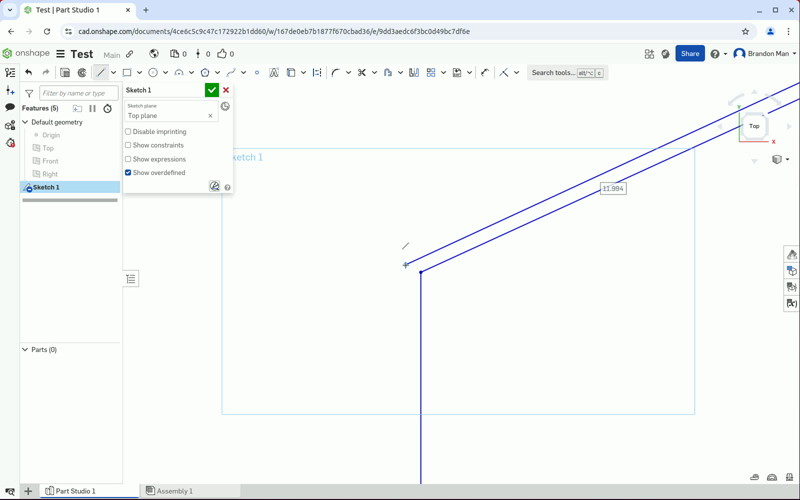
scroll(-6)
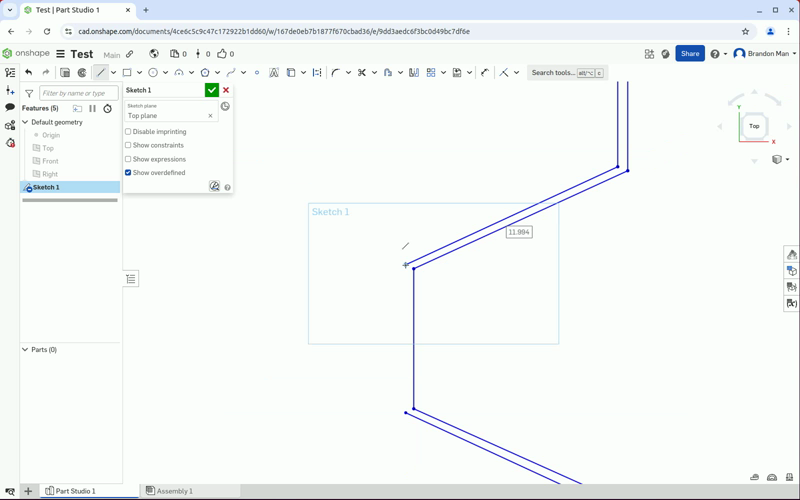
scroll(-6)
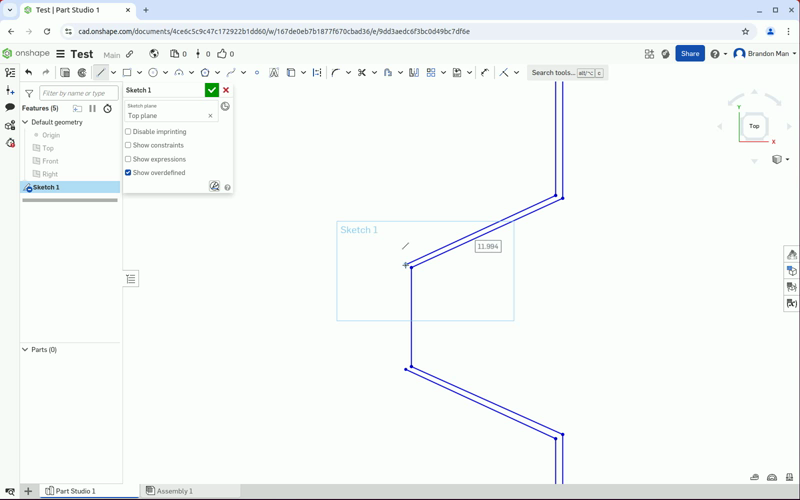
scroll(-6)
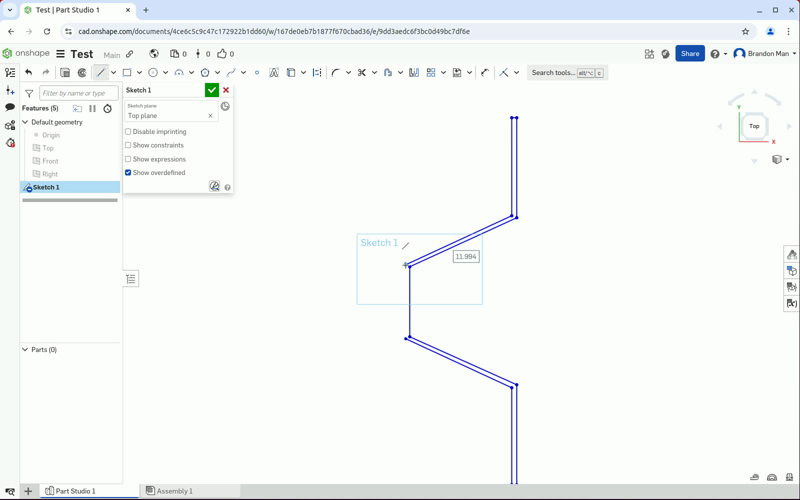
scroll(-6)
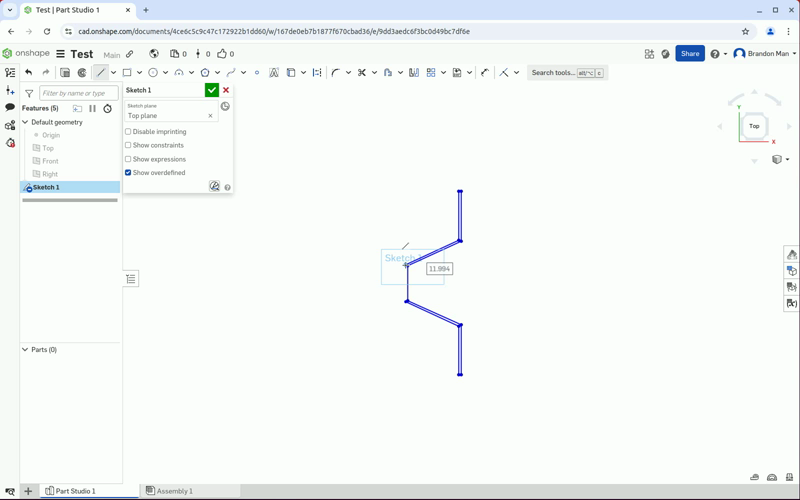
key_up(shift)
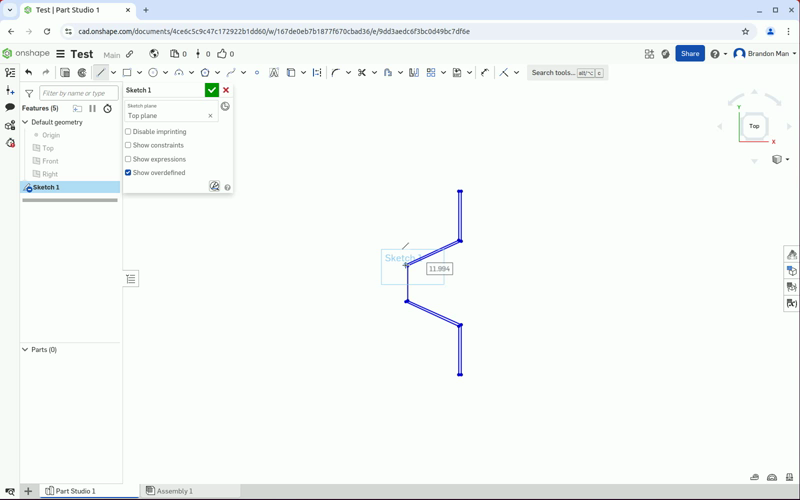
mouse_move(435, 264)
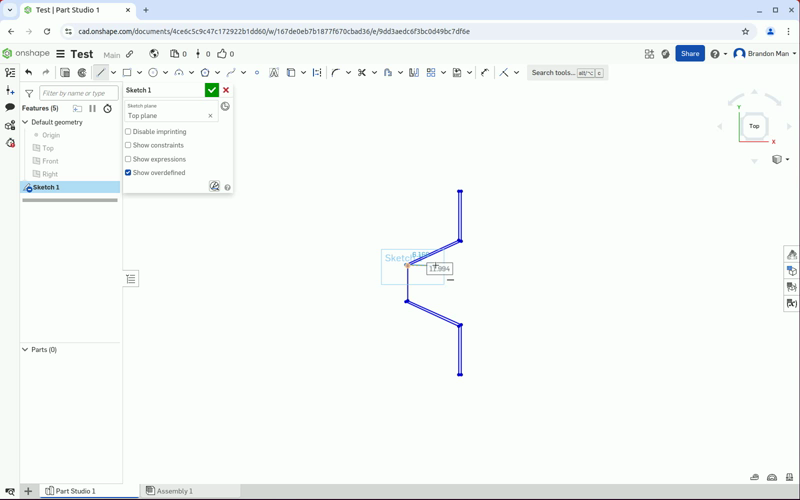
key_down(shift)
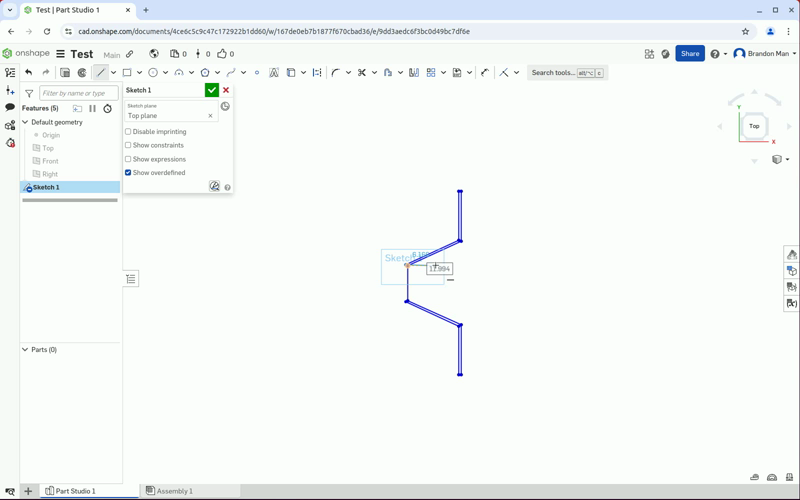
mouse_move(405, 301)
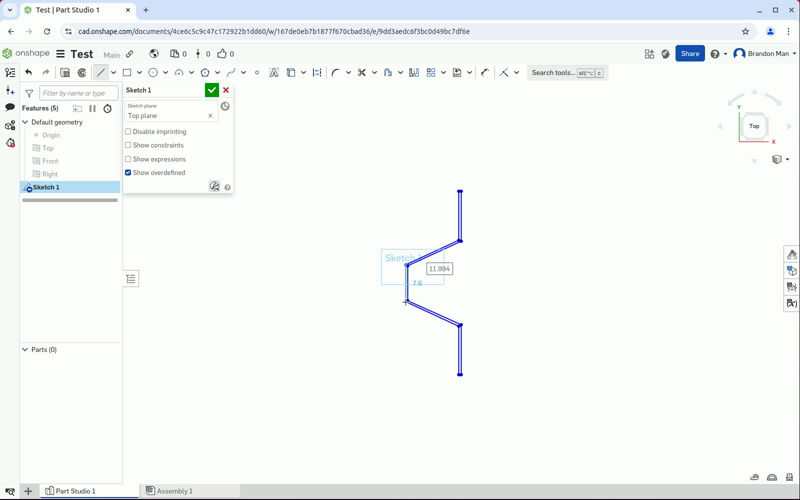
scroll(6)
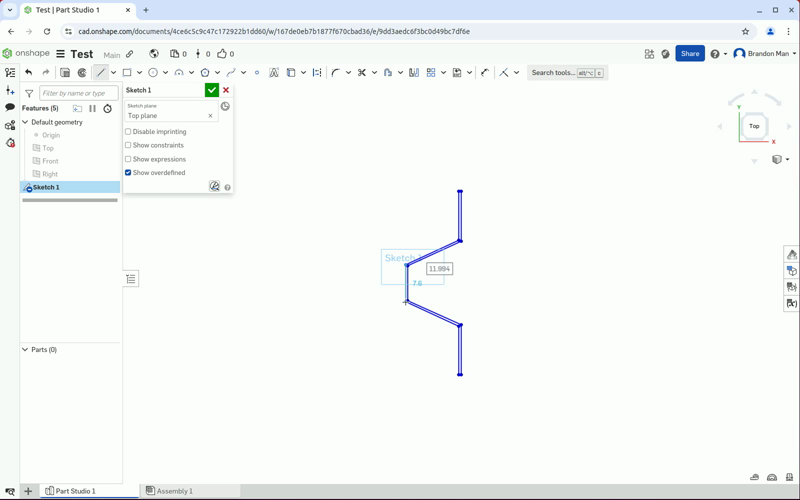
scroll(6)
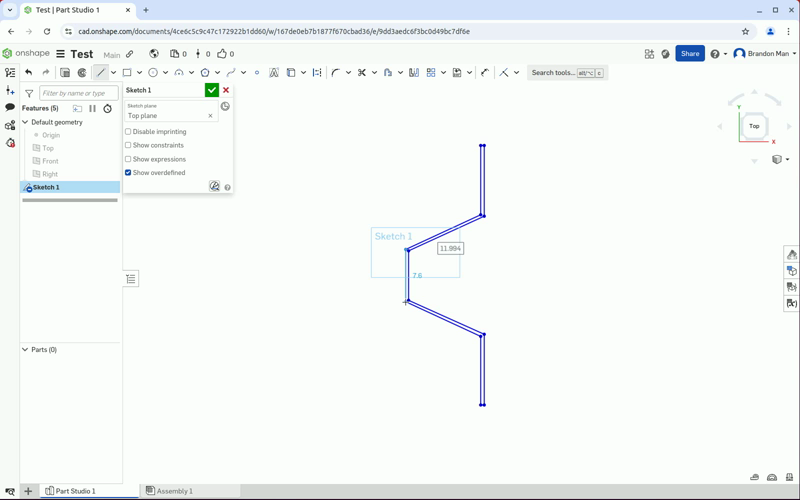
scroll(6)
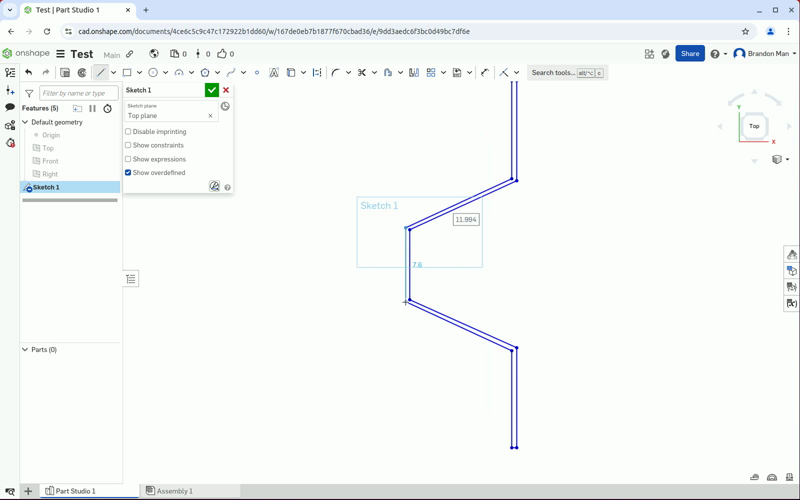
scroll(6)
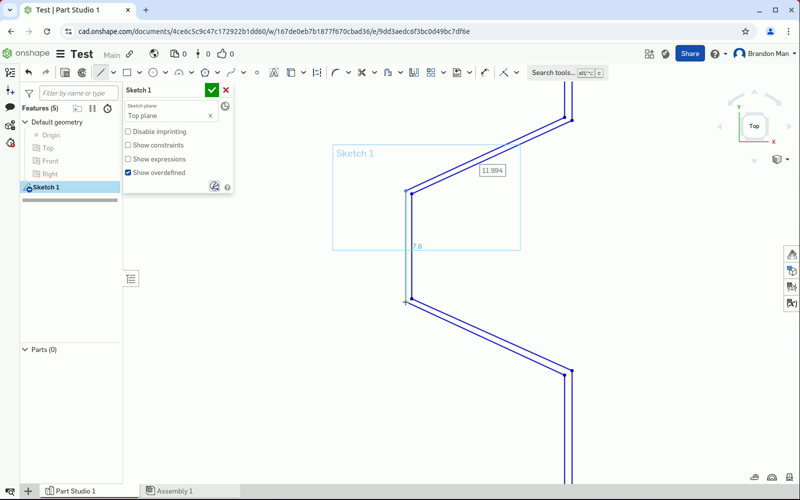
scroll(6)
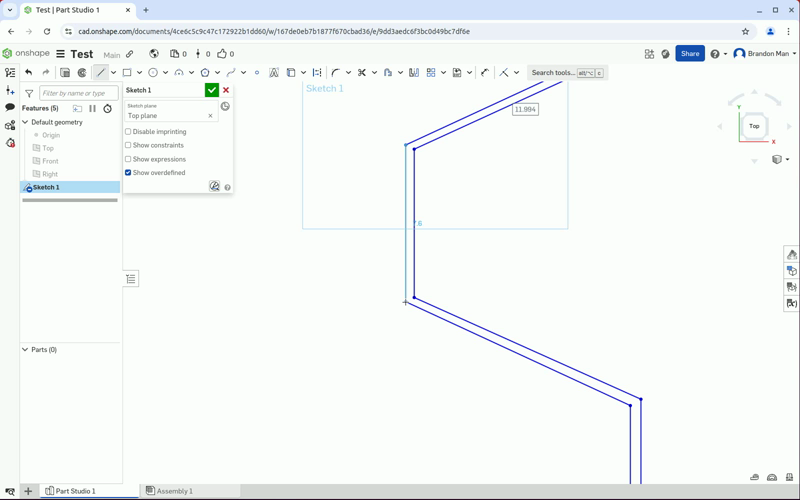
scroll(6)
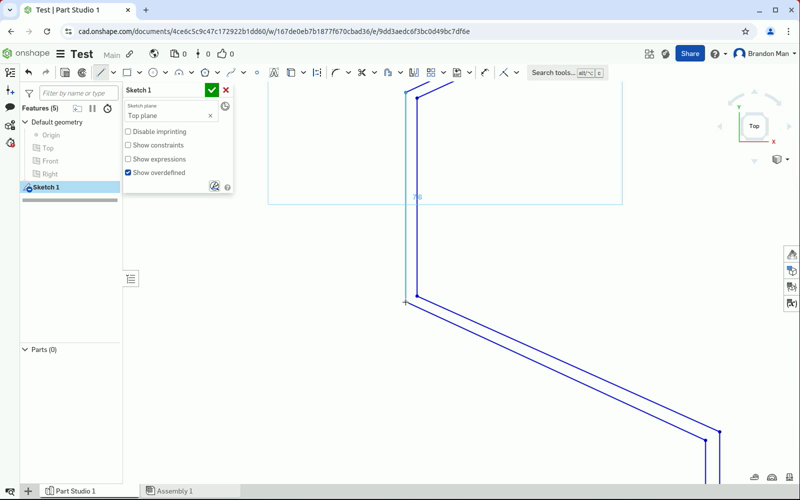
scroll(6)
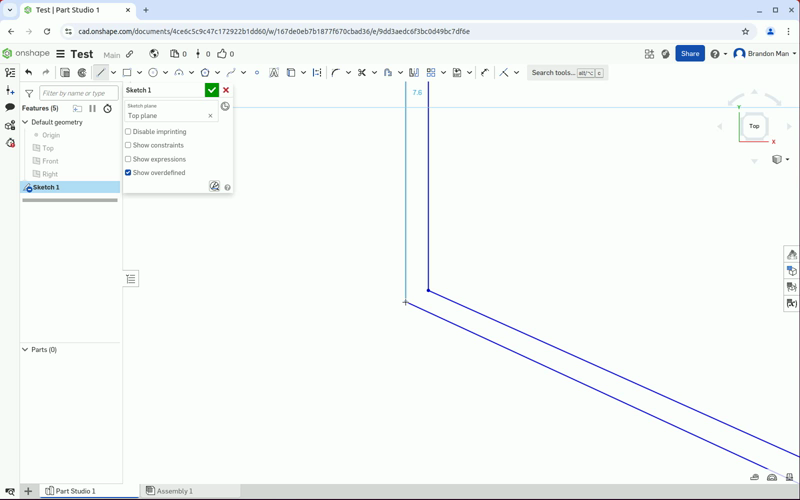
key_up(shift)
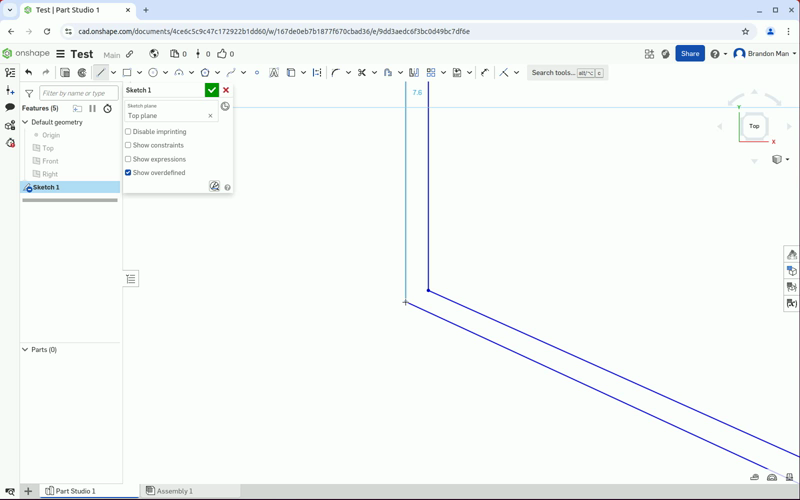
click(405, 301)
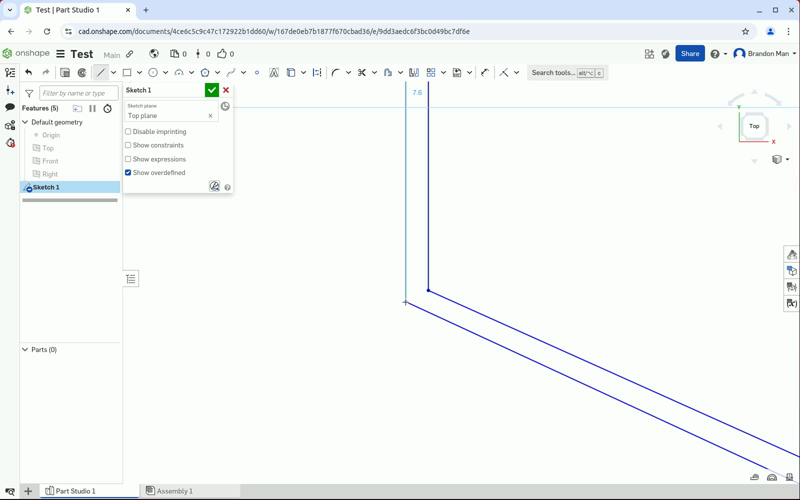
scroll(-6)
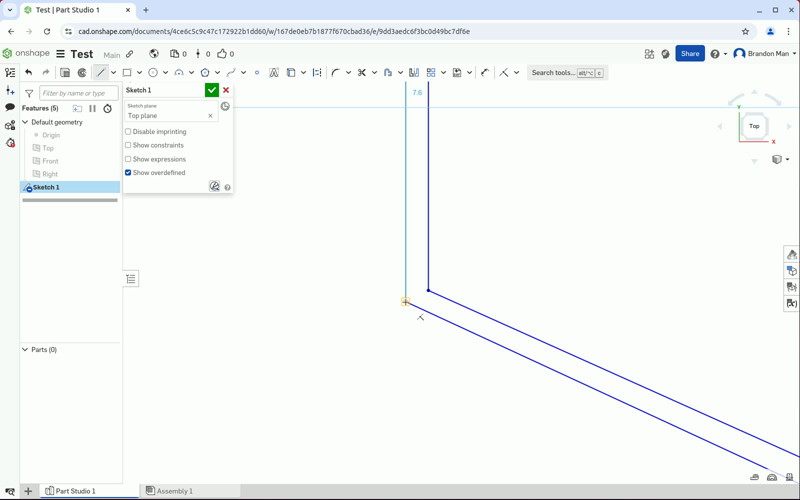
scroll(-6)
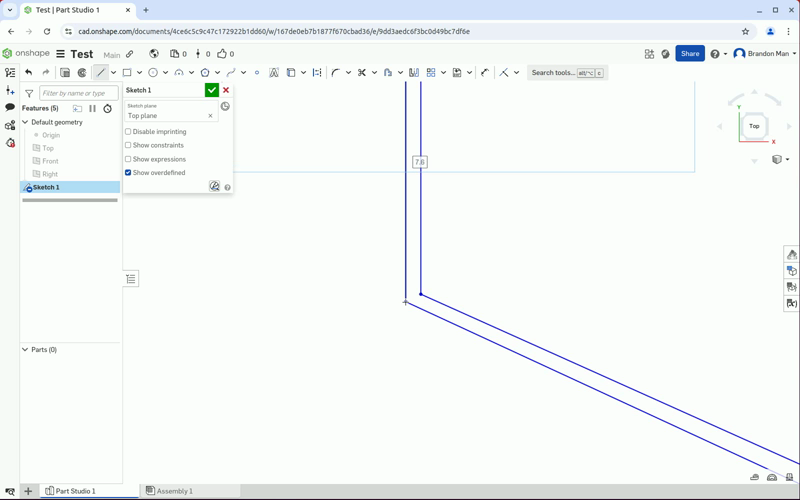
scroll(-6)
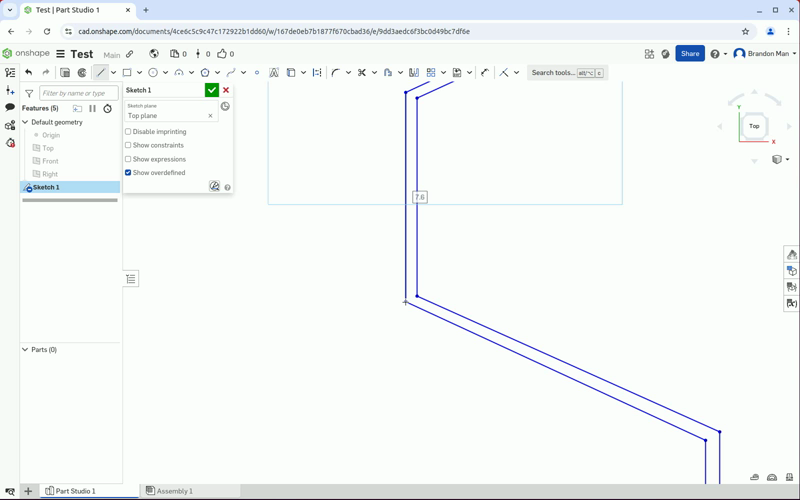
scroll(-6)
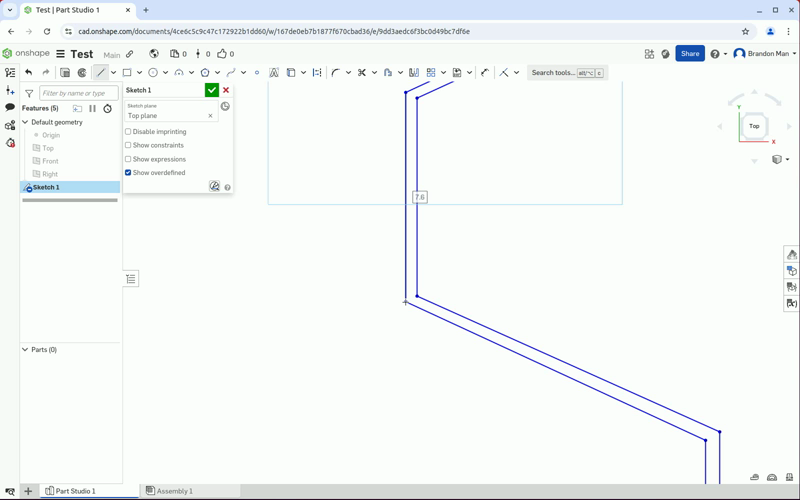
scroll(-6)
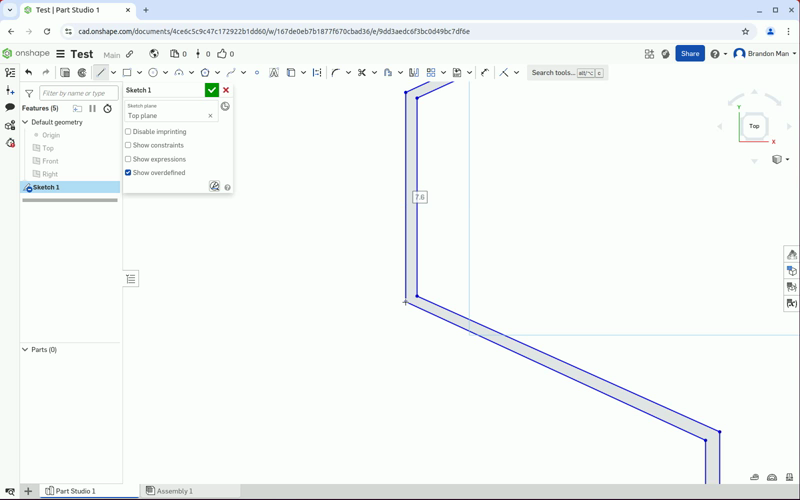
scroll(-6)
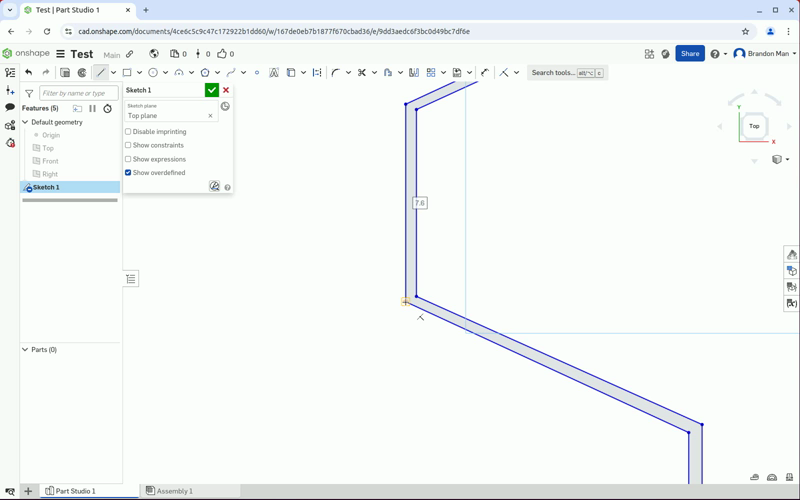
scroll(-6)
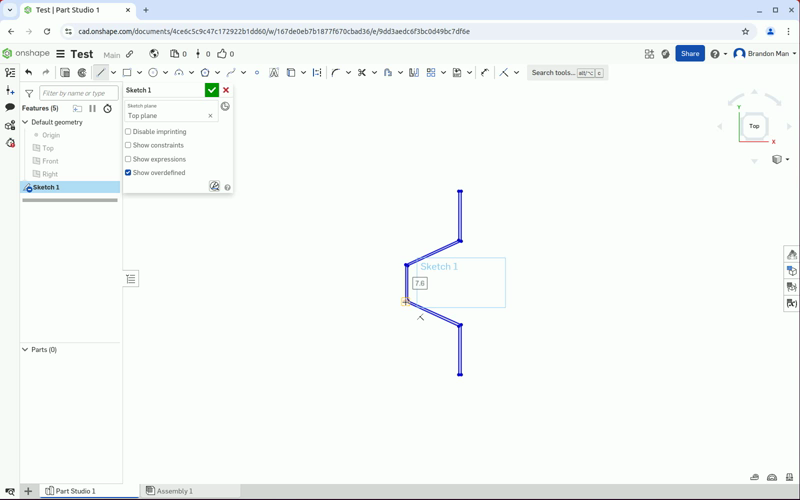
key(esc)
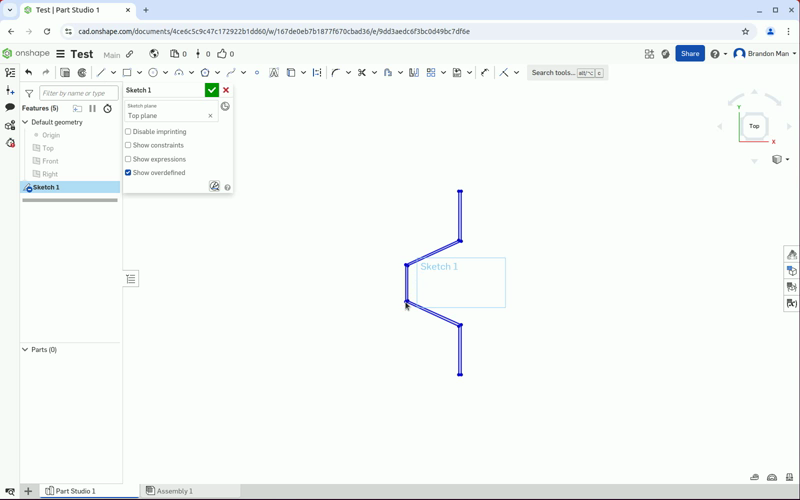
mouse_move(424, 257)
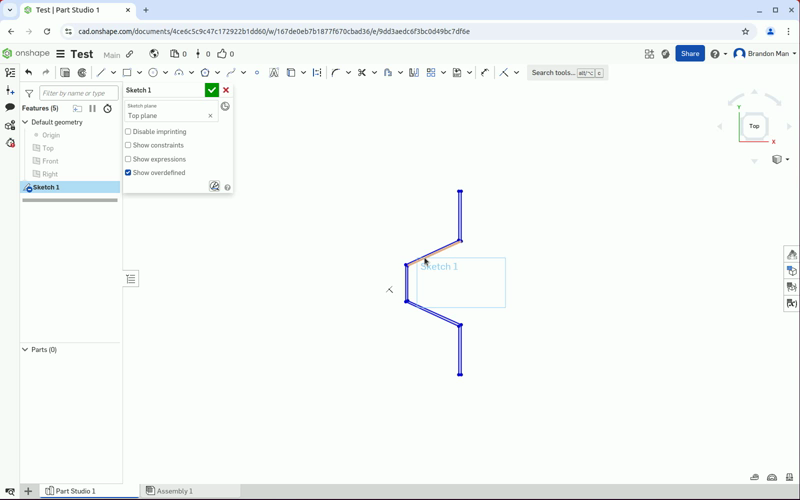
scroll(6)
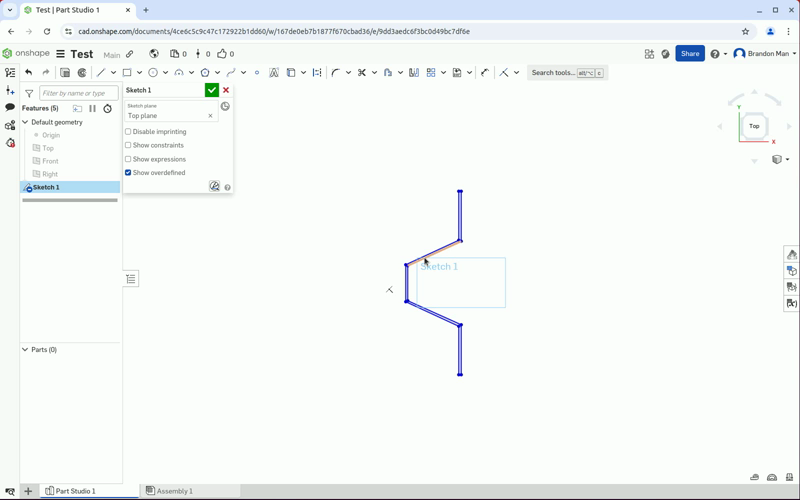
scroll(6)
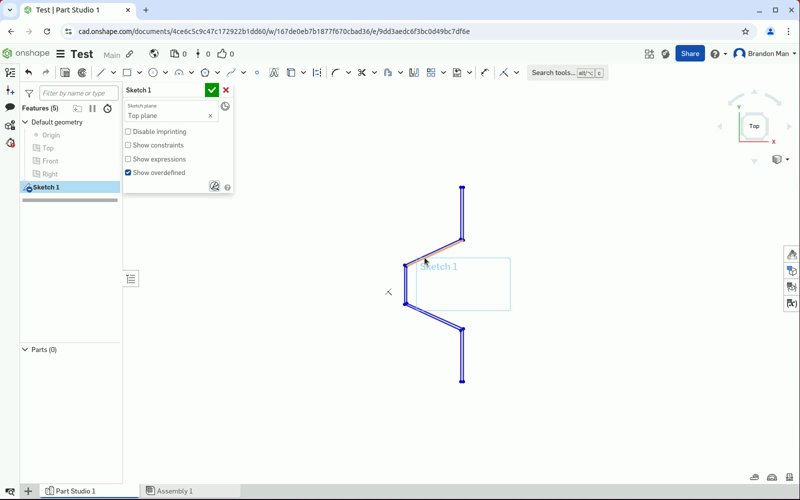
scroll(6)
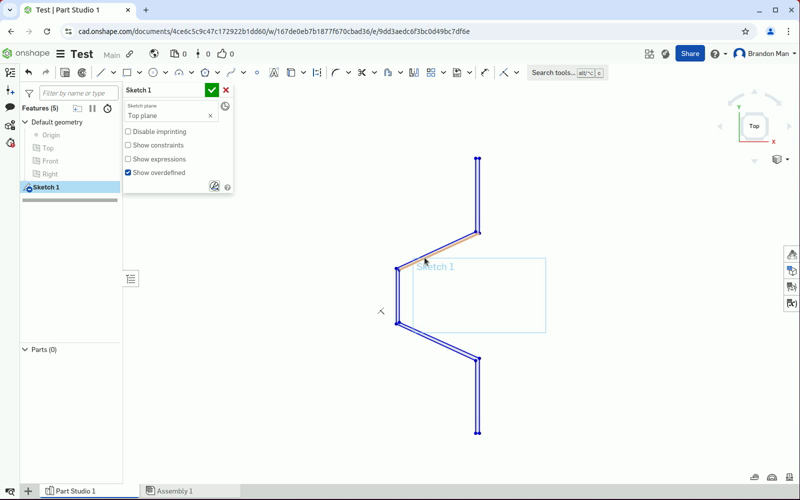
scroll(6)
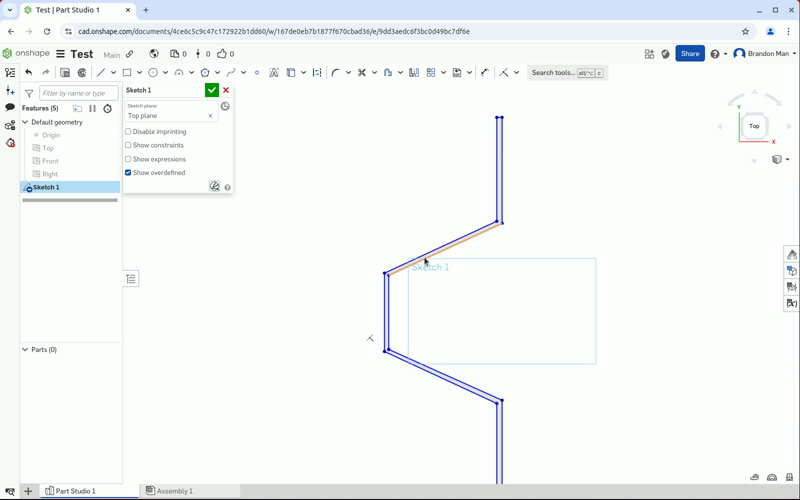
scroll(6)
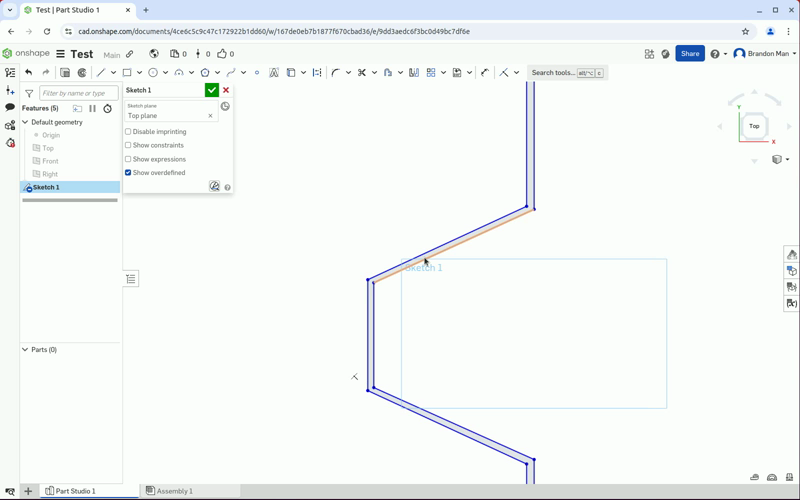
scroll(6)
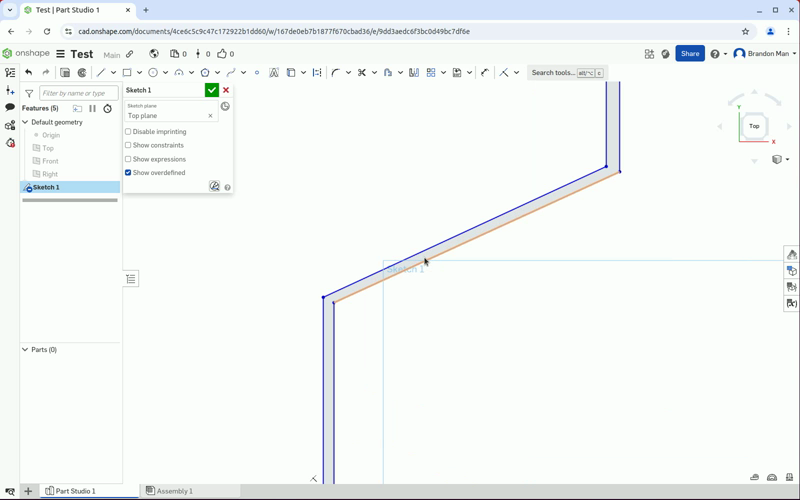
scroll(6)
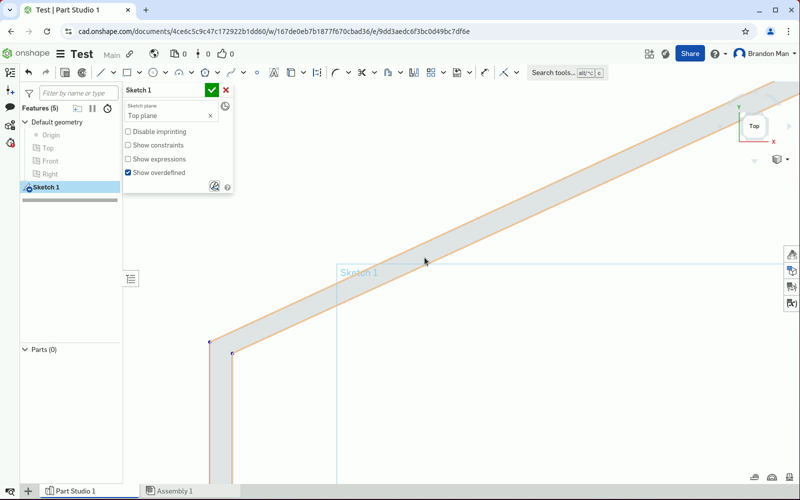
click(424, 257)
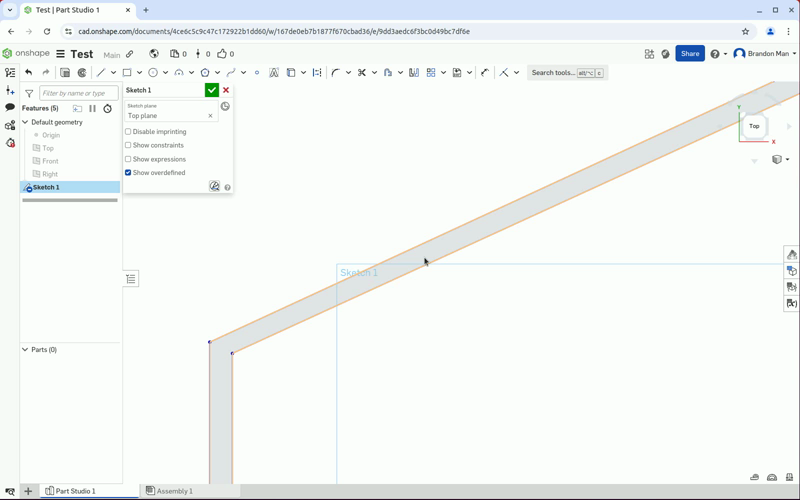
scroll(-6)
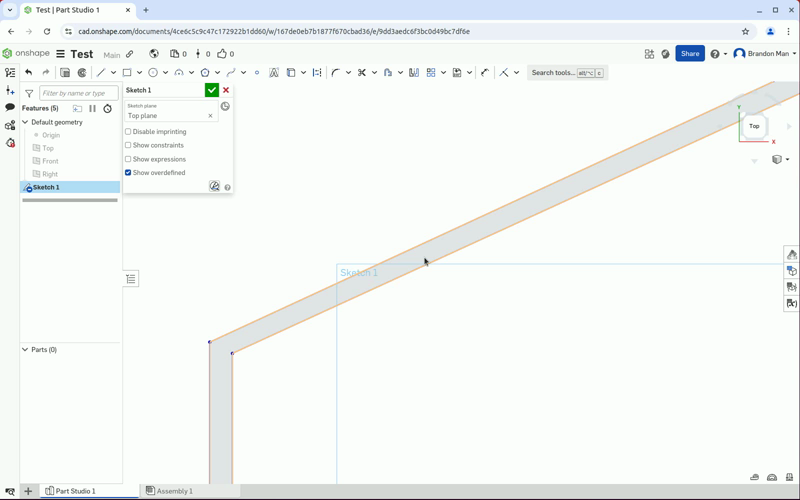
scroll(-6)
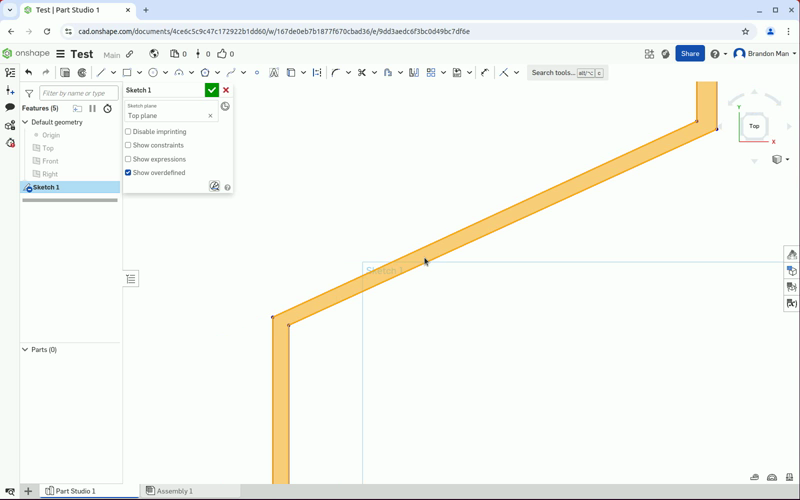
scroll(-6)
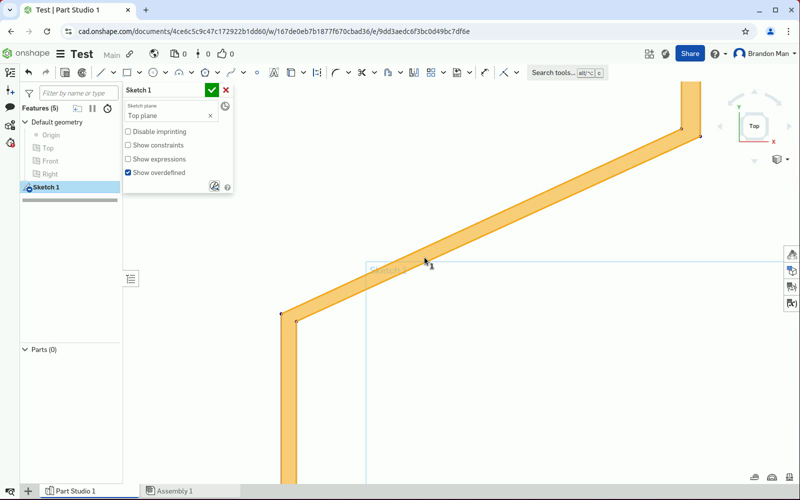
scroll(-6)
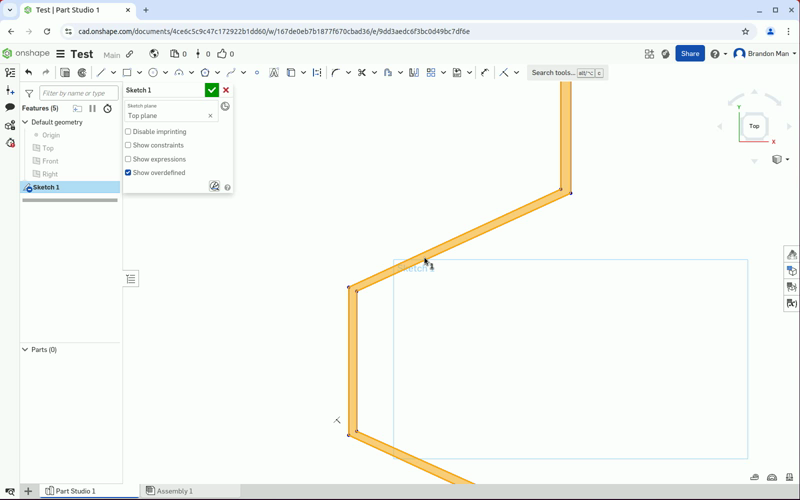
scroll(-6)
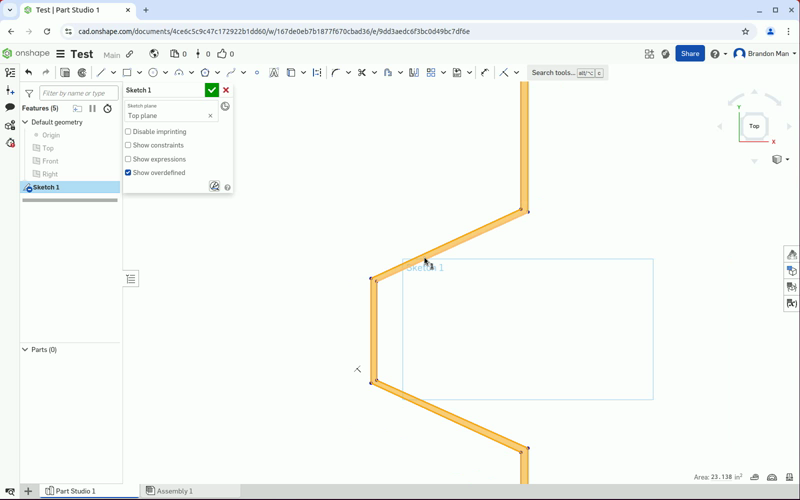
scroll(-6)
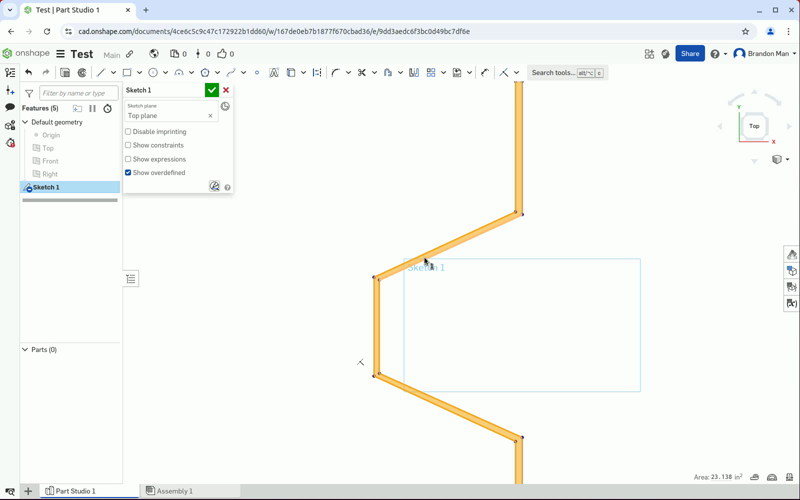
scroll(-6)
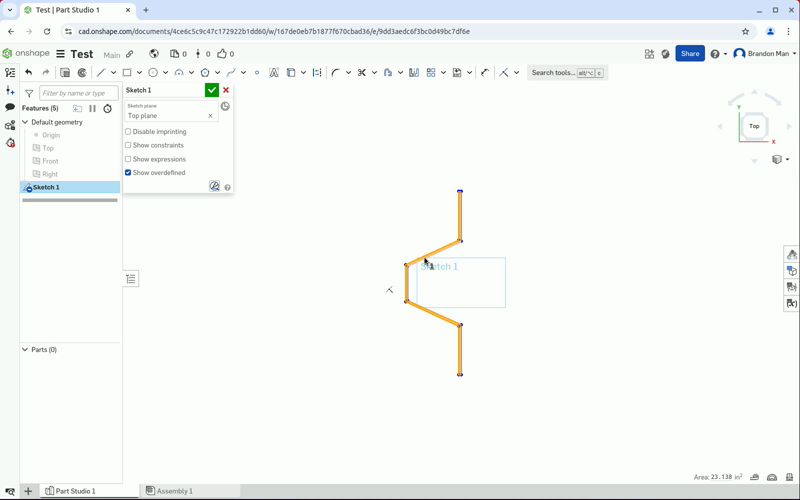
mouse_move(73, 352)
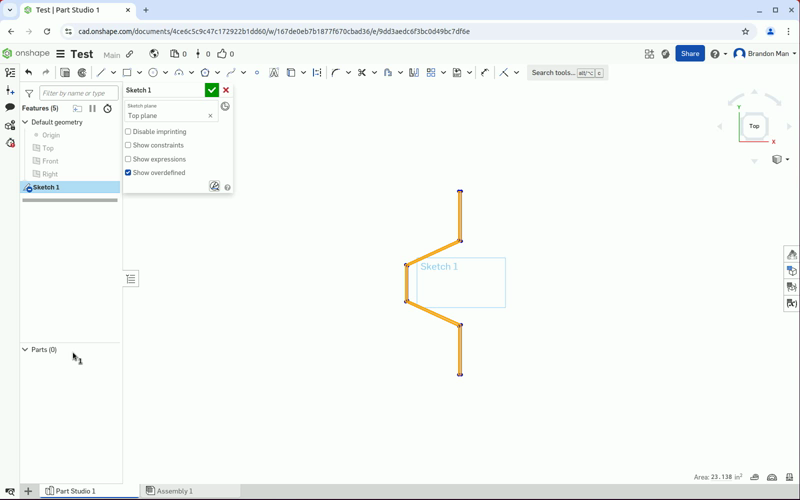
key(shift+y)
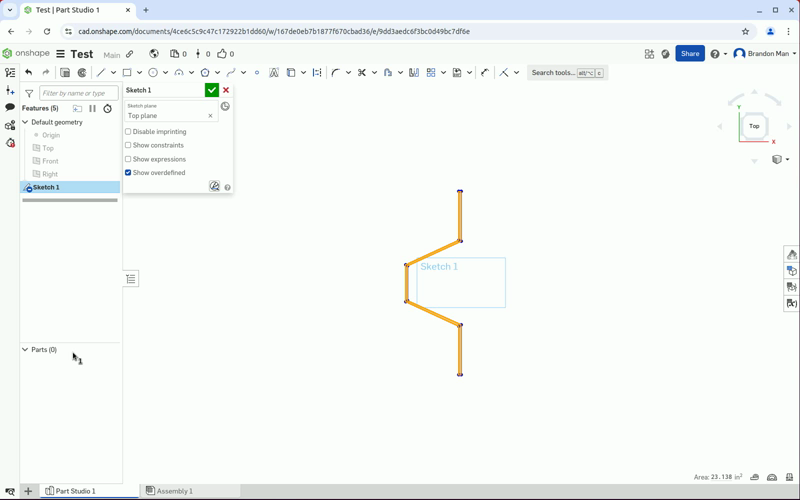
key(shift+e)
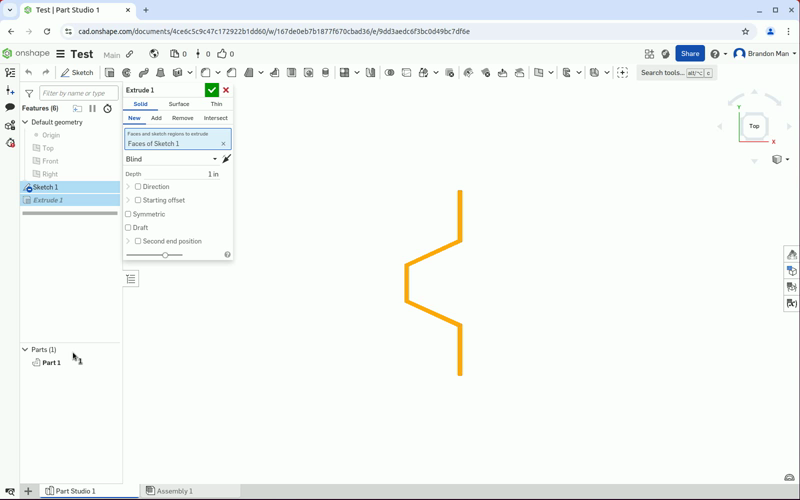
mouse_move(143, 106)
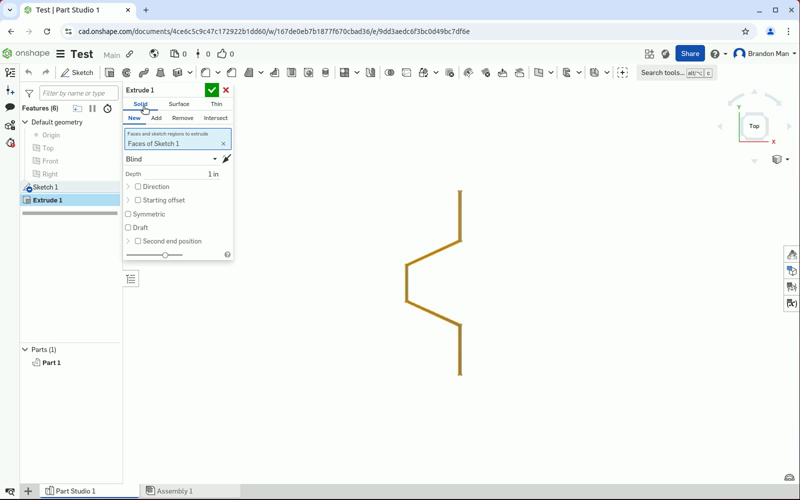
click(143, 106)
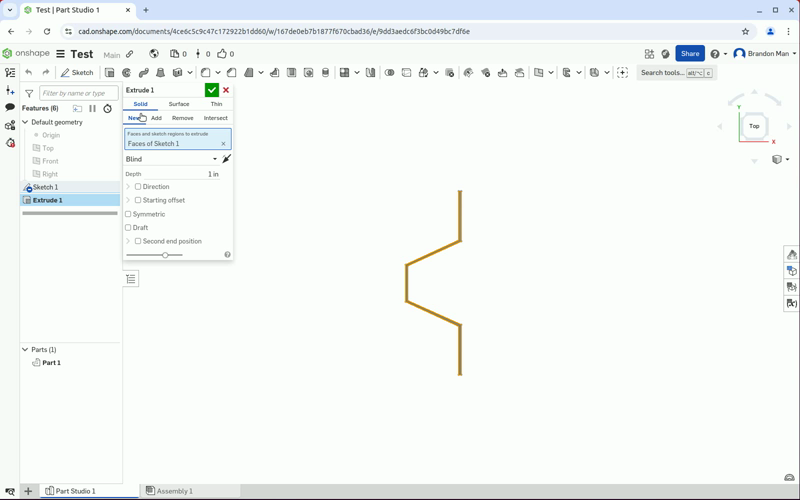
mouse_move(137, 120)
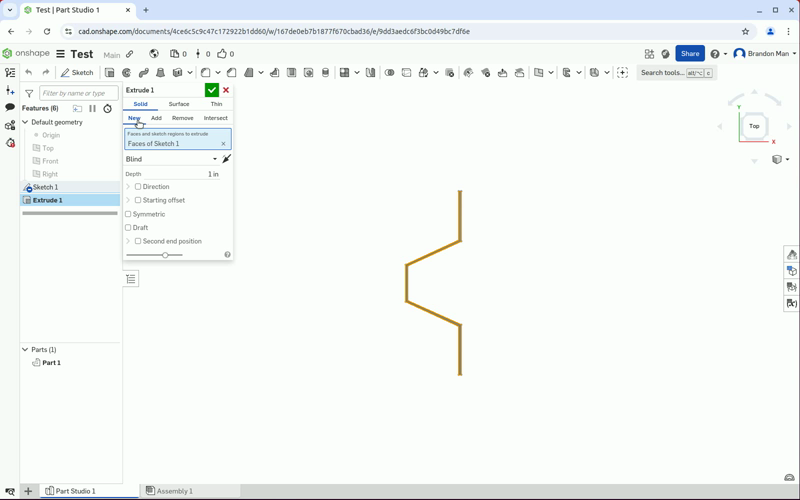
click(137, 120)
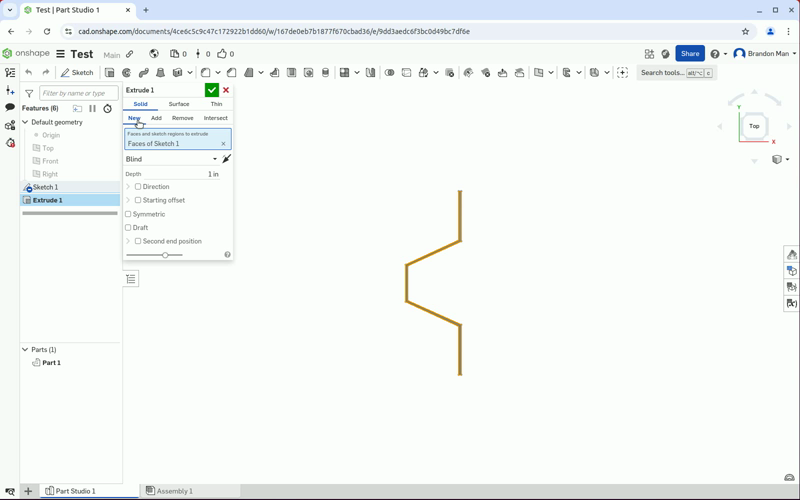
key(tab, 4)
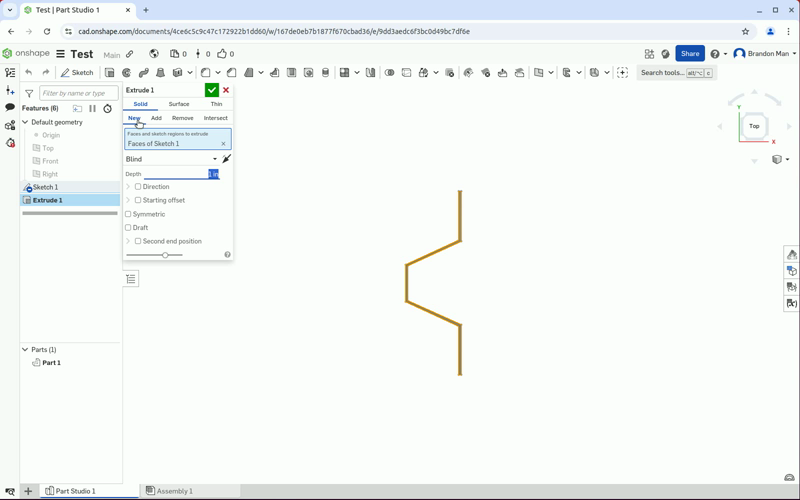
text(46.216)
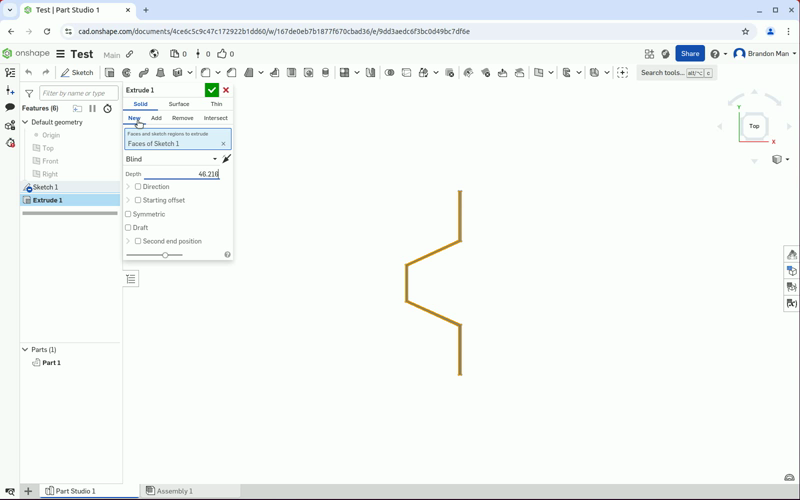
key(tab, 3)
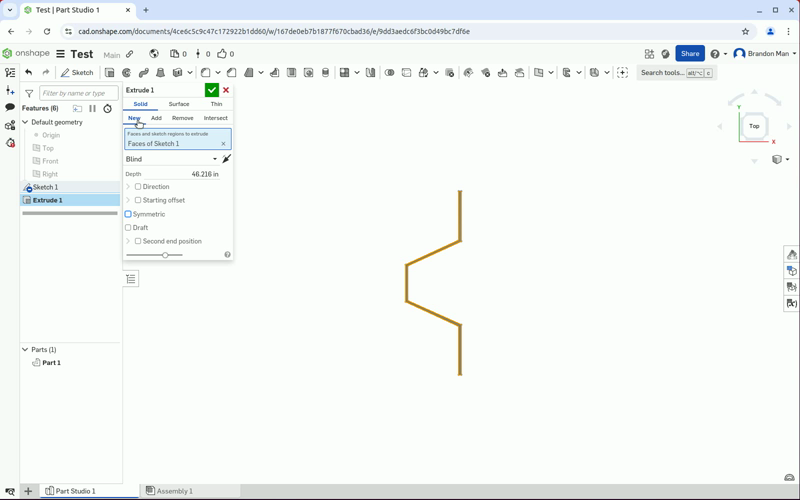
key(space)
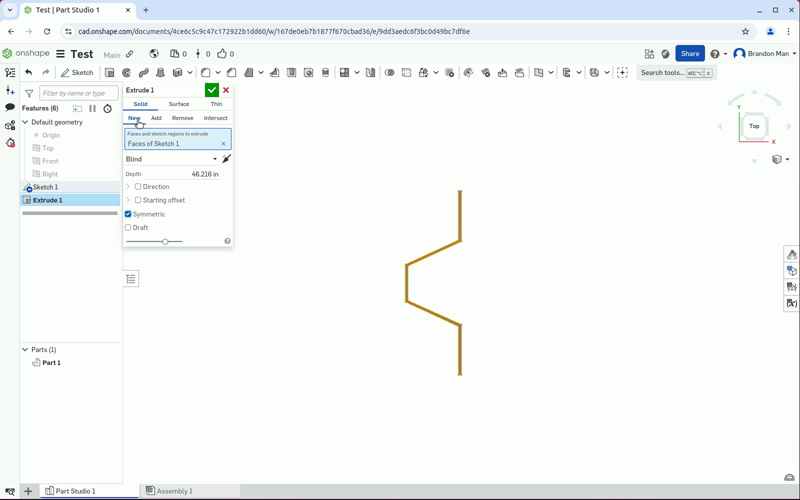
key(enter)
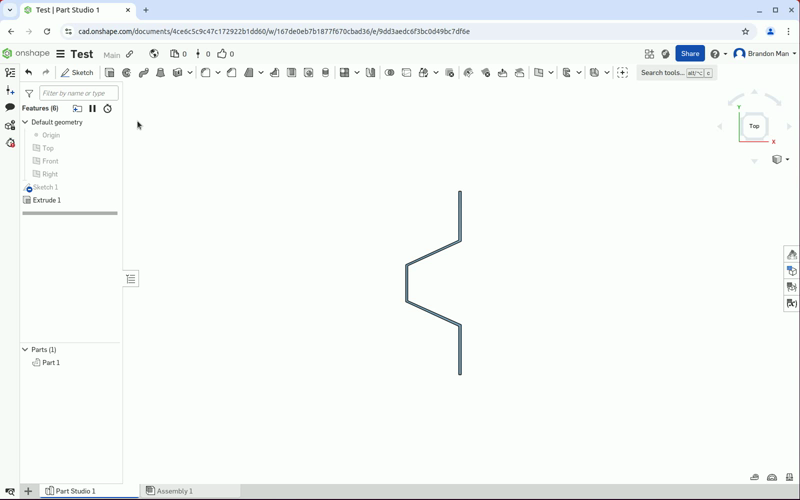
key(shift+h)
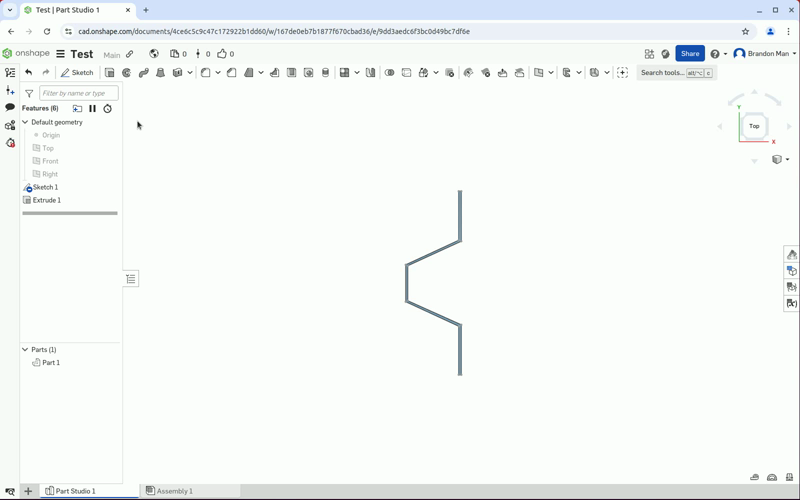
key(shift+h)
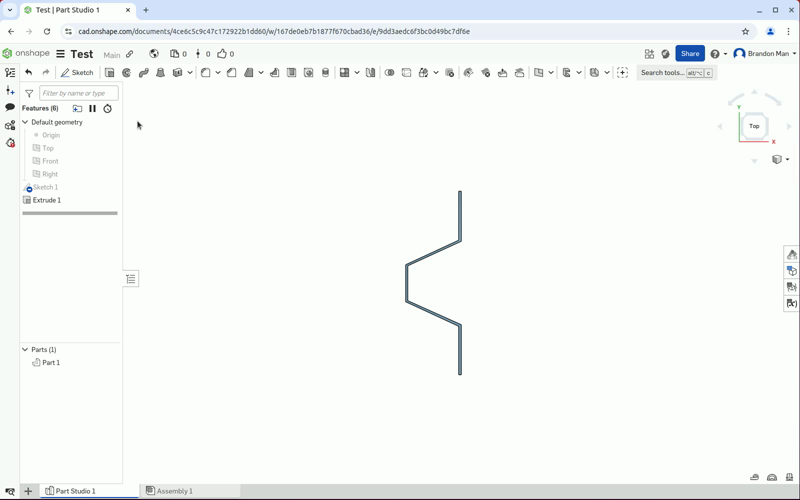
mouse_move(73, 189)
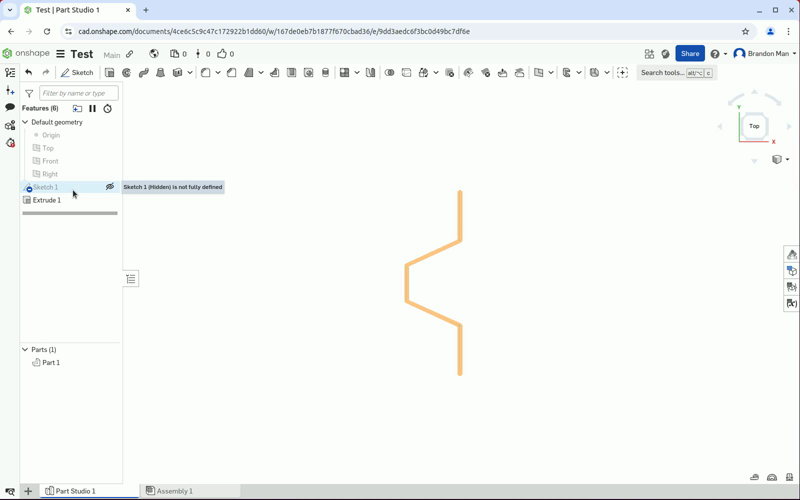
click(73, 189)
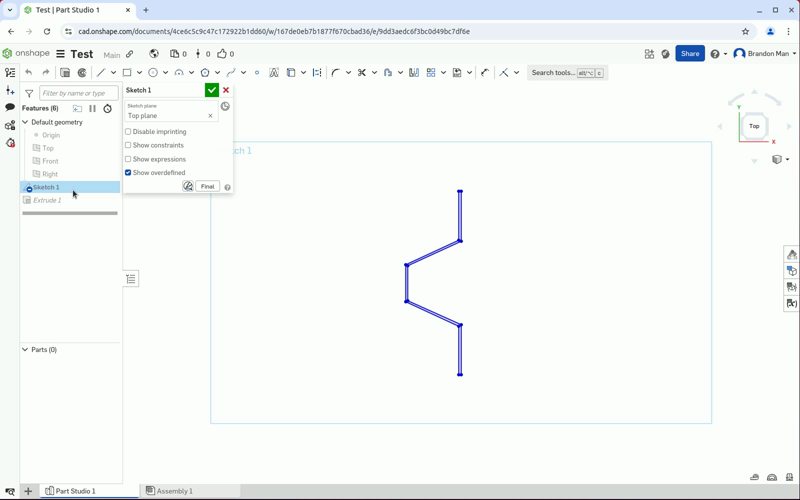
mouse_move(229, 92)
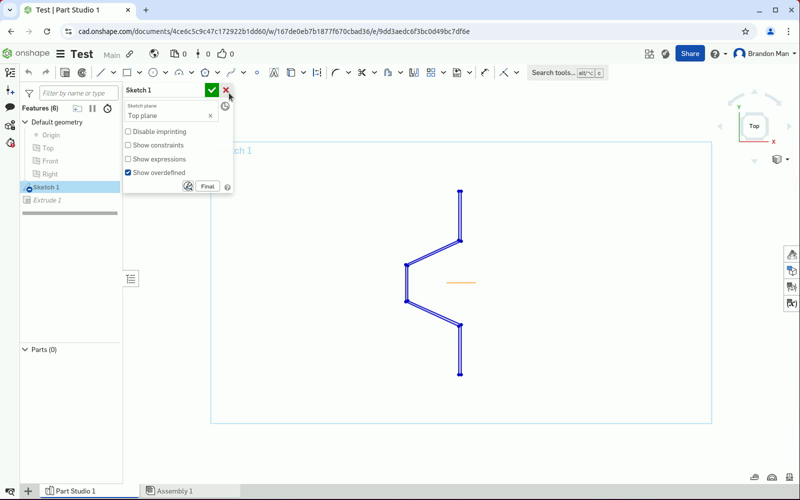
click(229, 92)
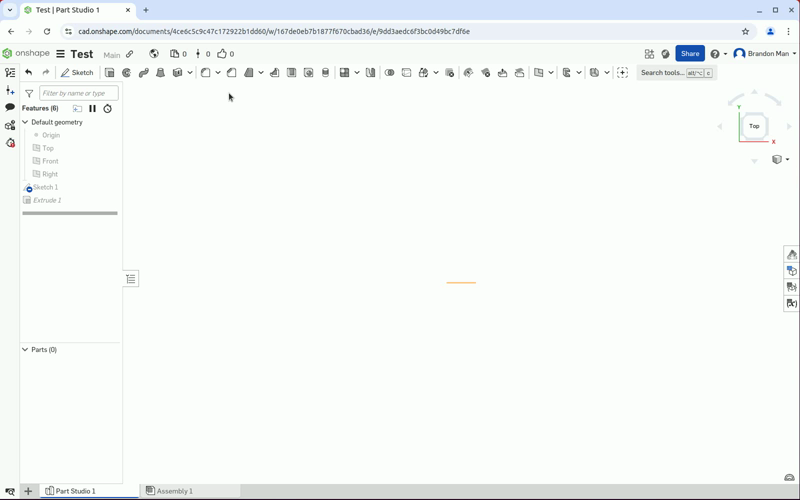
mouse_move(73, 352)
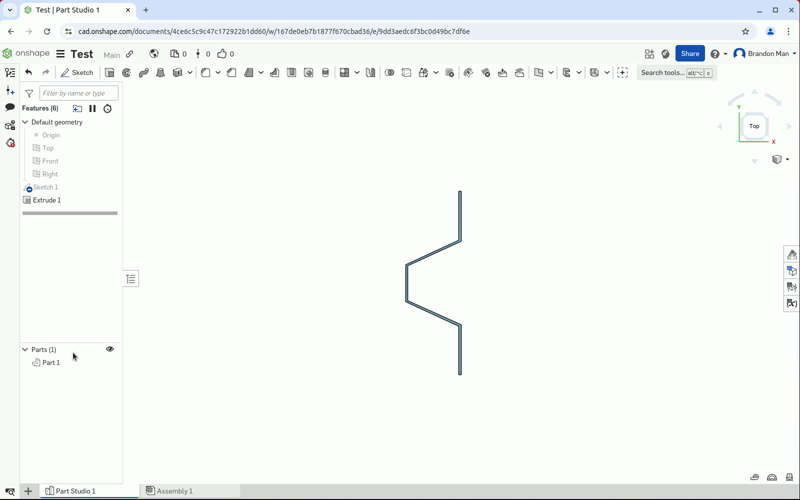
key(y)
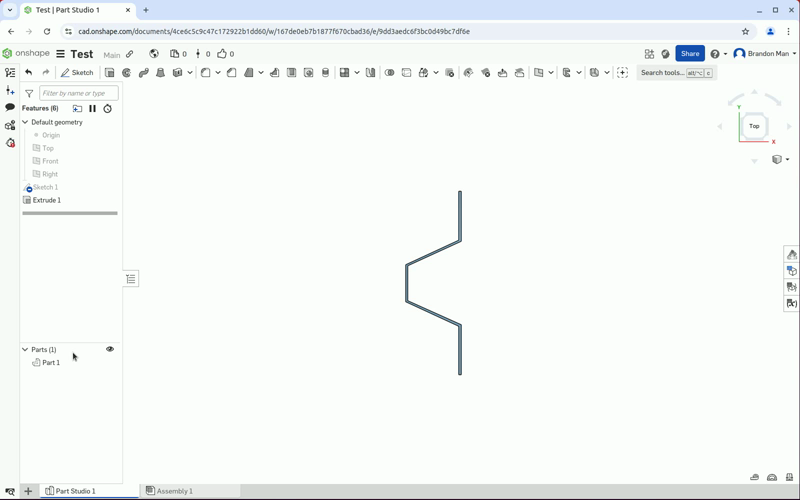
key(shift+p)
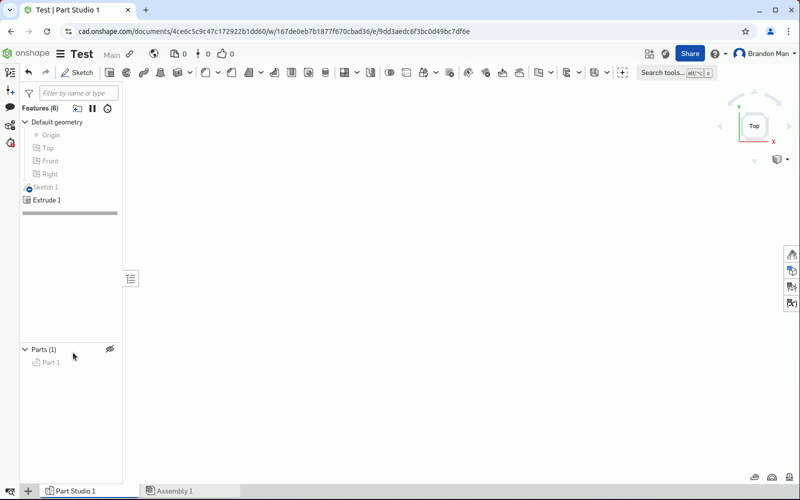
key(space)
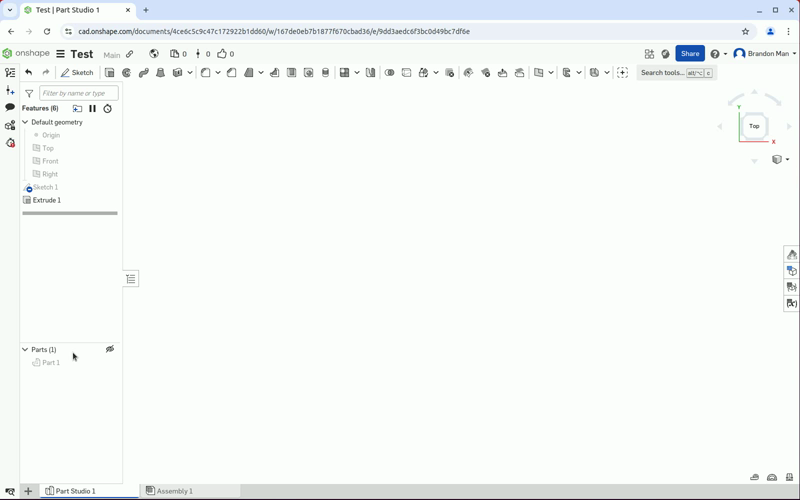
key_down(shift)
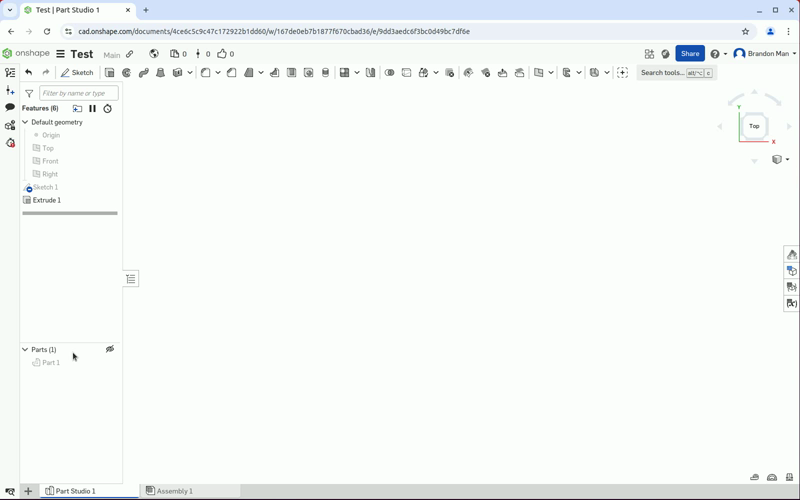
key(up)
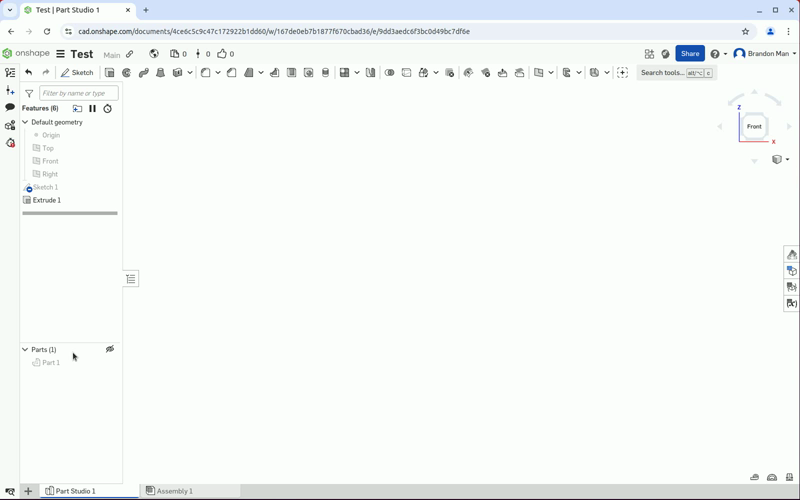
key_up(shift)
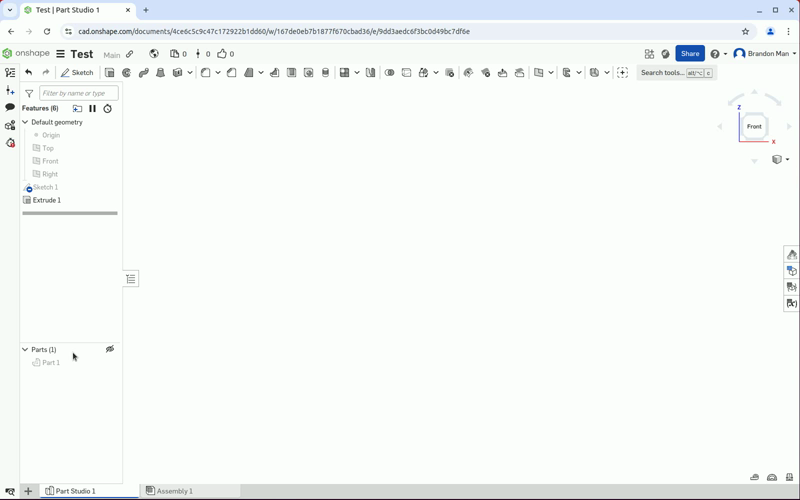
mouse_move(73, 352)
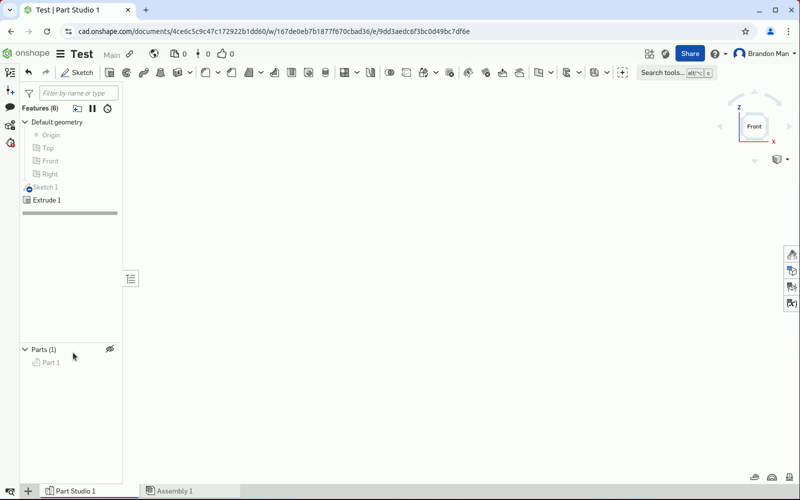
key(shift+y)
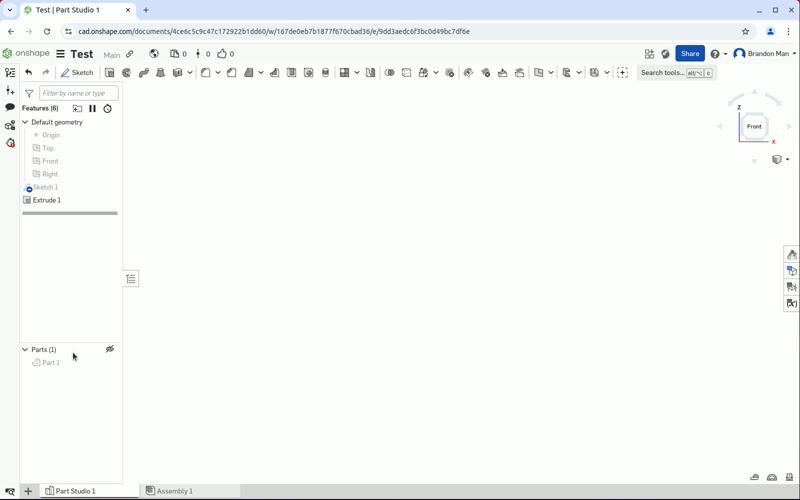
key(shift+s)
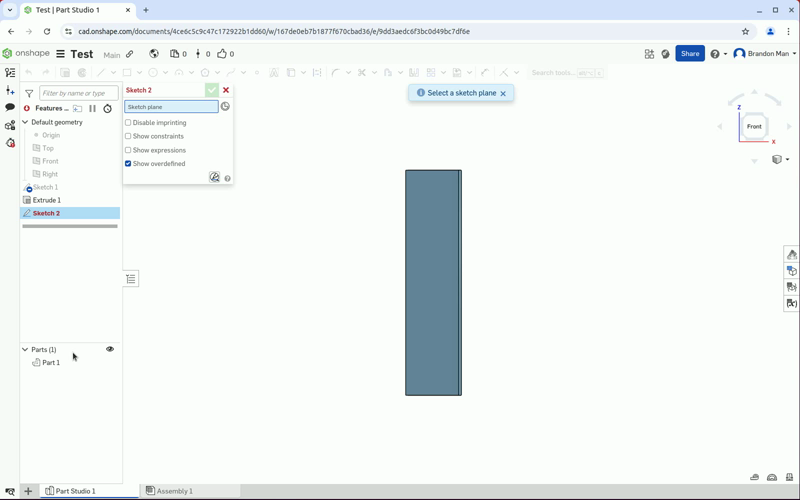
mouse_move(73, 163)
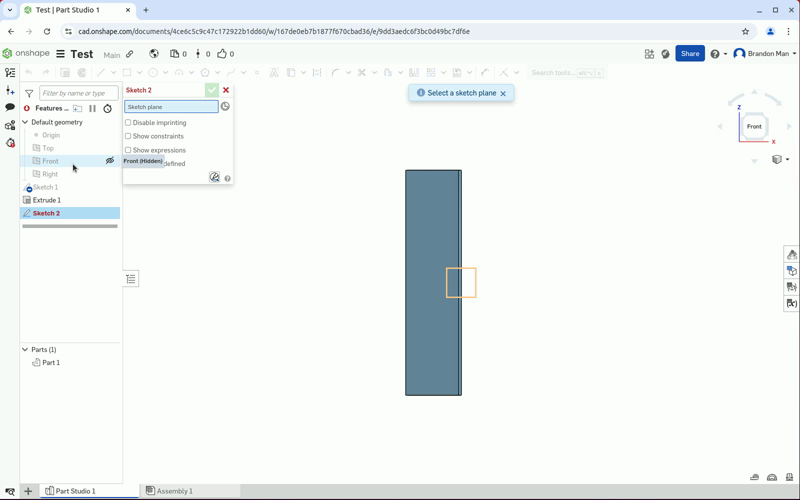
click(73, 163)
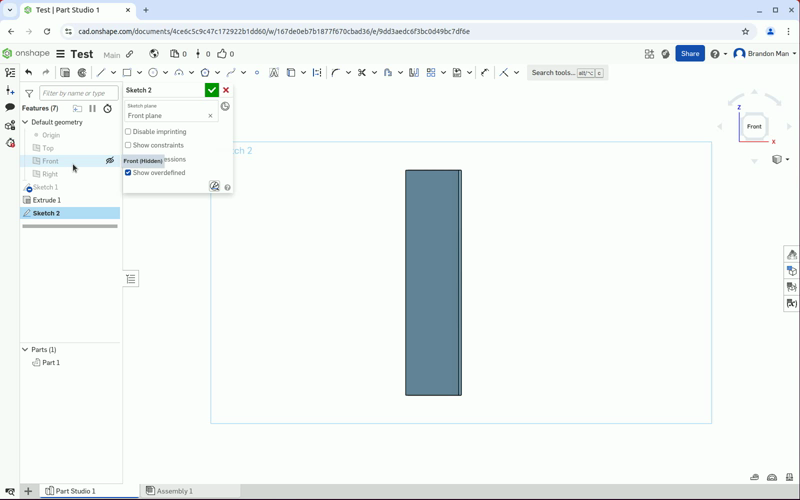
mouse_move(73, 352)
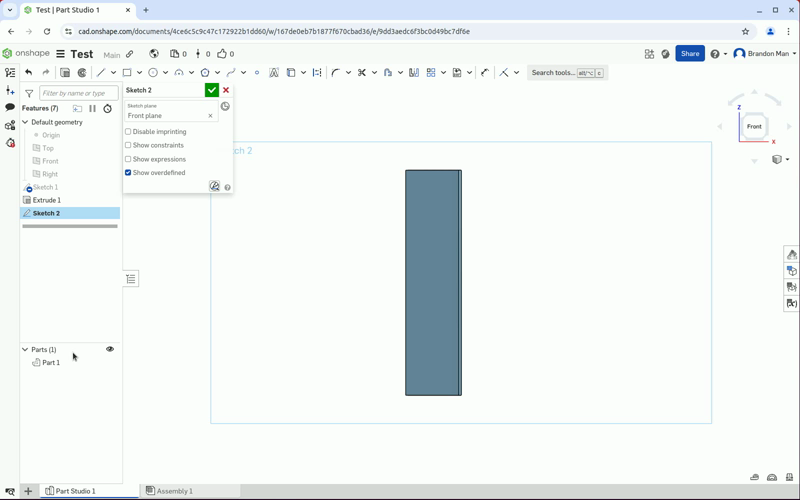
key(y)
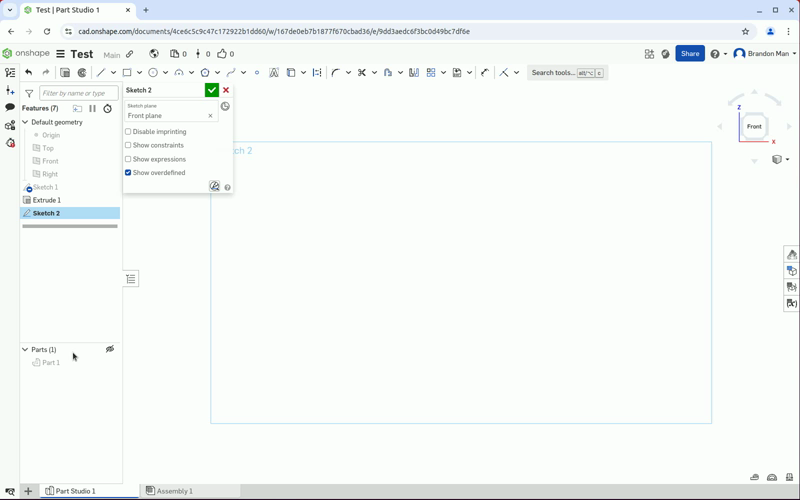
key(l)
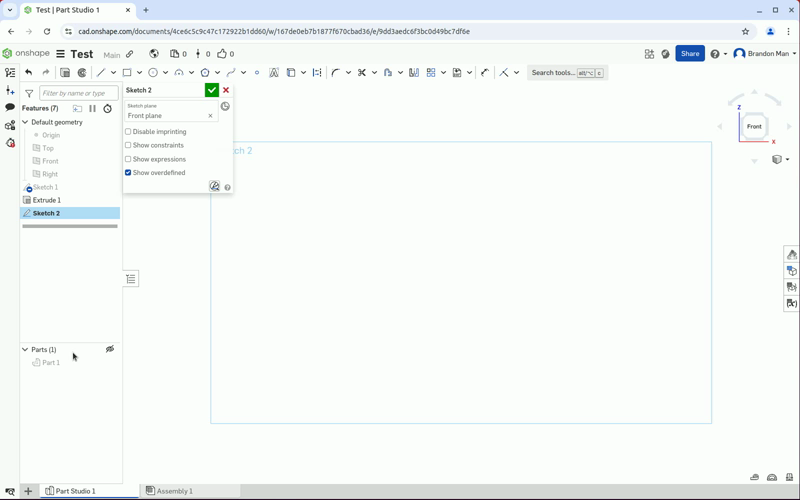
key_down(shift)
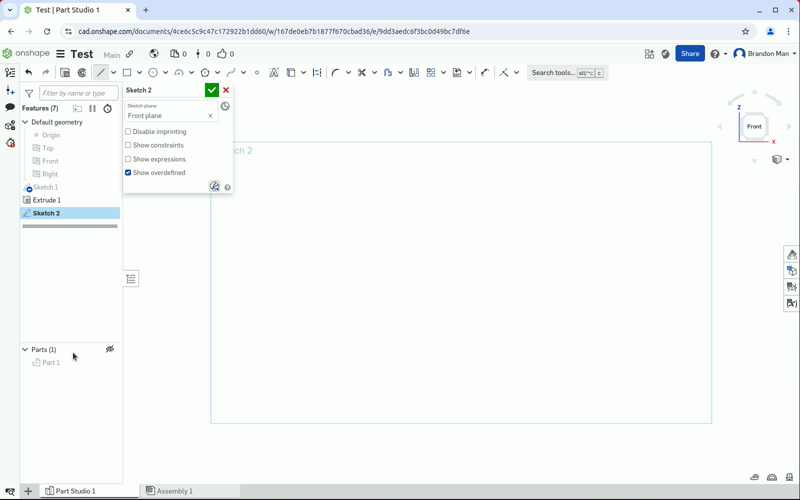
mouse_move(405, 395)
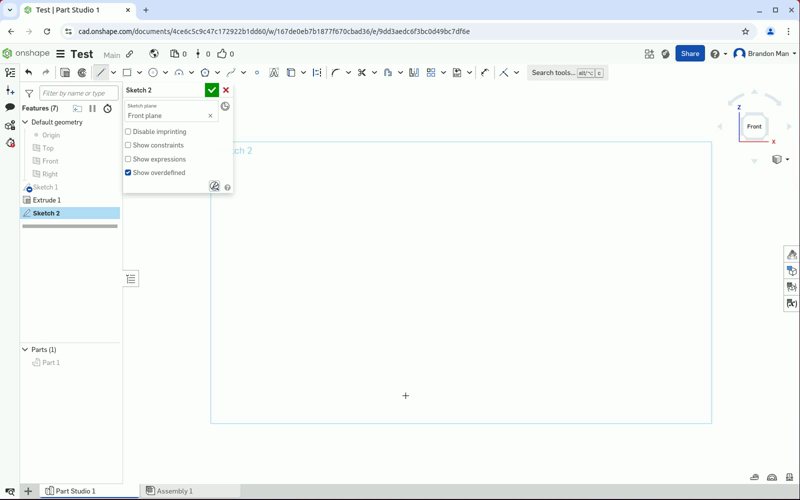
click(405, 395)
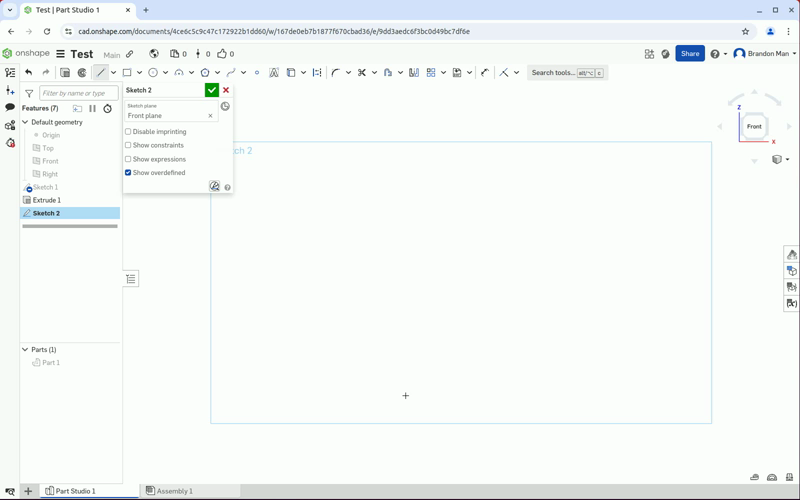
key_up(shift)
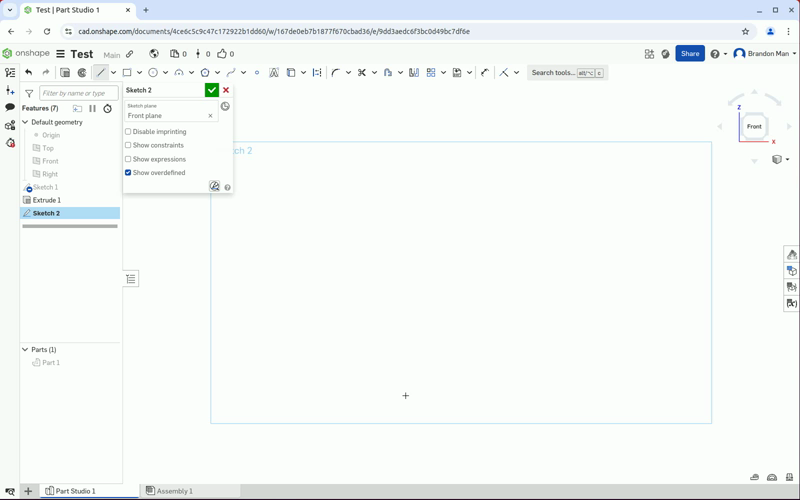
key_down(shift)
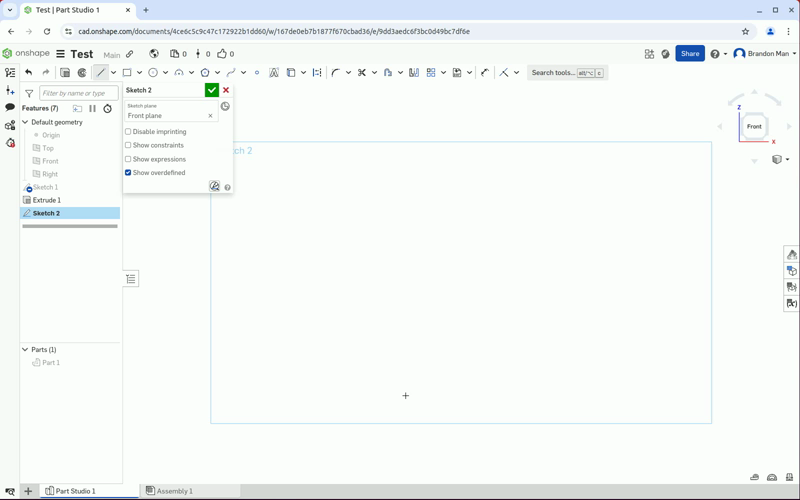
mouse_move(435, 395)
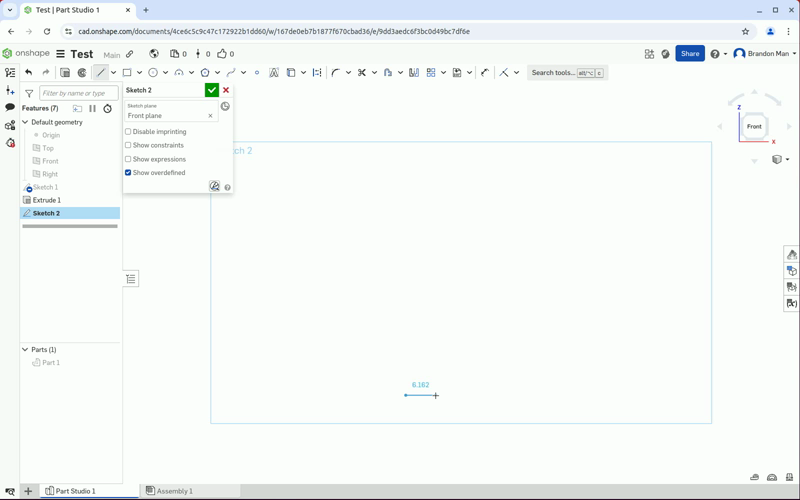
mouse_move(461, 395)
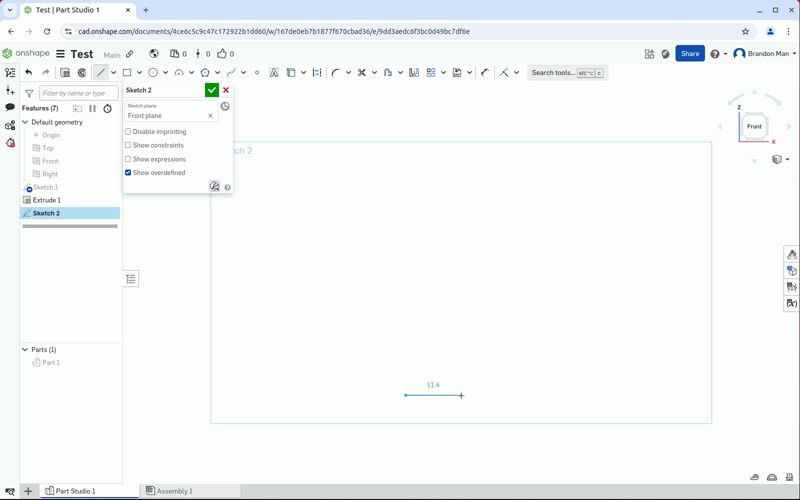
click(461, 395)
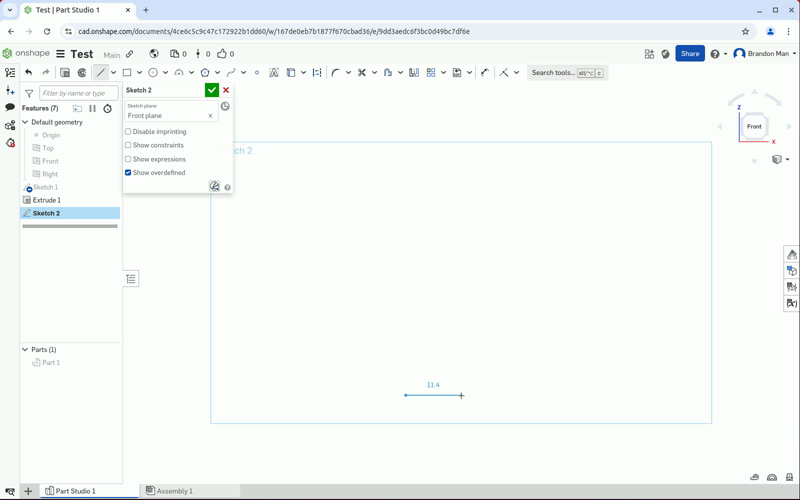
key_up(shift)
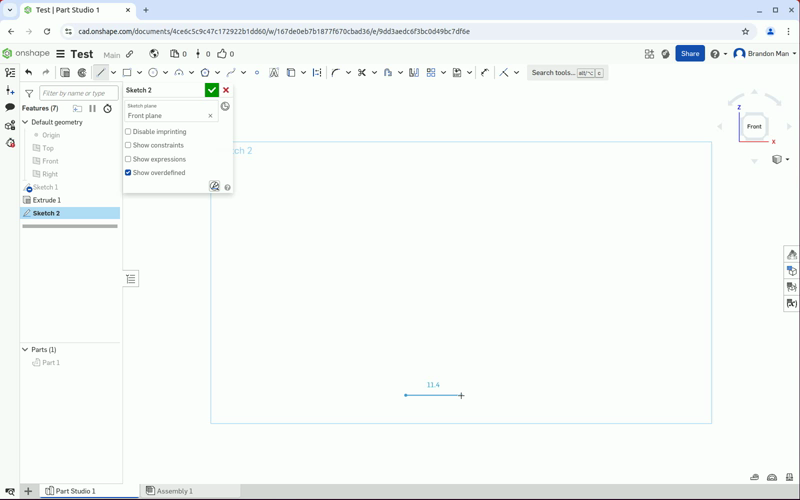
key_down(shift)
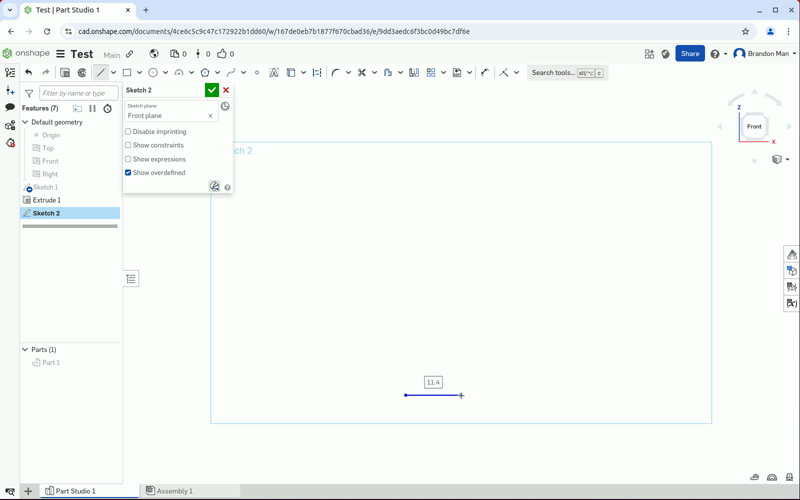
mouse_move(491, 395)
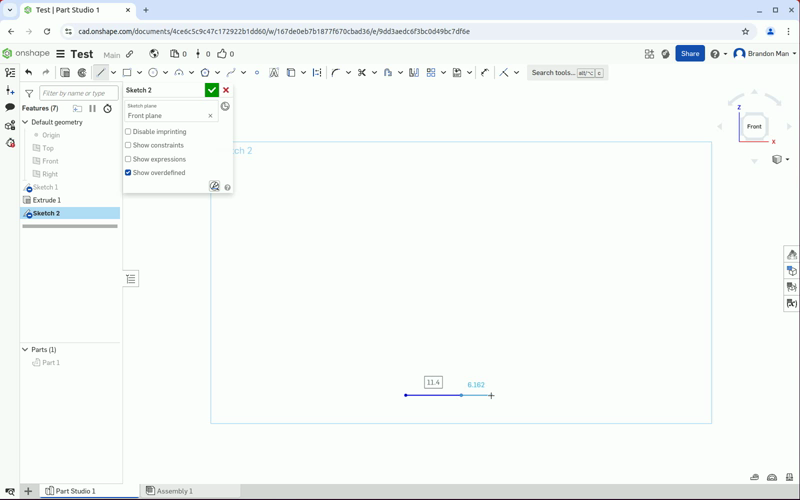
mouse_move(429, 351)
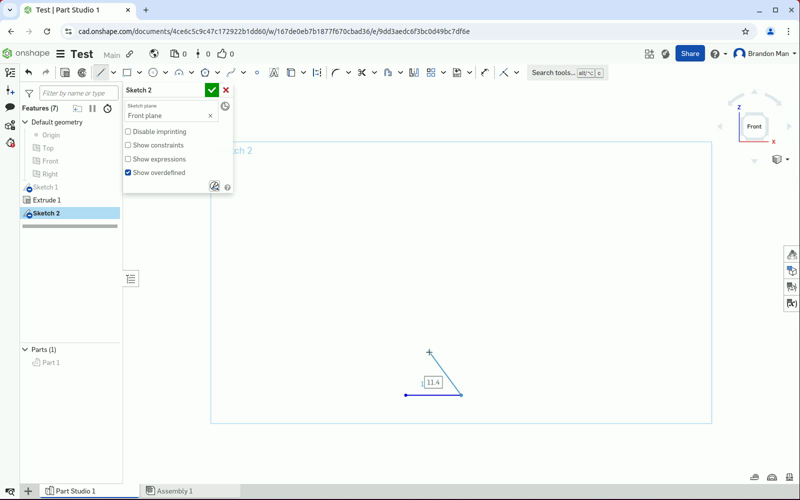
click(429, 351)
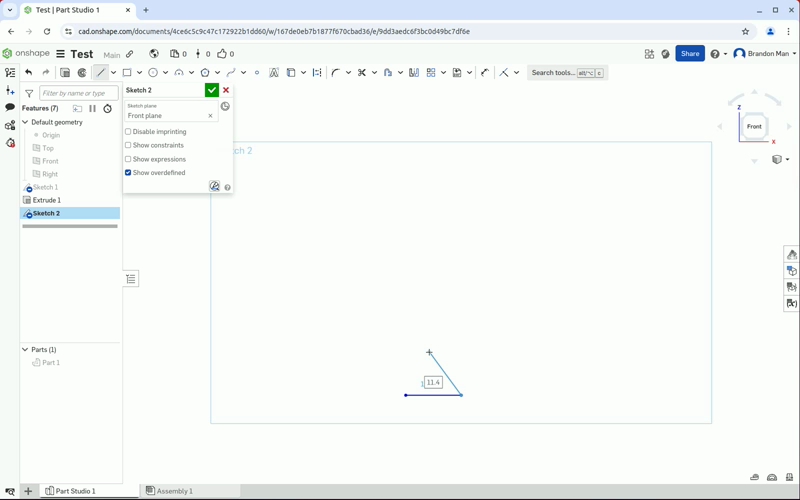
key_up(shift)
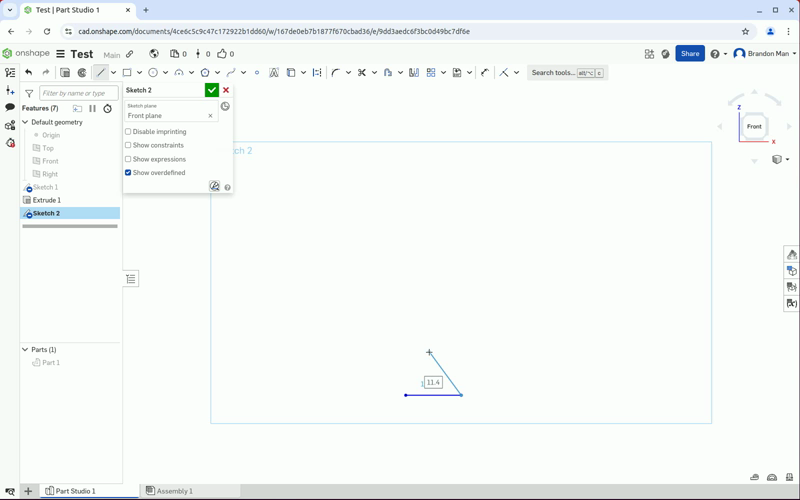
key(esc)
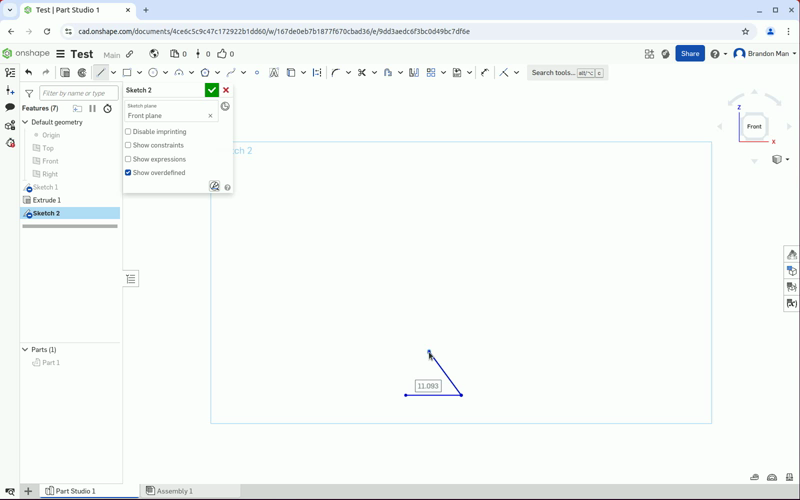
key(a)
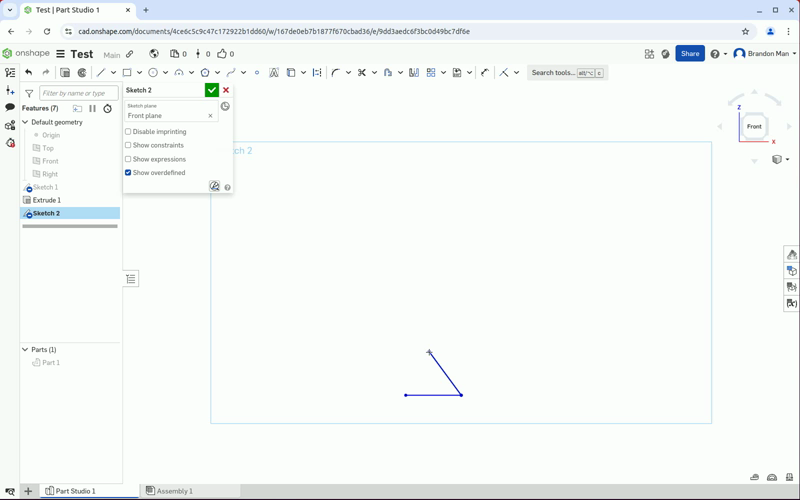
mouse_move(429, 351)
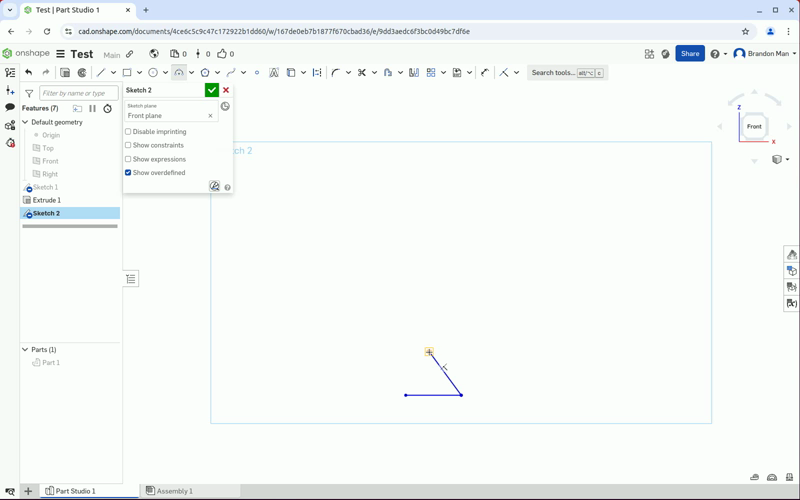
click(429, 351)
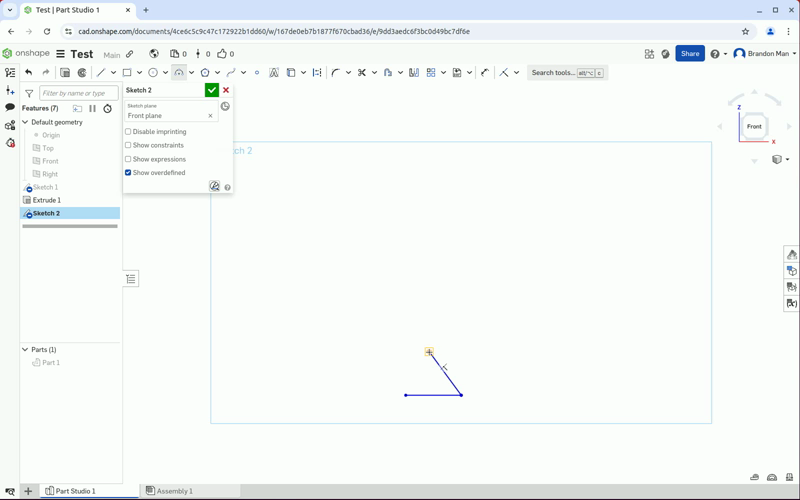
key_down(shift)
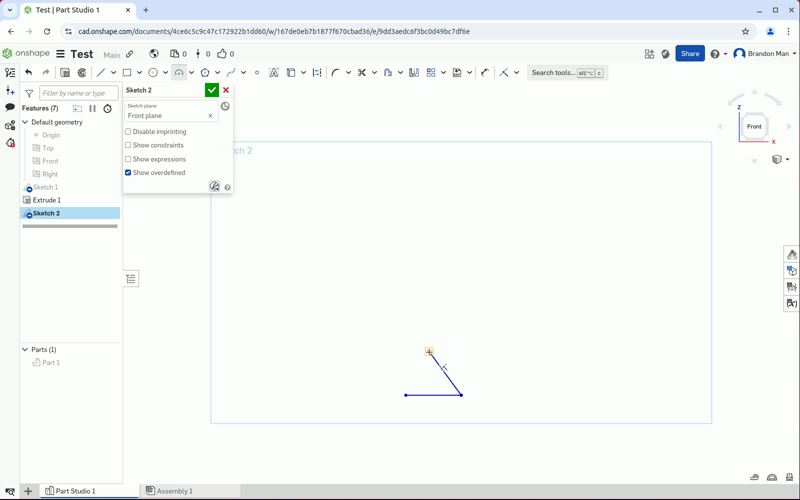
mouse_move(419, 346)
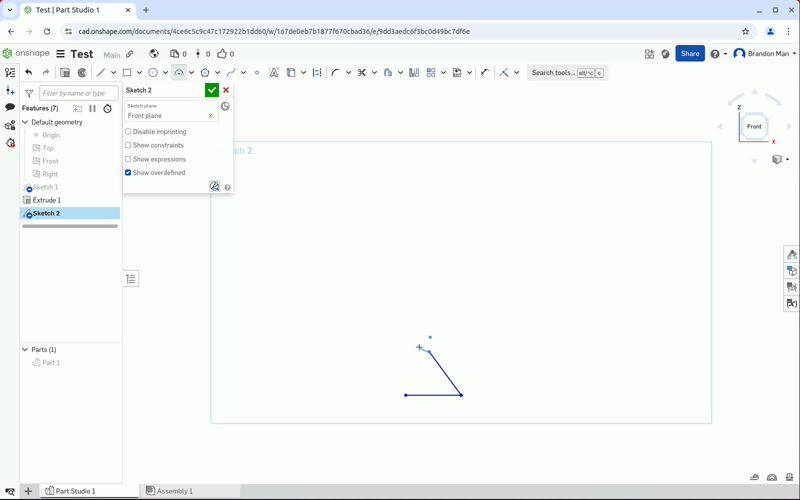
click(419, 346)
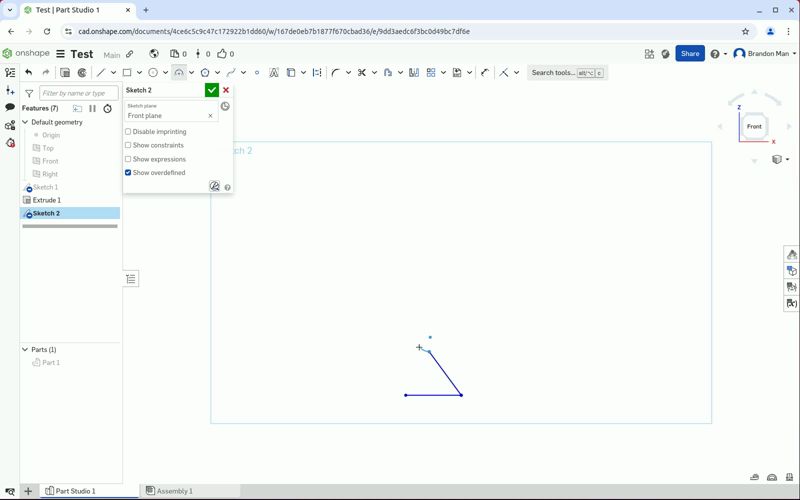
mouse_move(424, 348)
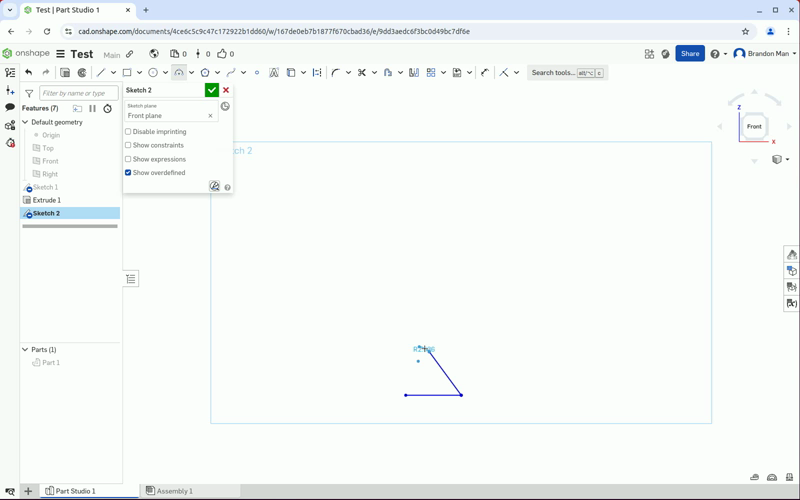
click(424, 348)
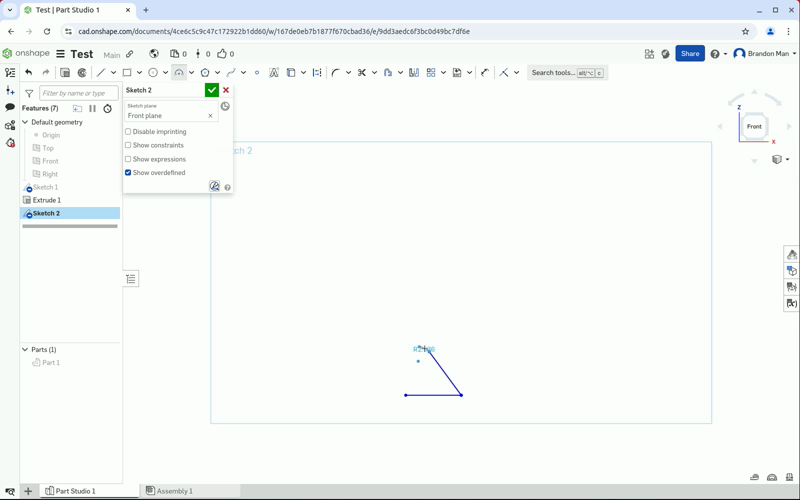
key_up(shift)
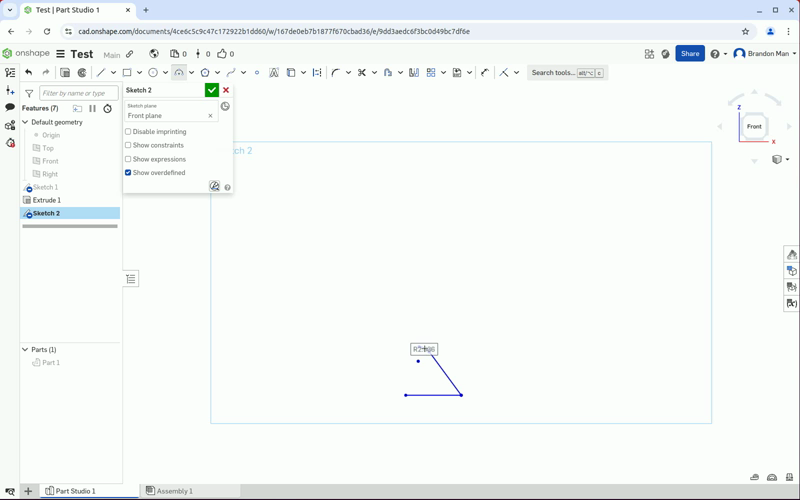
key(esc)
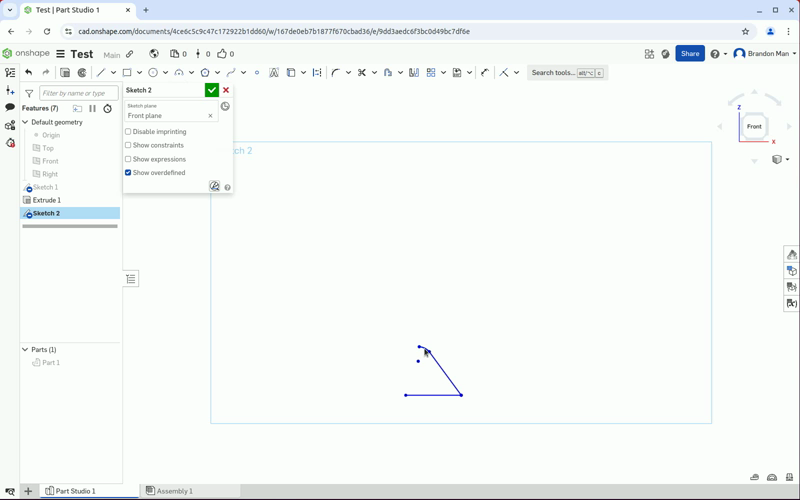
key(l)
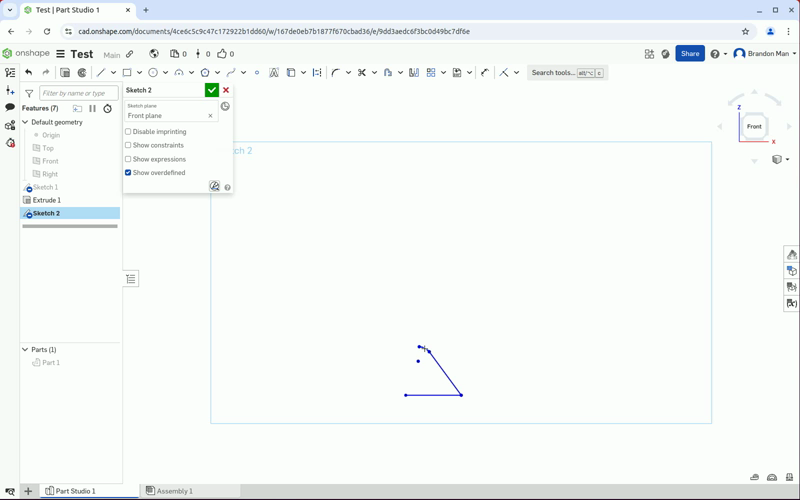
mouse_move(419, 346)
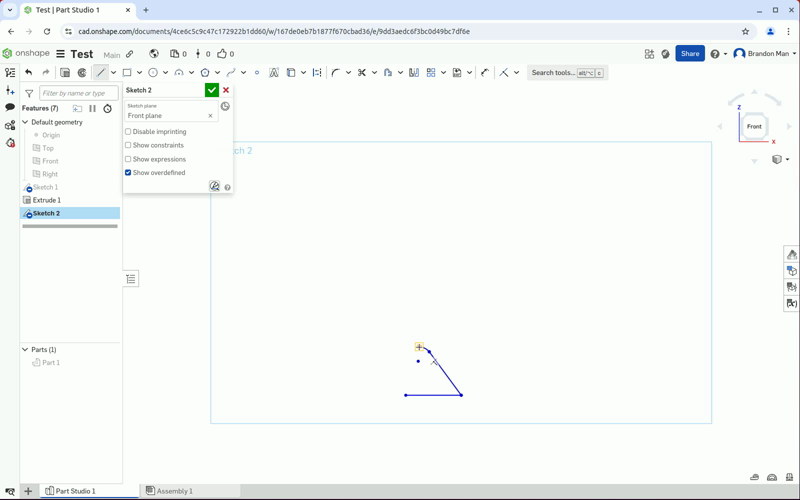
click(419, 346)
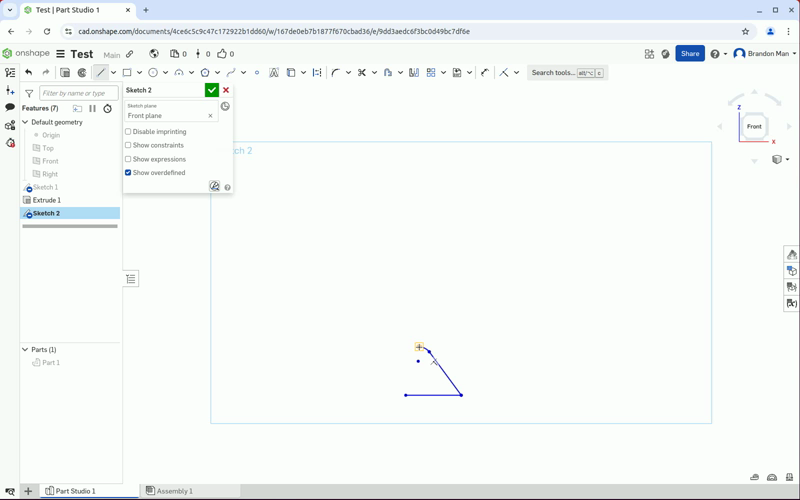
key_down(shift)
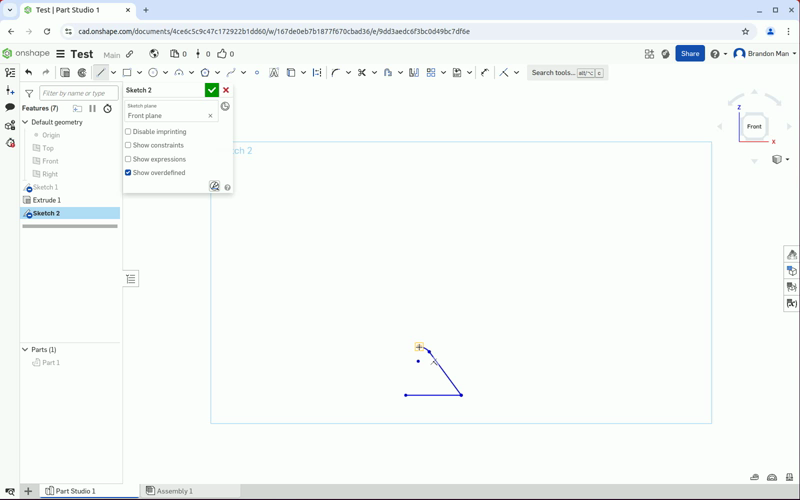
mouse_move(449, 346)
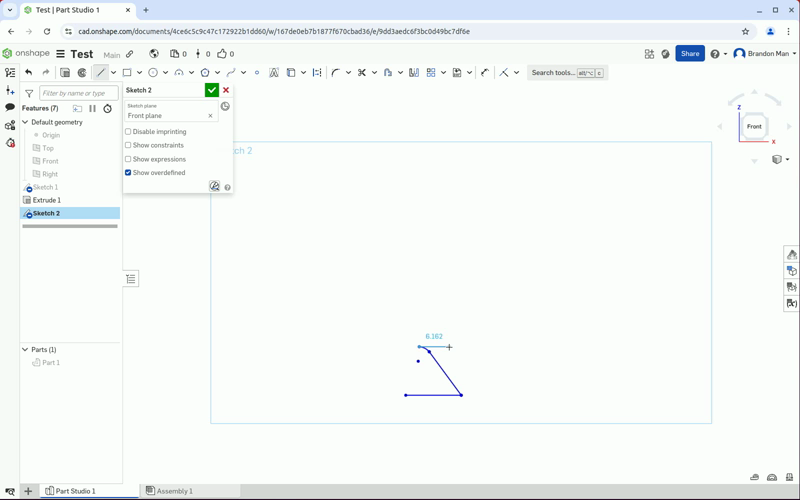
mouse_move(405, 346)
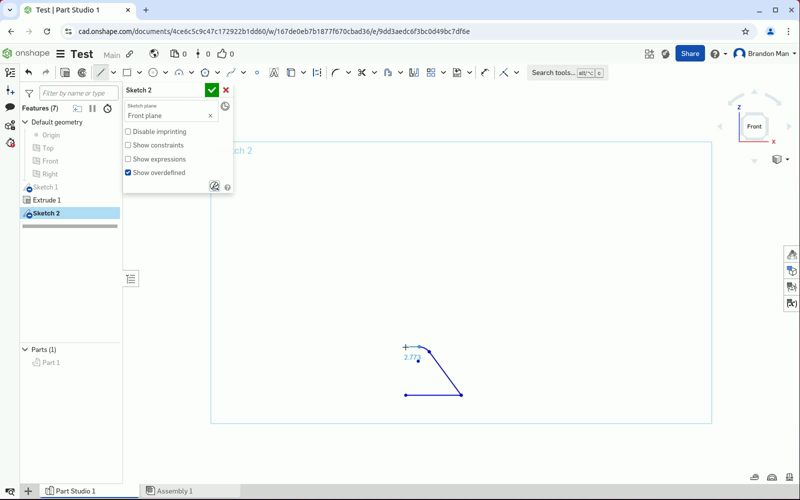
click(405, 346)
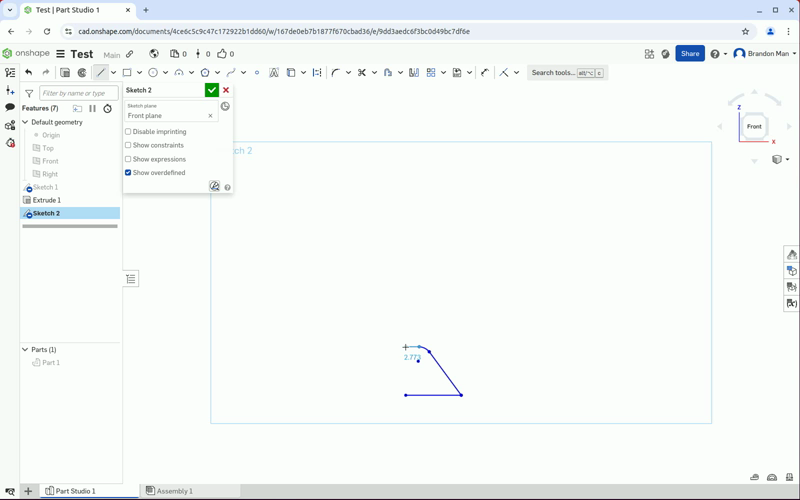
key_up(shift)
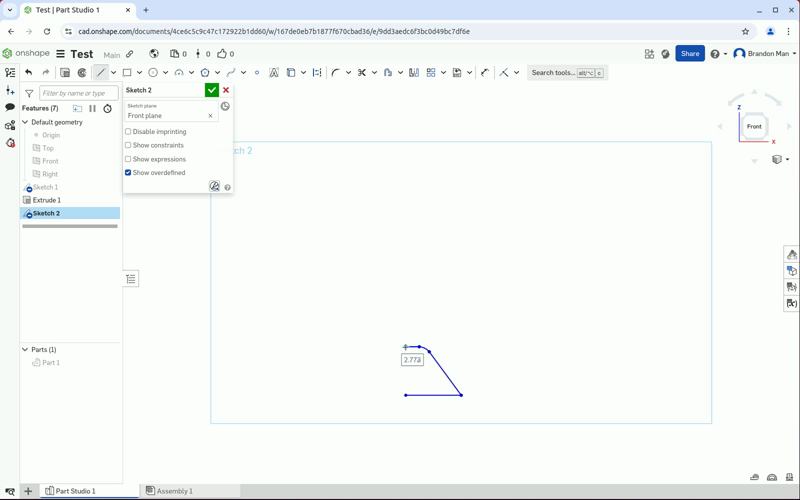
mouse_move(435, 346)
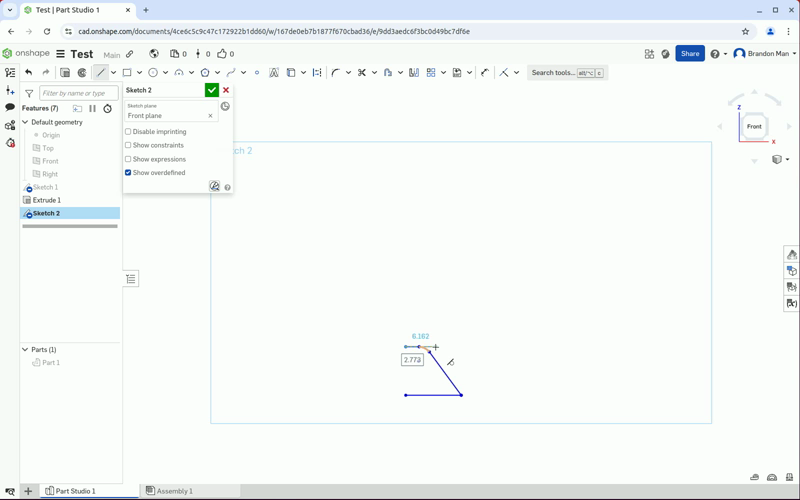
key_down(shift)
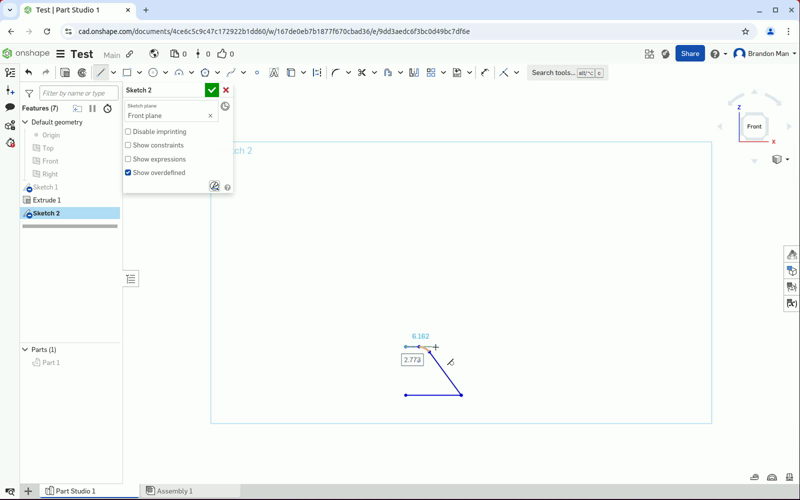
mouse_move(405, 395)
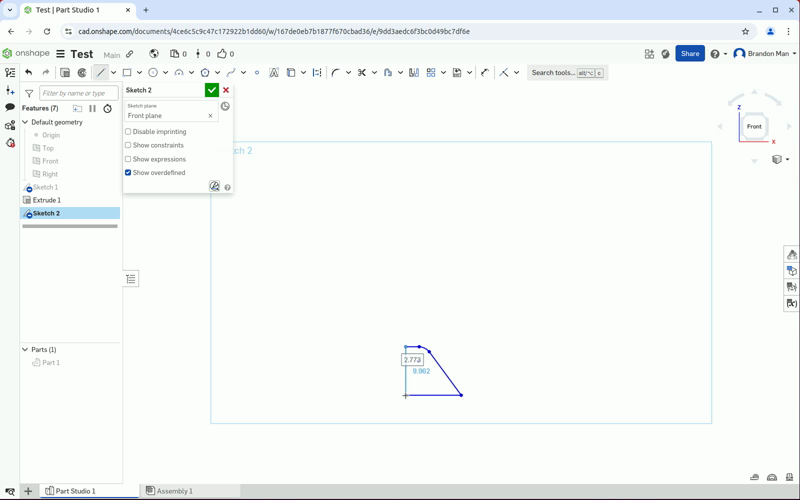
key_up(shift)
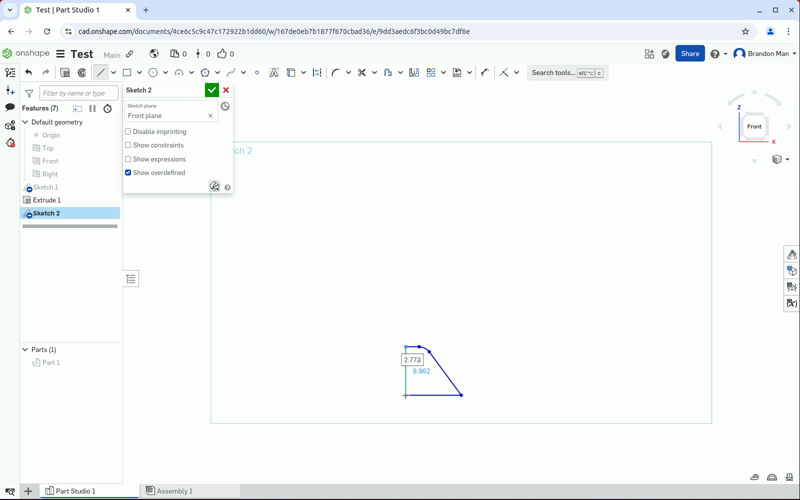
click(405, 395)
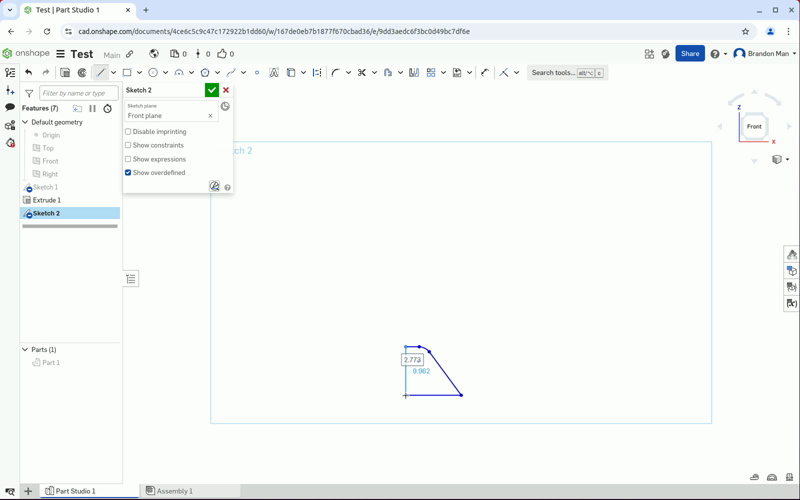
key(esc)
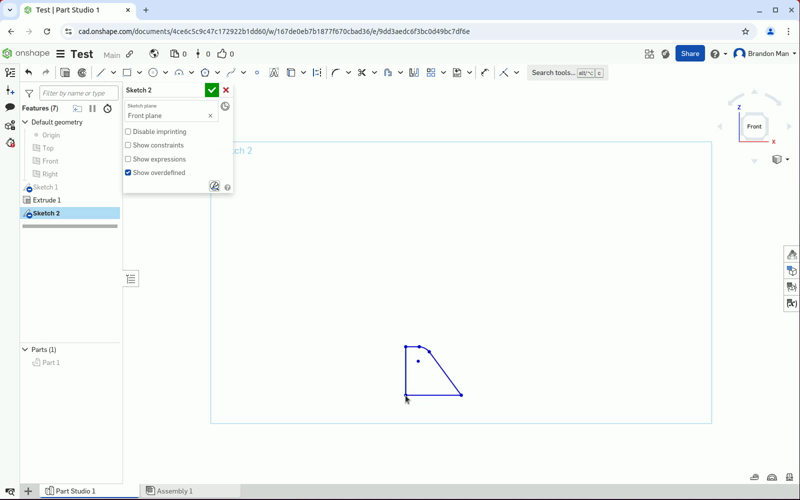
mouse_move(428, 383)
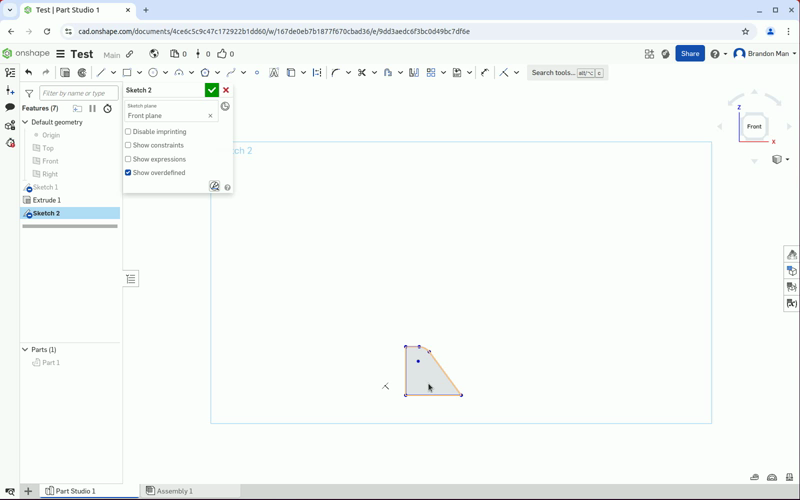
click(428, 383)
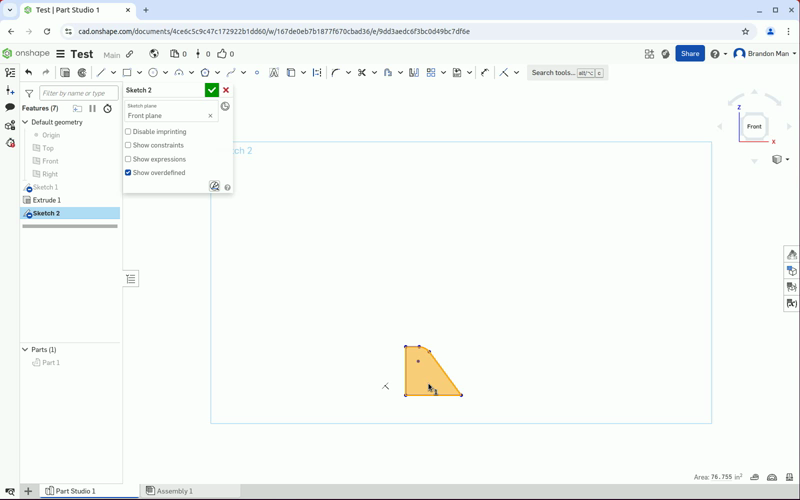
mouse_move(73, 352)
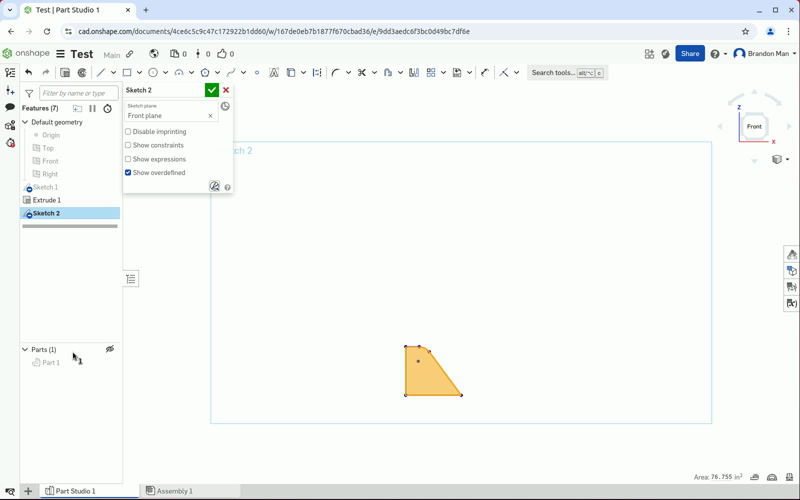
key(shift+y)
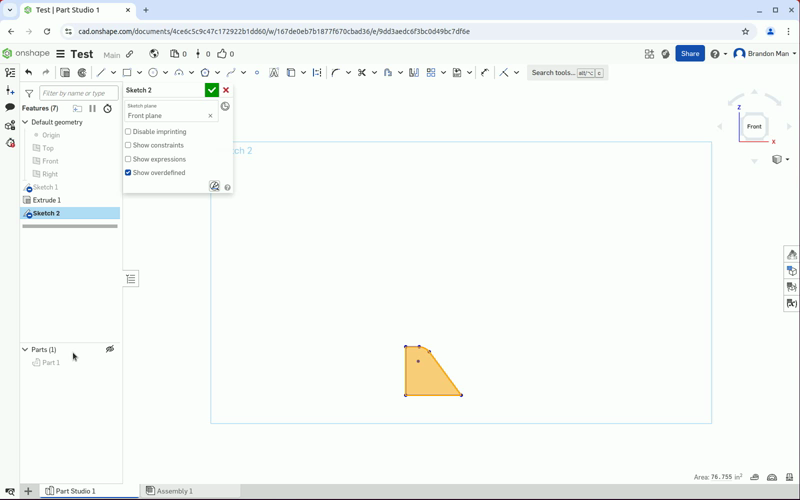
key(shift+e)
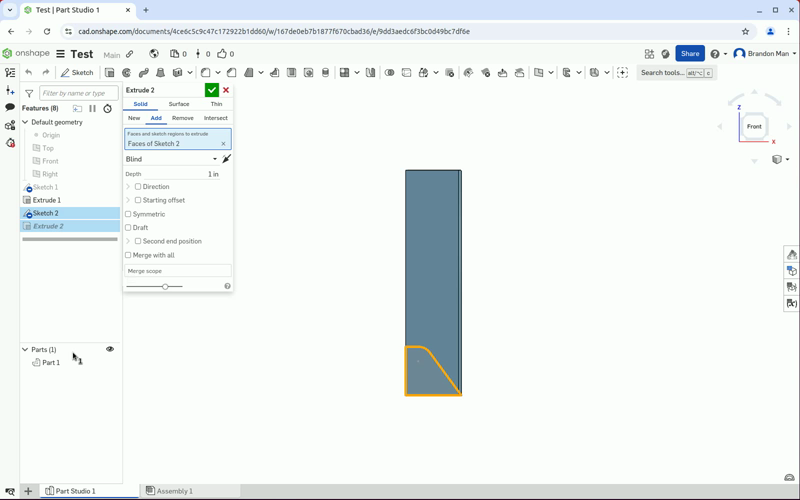
mouse_move(143, 106)
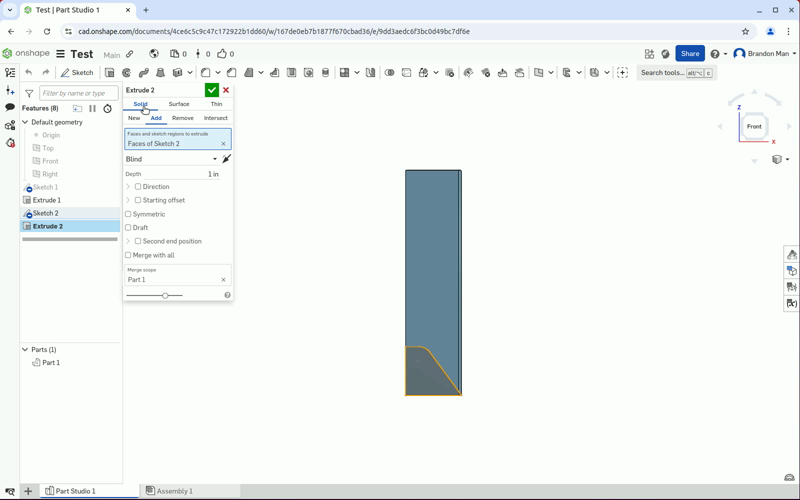
click(143, 106)
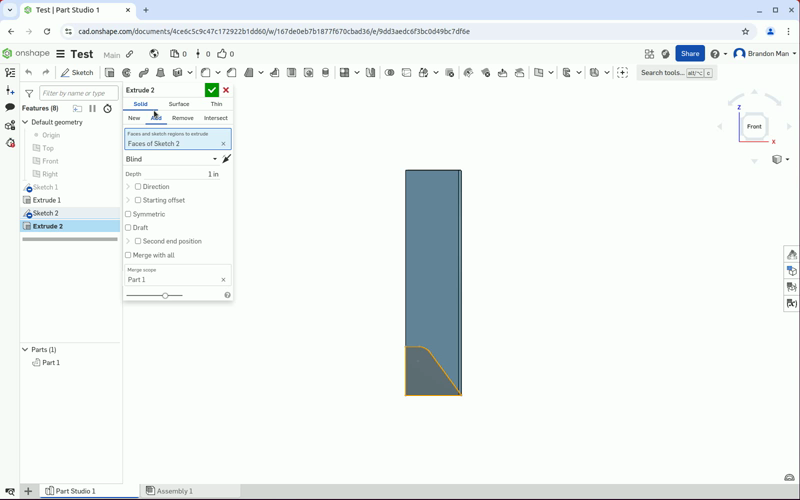
mouse_move(186, 120)
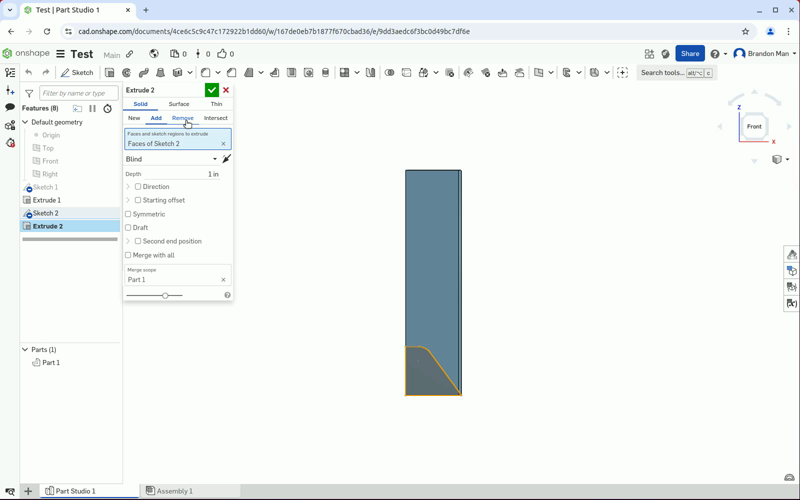
click(186, 120)
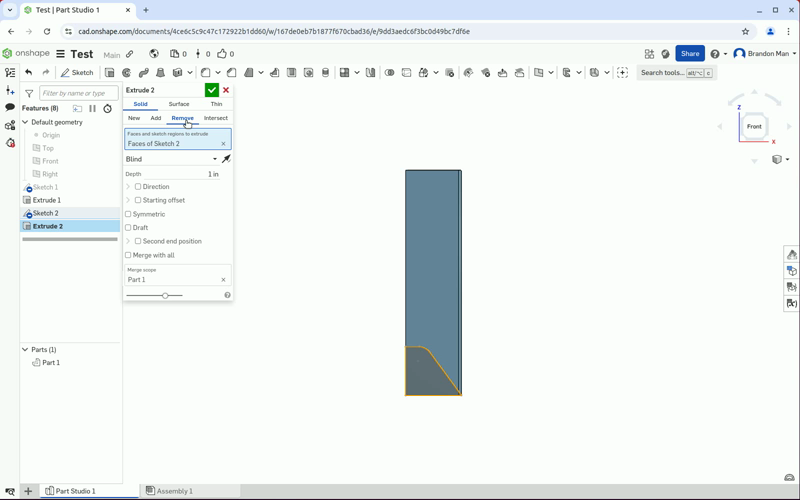
key(tab, 4)
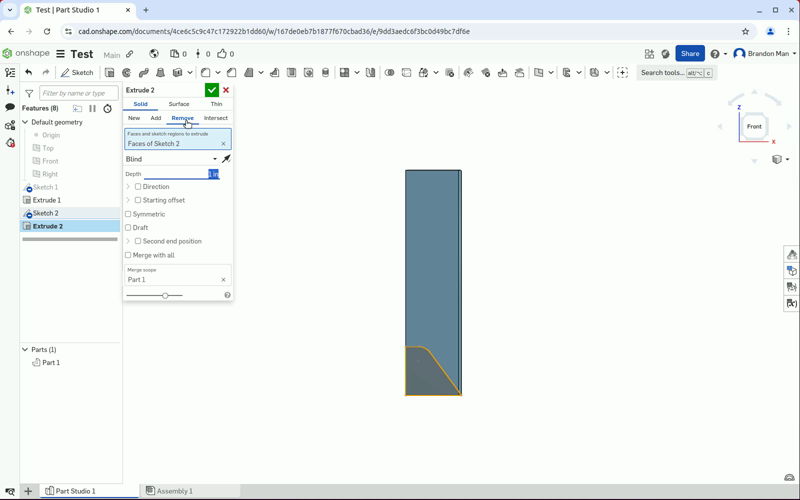
text(-39.958)
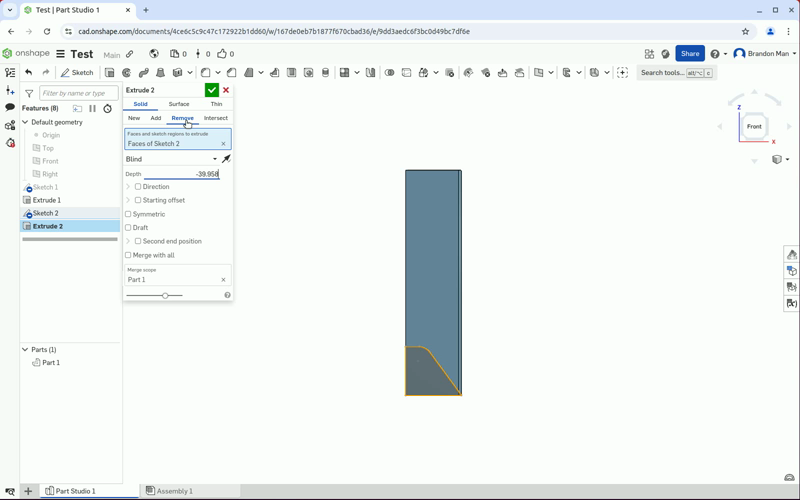
key(tab, 3)
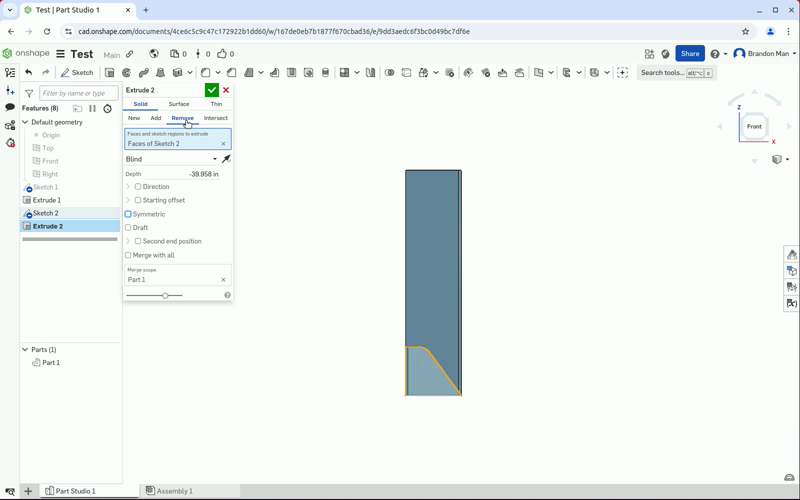
key(space)
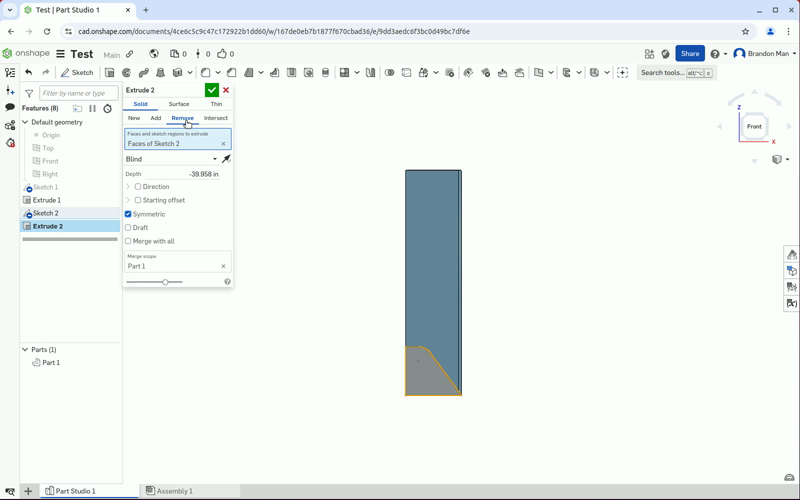
key(tab, 2)
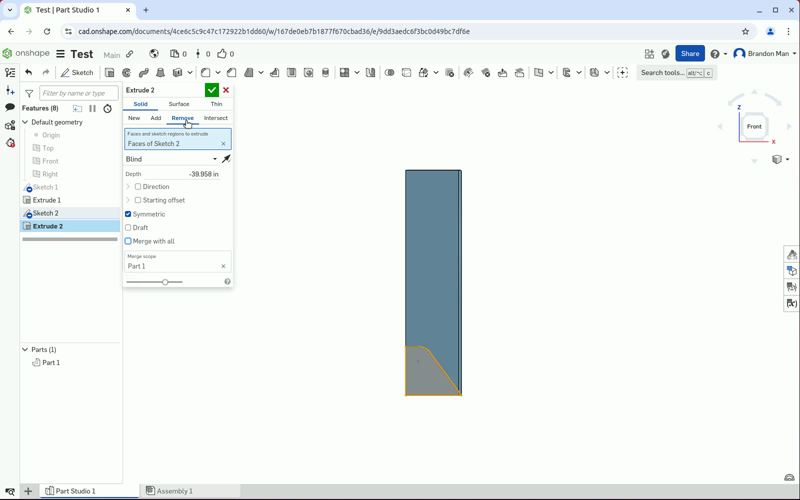
key(space)
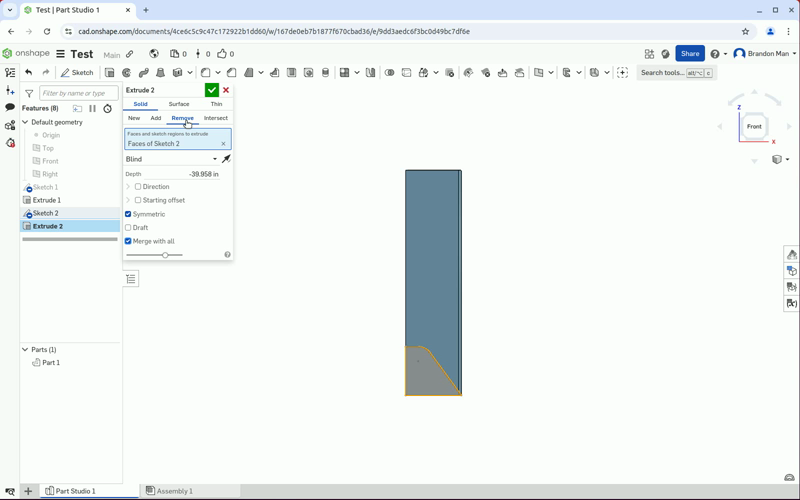
key(enter)
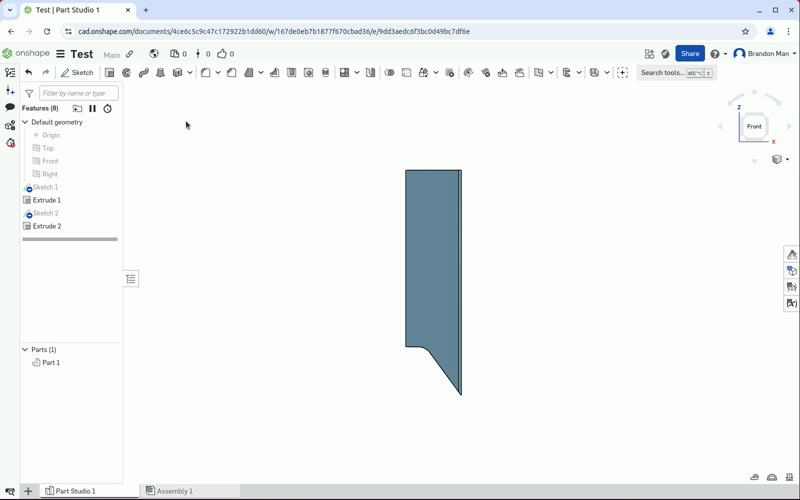
key(shift+h)
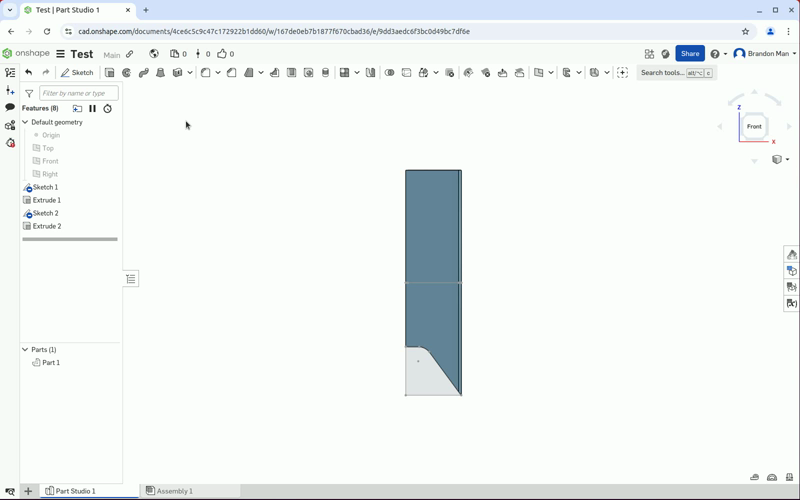
key(shift+h)
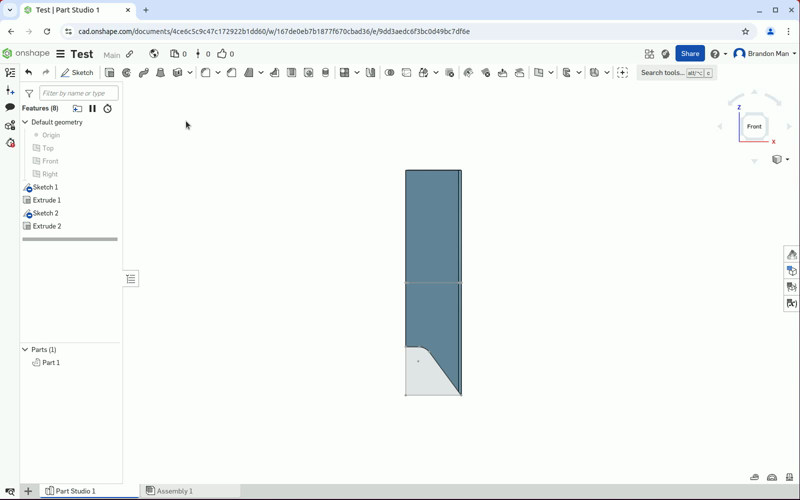
key(shift+7)
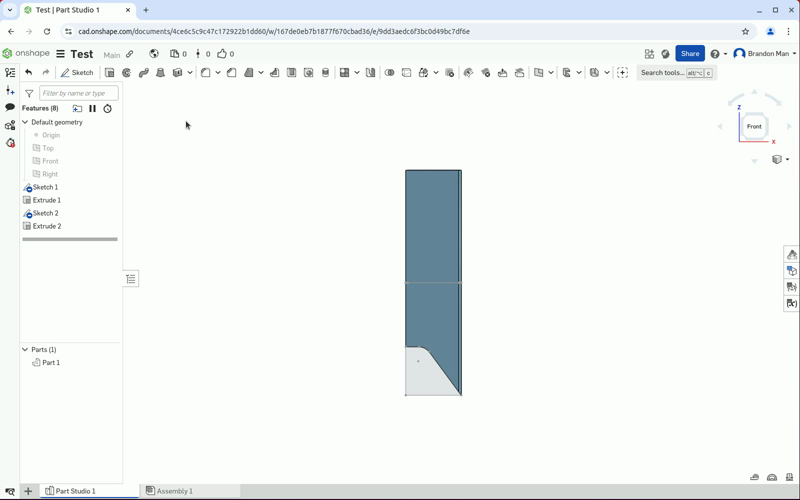
key(left, 2)
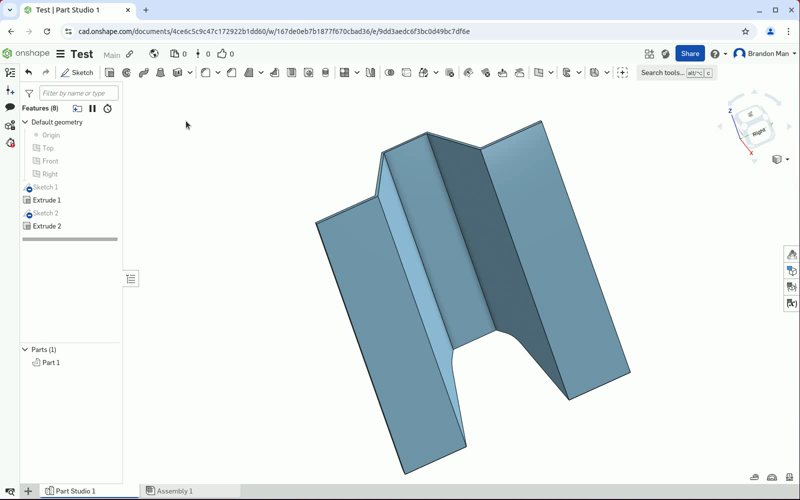
key(down, 2)
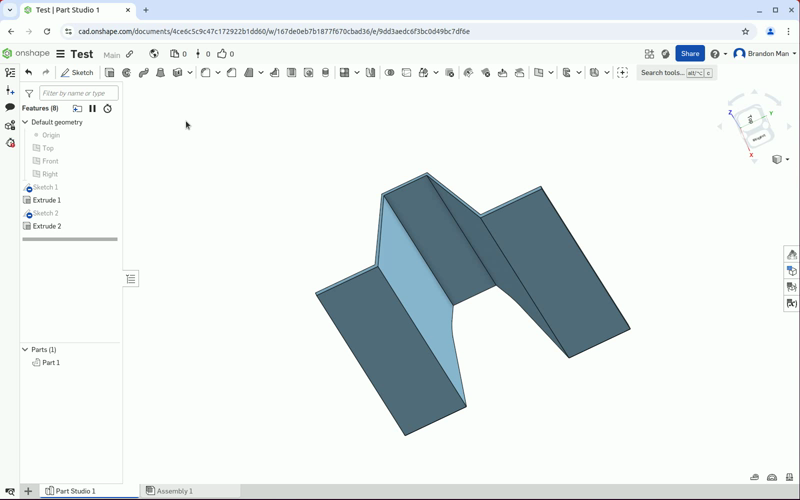
key(up, 2)
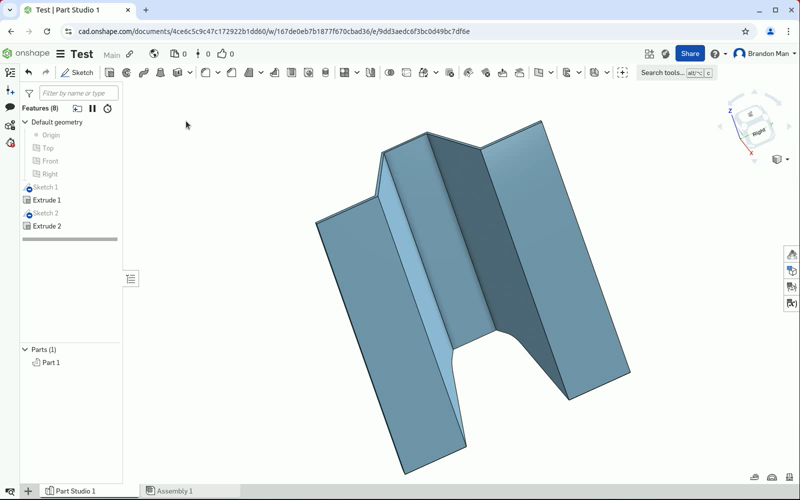
key(right, 2)
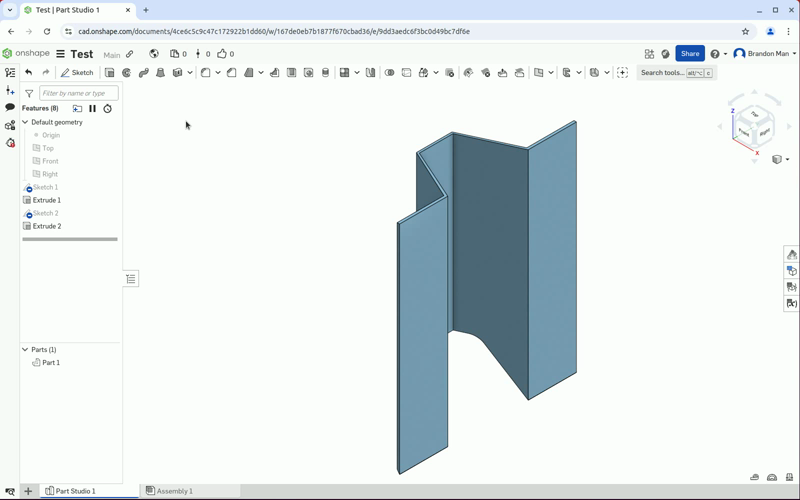
mouse_move(73, 189)
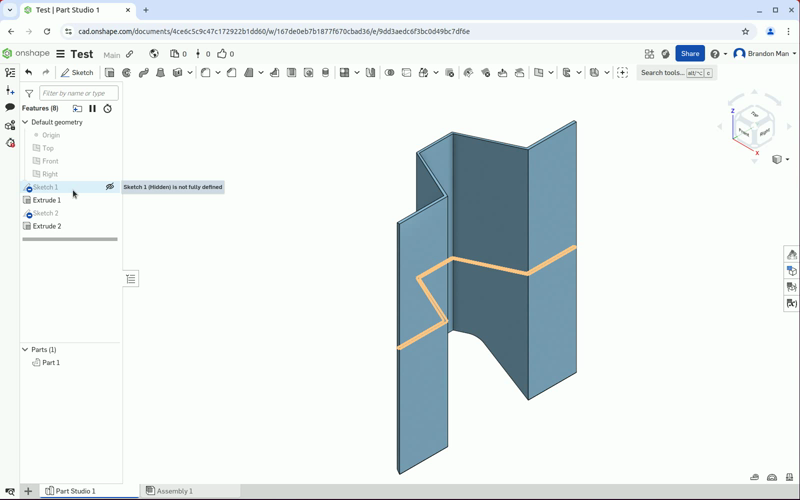
click(73, 189)